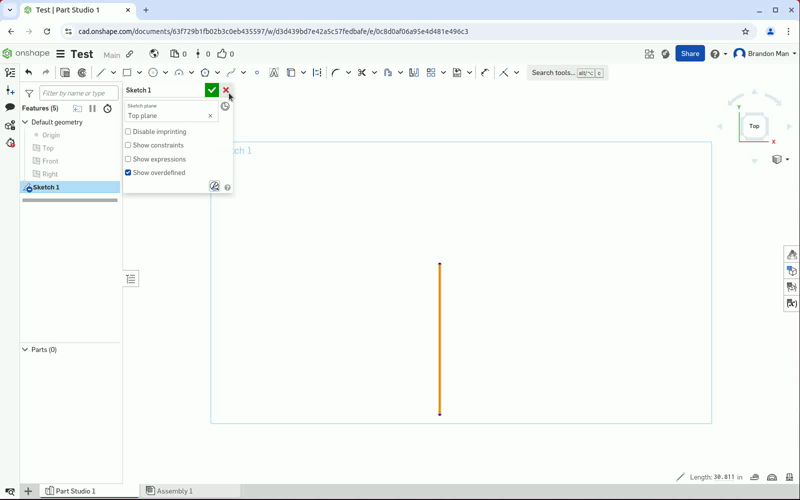
key(shift+h)
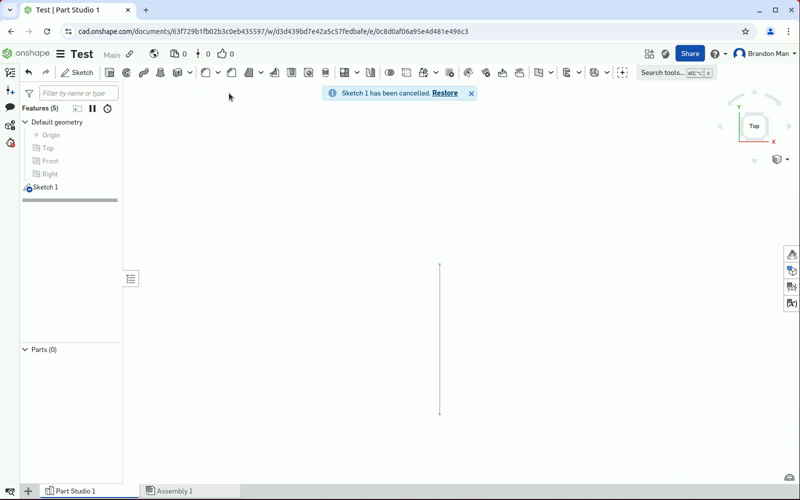
key(shift+s)
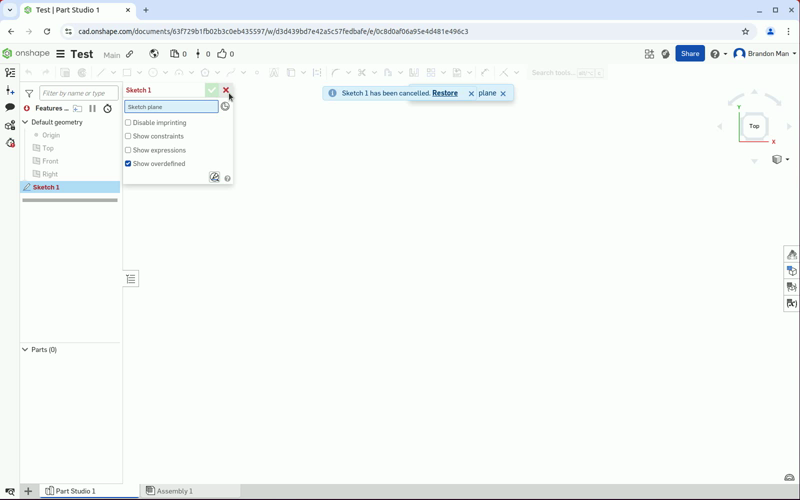
mouse_move(73, 150)
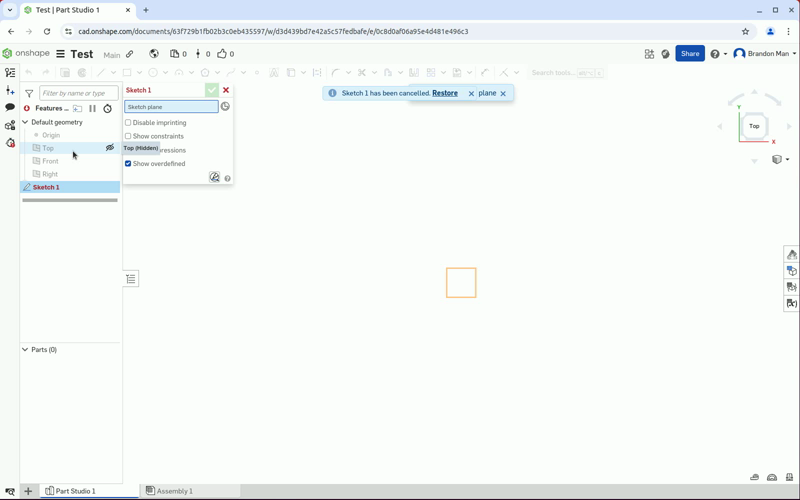
click(73, 150)
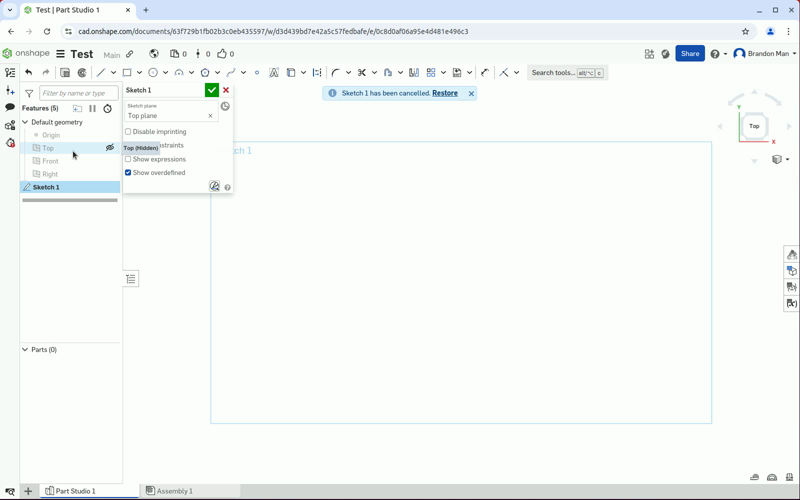
mouse_move(73, 352)
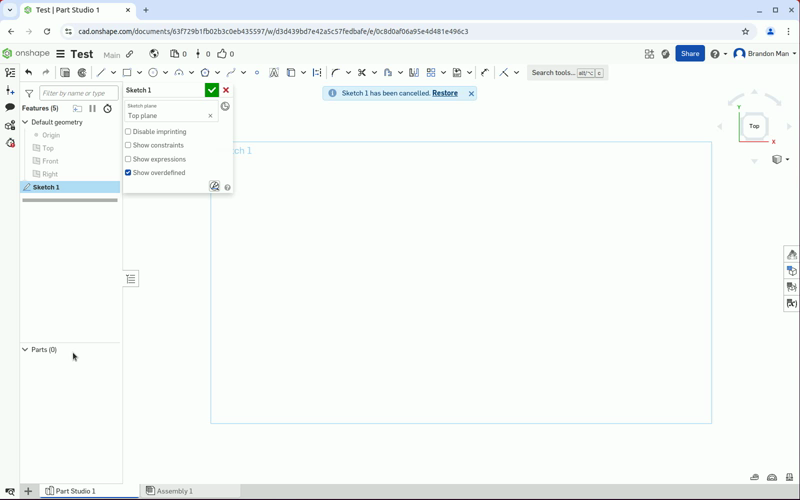
key(y)
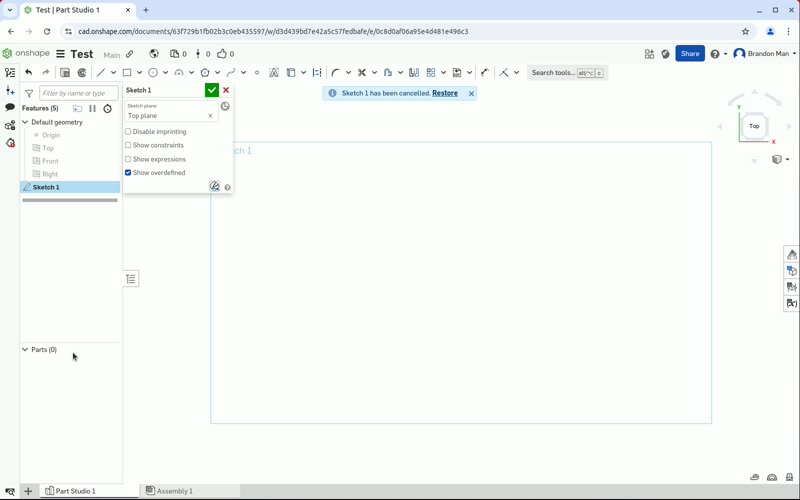
key(l)
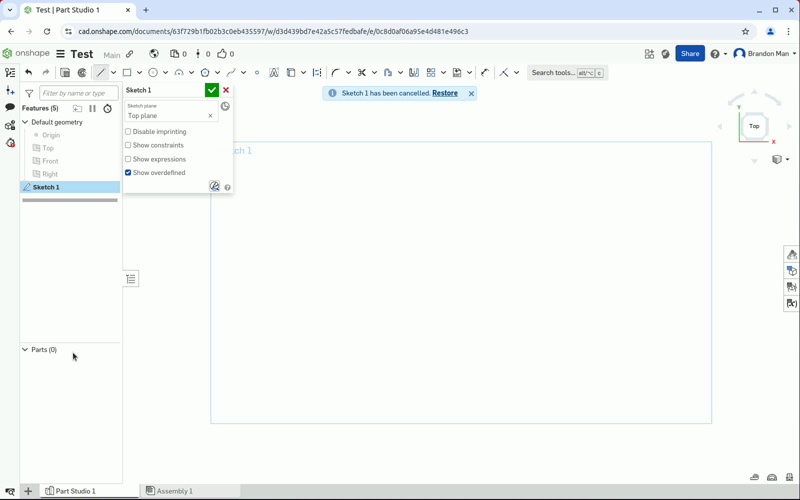
key_down(shift)
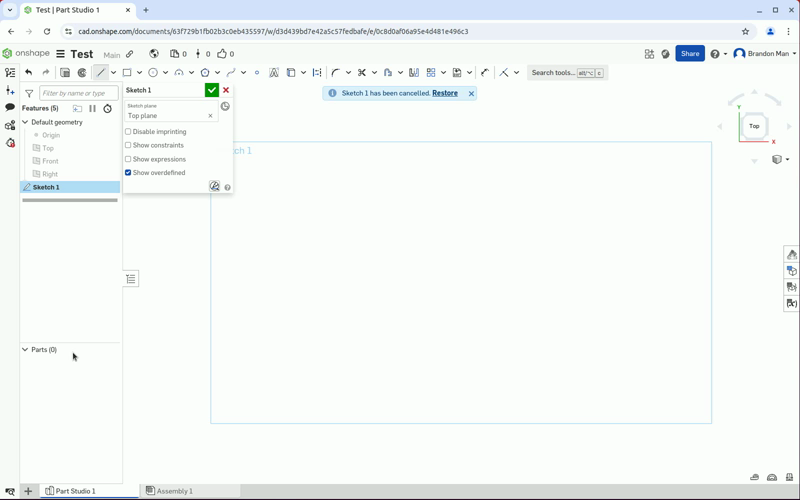
mouse_move(348, 224)
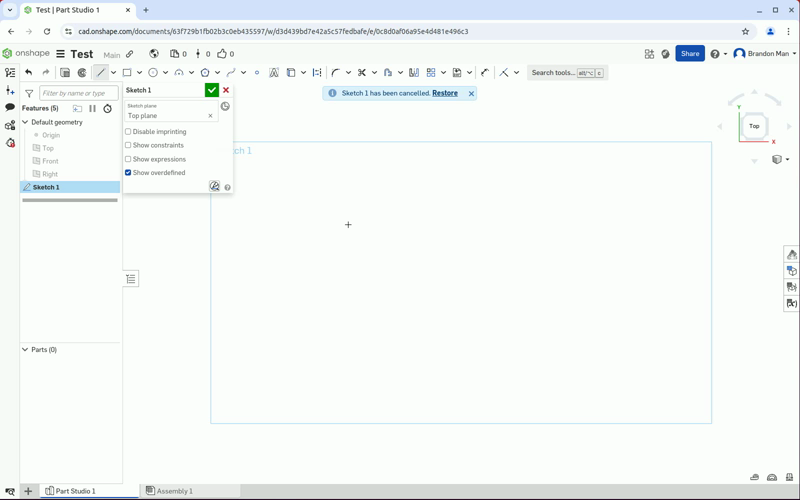
click(348, 224)
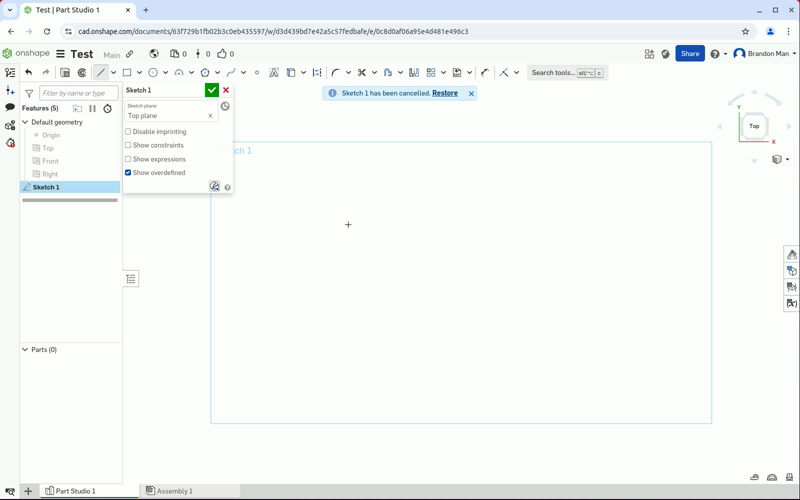
key_up(shift)
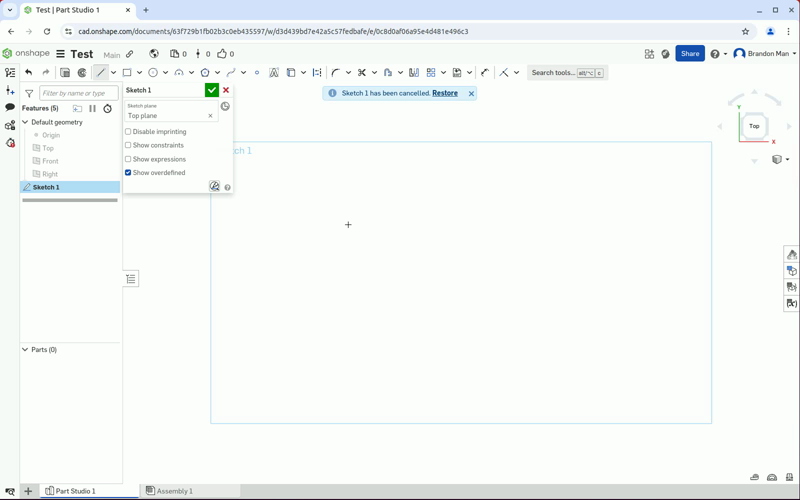
key_down(shift)
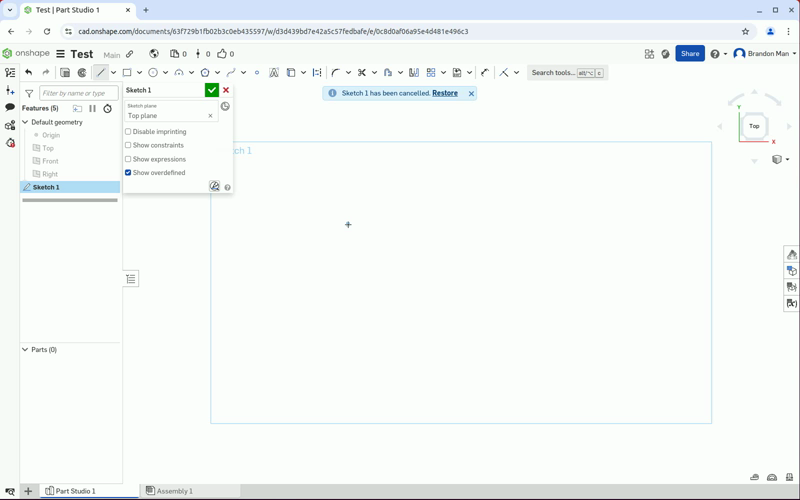
mouse_move(378, 224)
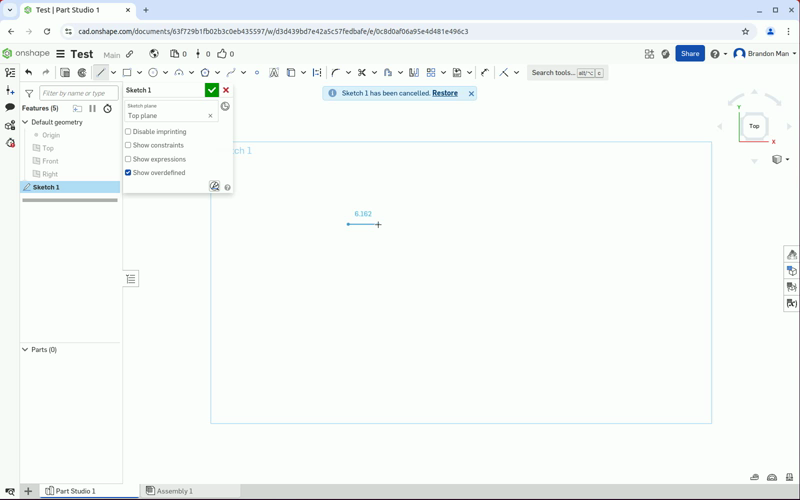
mouse_move(399, 224)
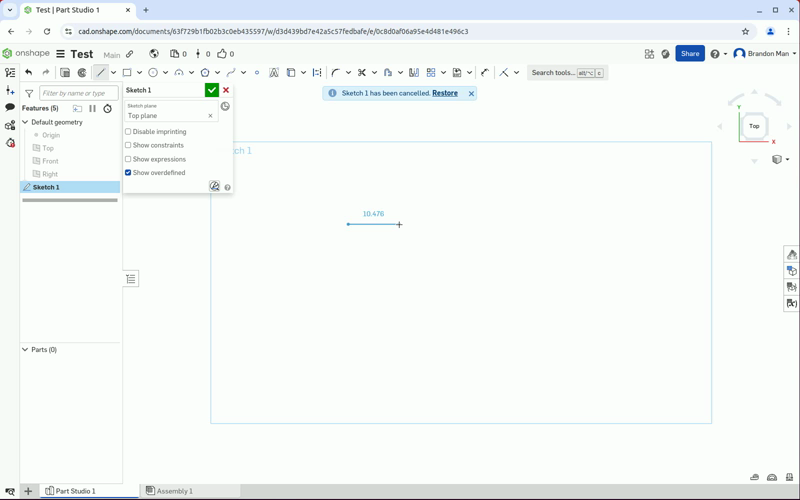
click(399, 224)
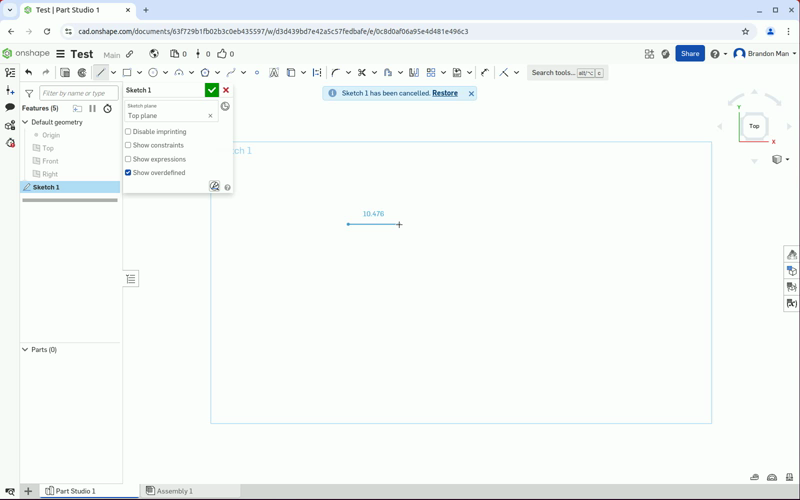
key_up(shift)
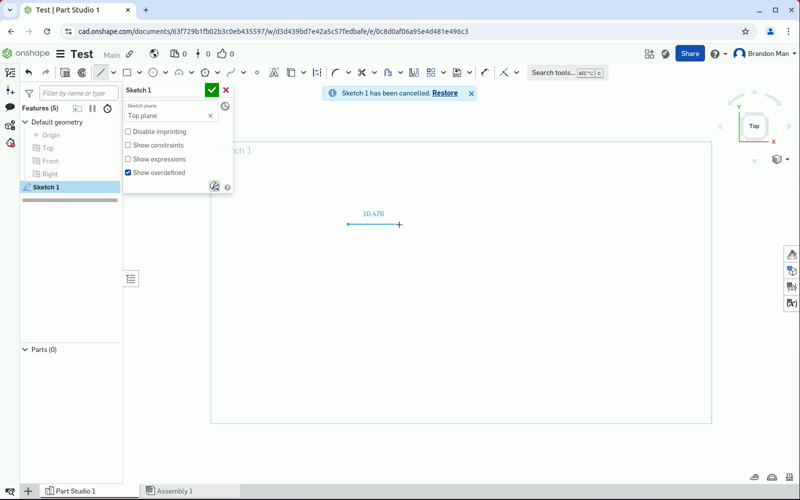
key(esc)
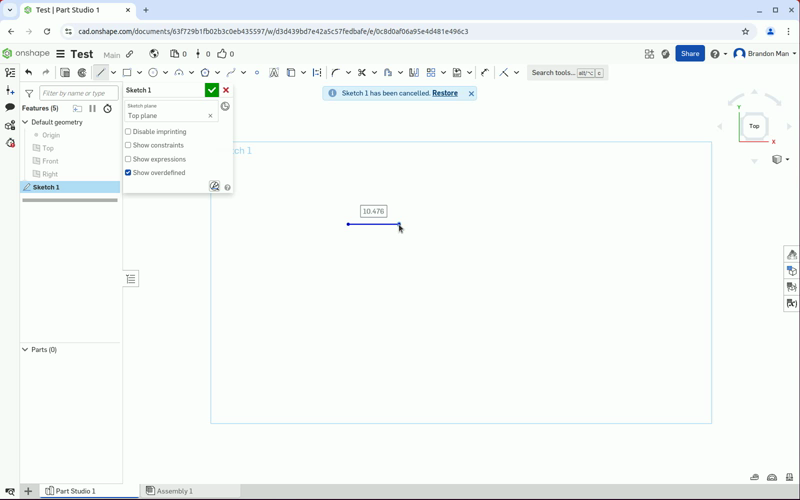
key(a)
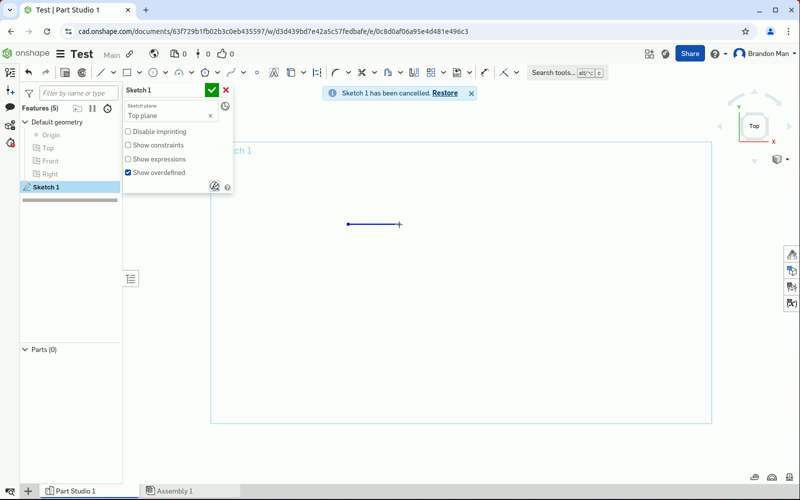
mouse_move(399, 224)
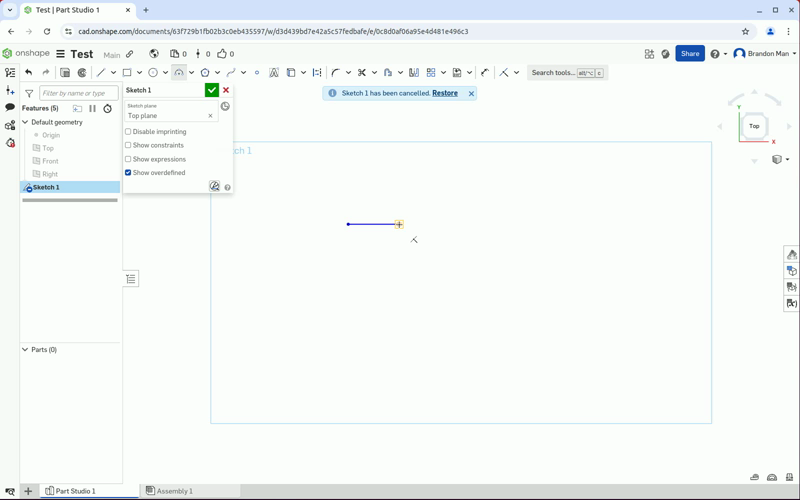
click(399, 224)
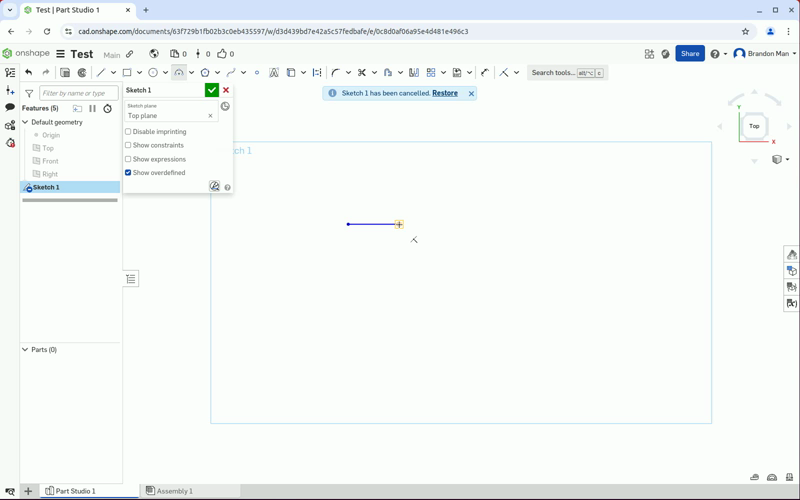
key_down(shift)
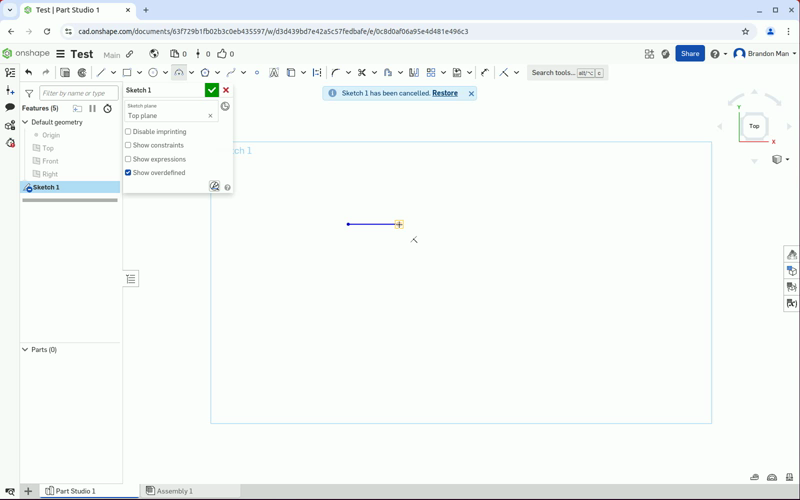
mouse_move(415, 210)
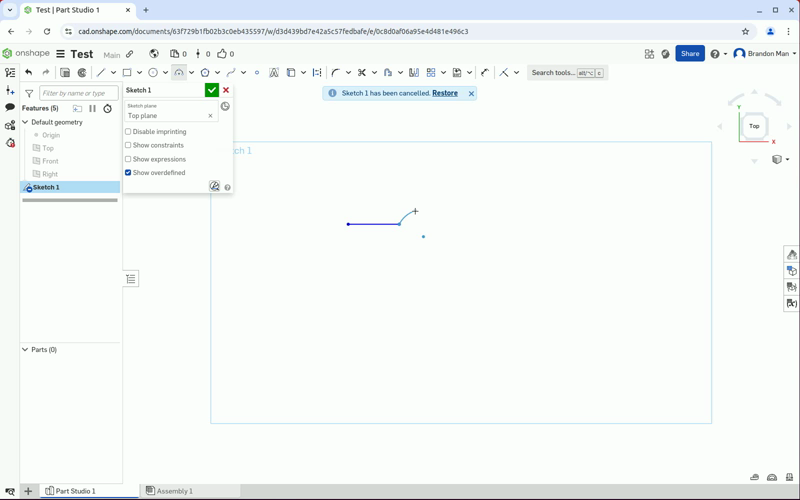
click(415, 210)
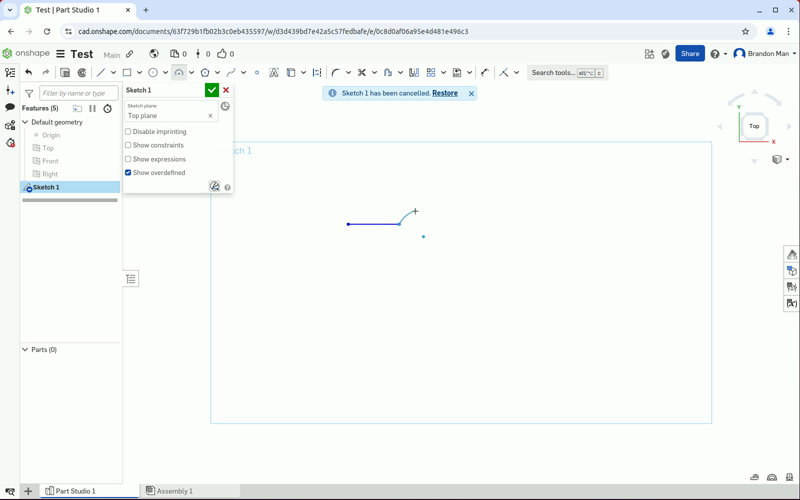
mouse_move(407, 216)
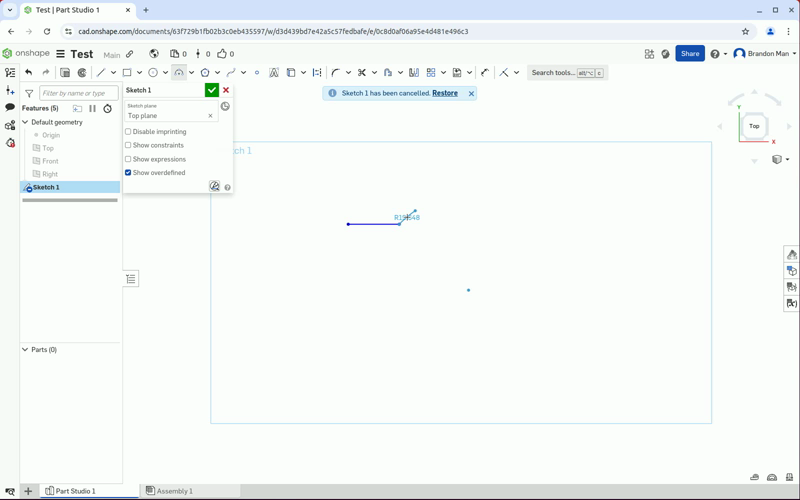
click(407, 216)
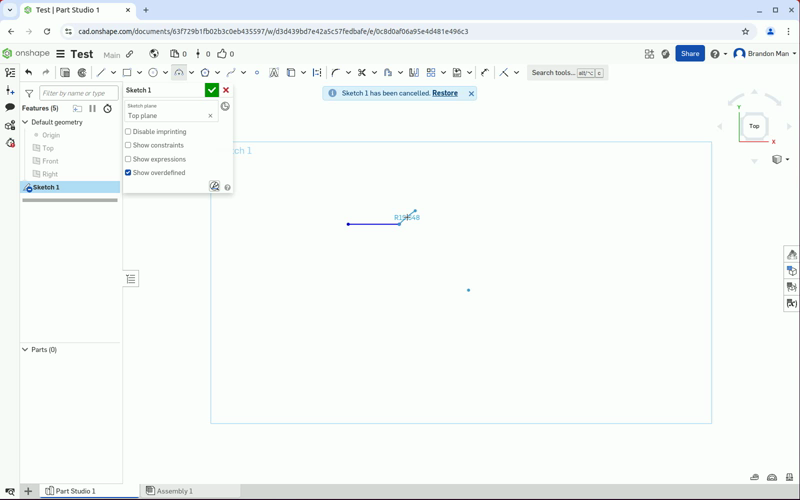
key_up(shift)
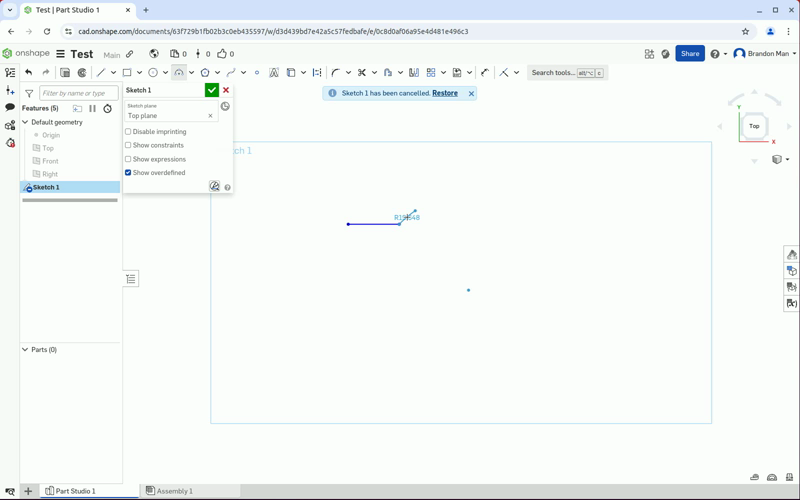
key(esc)
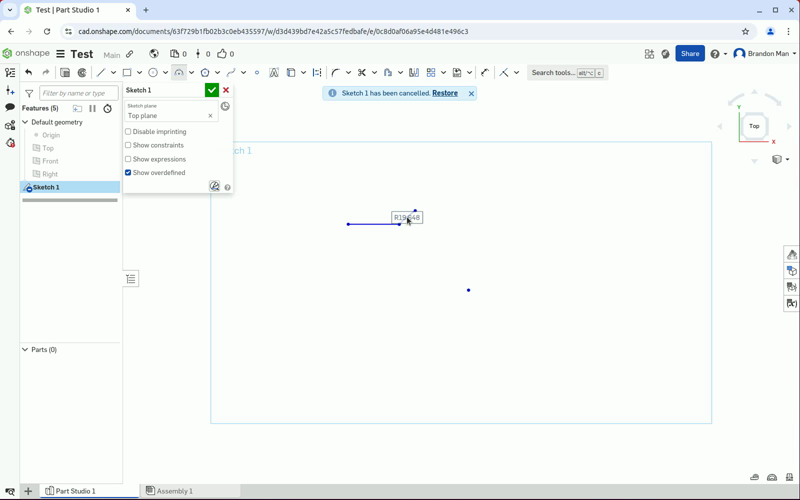
key(l)
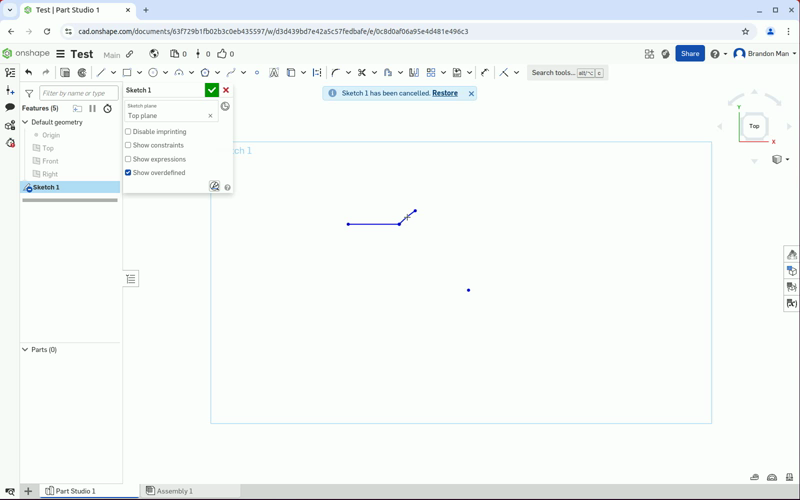
mouse_move(415, 210)
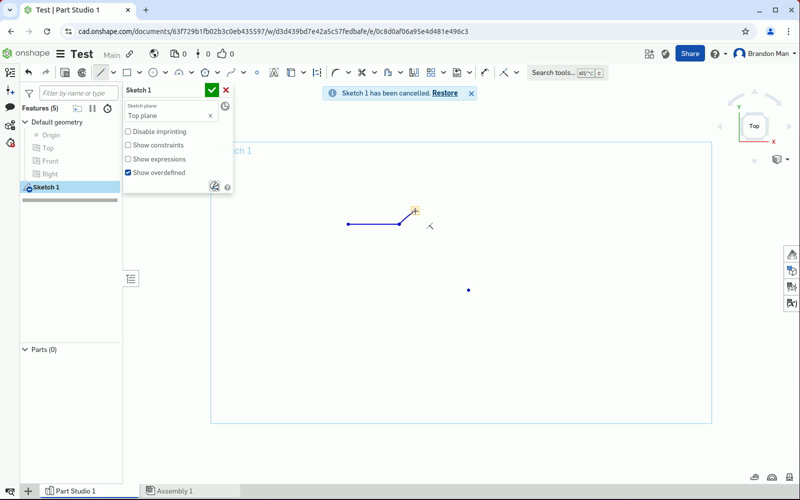
click(415, 210)
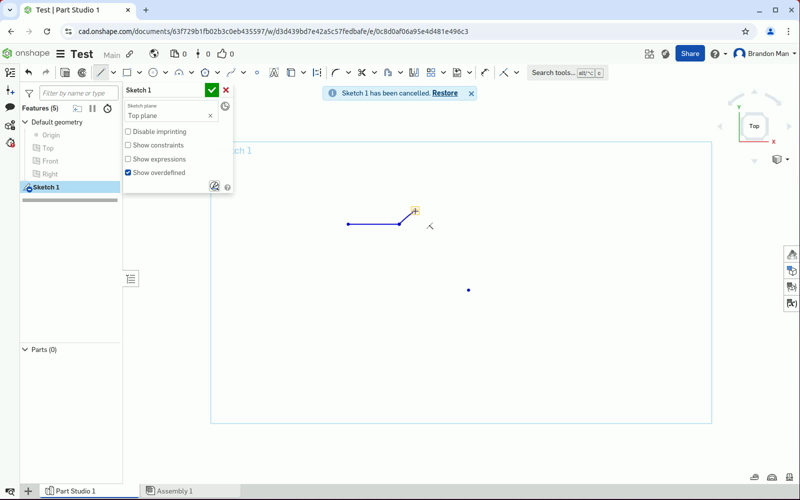
key_down(shift)
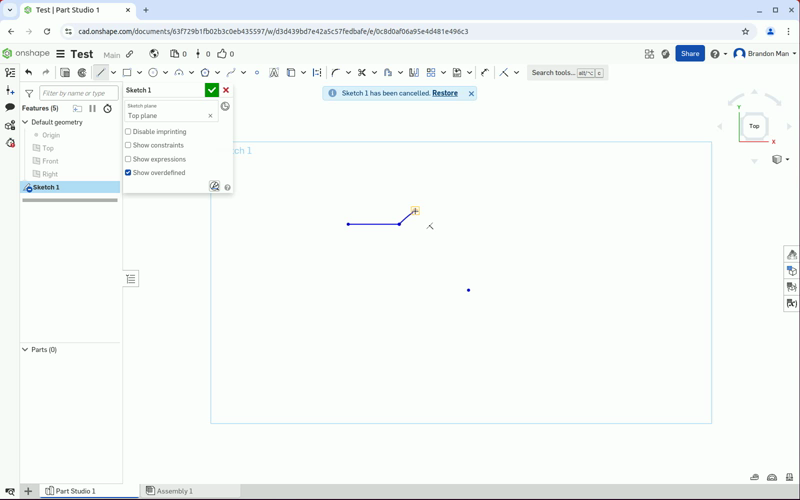
mouse_move(445, 210)
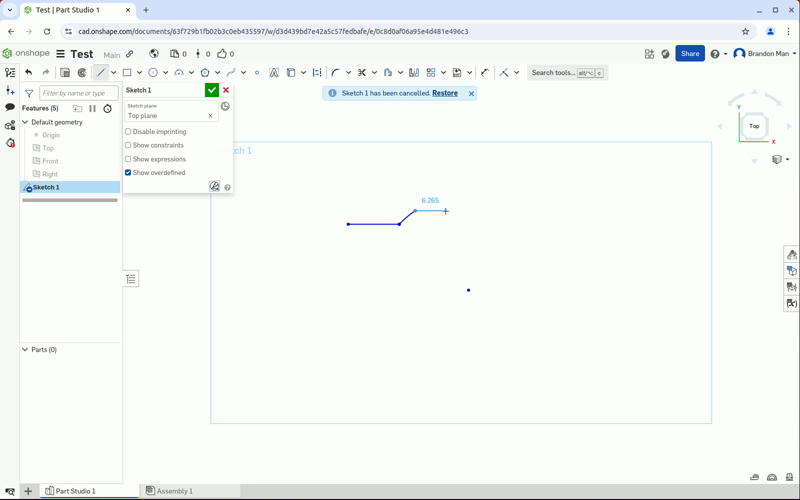
mouse_move(415, 176)
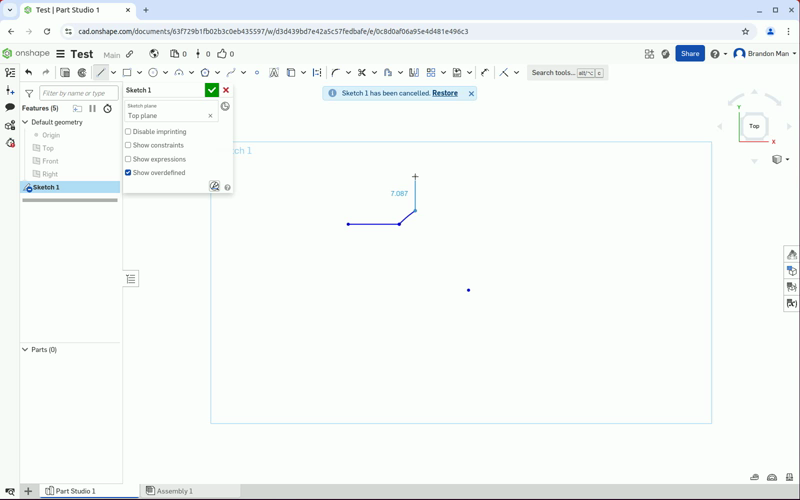
click(415, 176)
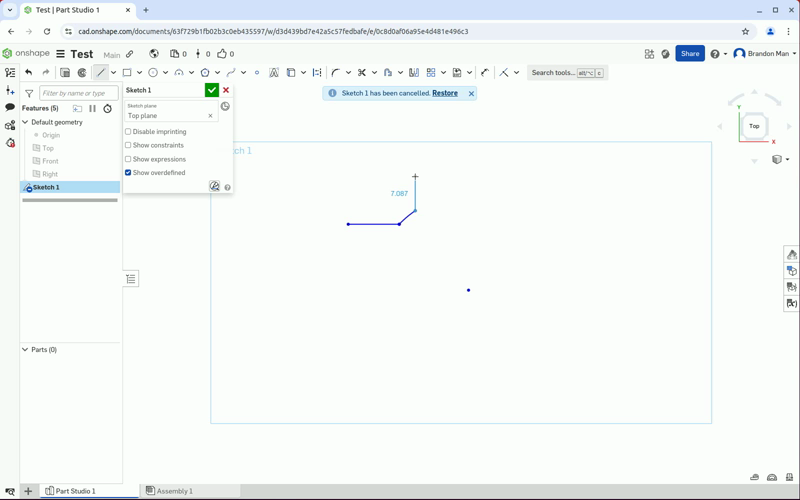
key_up(shift)
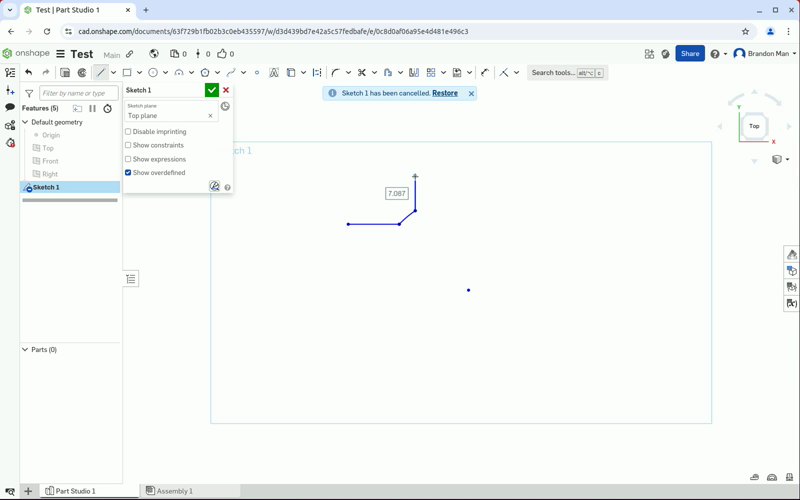
key_down(shift)
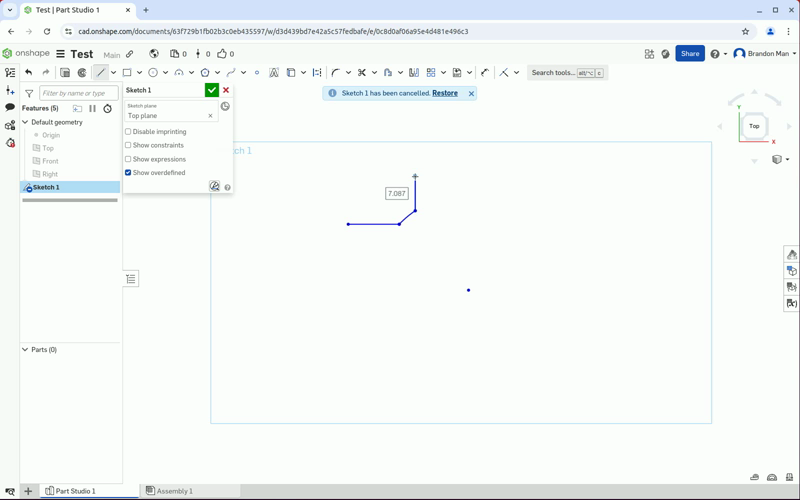
mouse_move(348, 176)
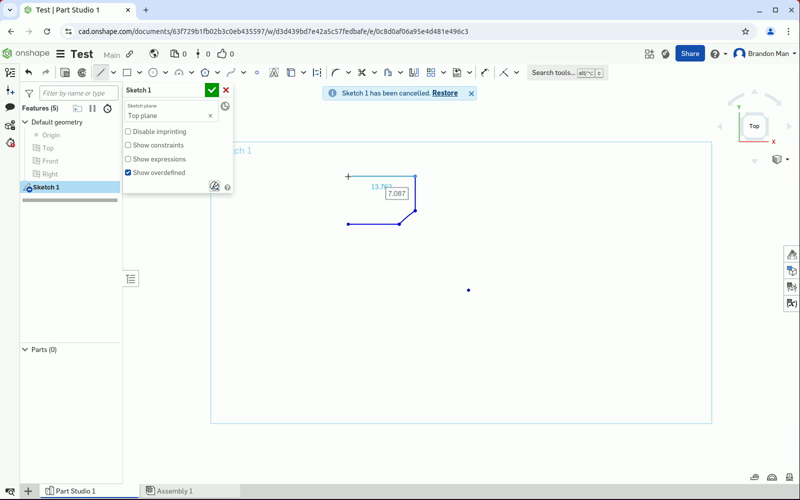
click(348, 176)
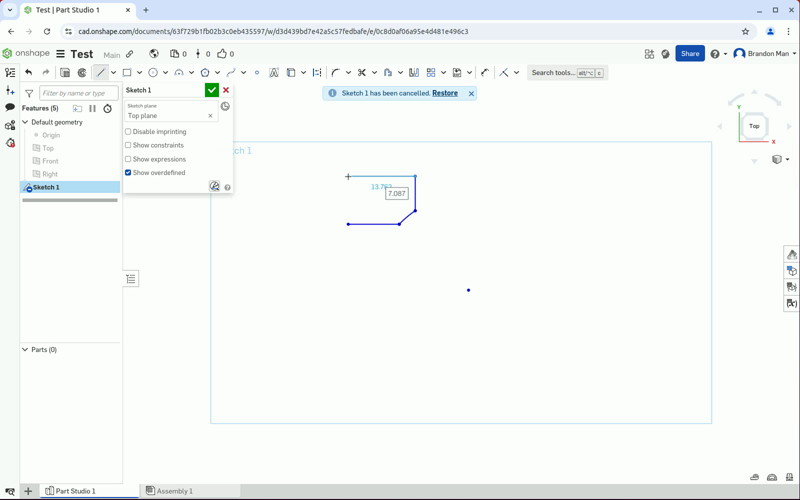
key_up(shift)
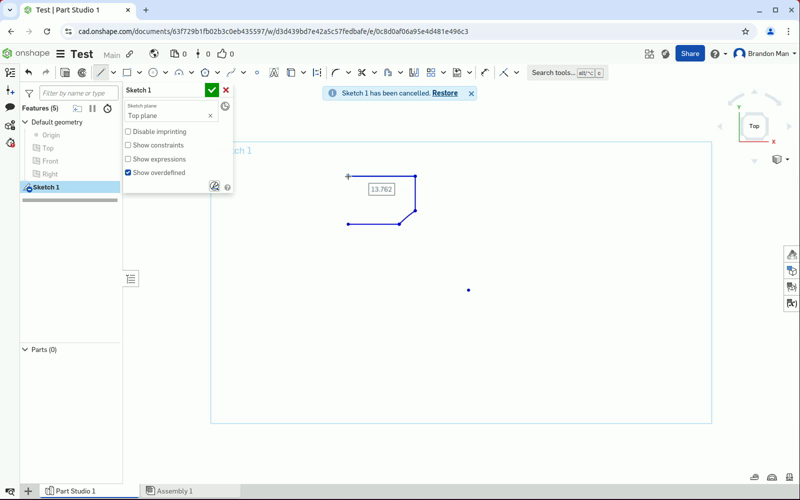
mouse_move(378, 176)
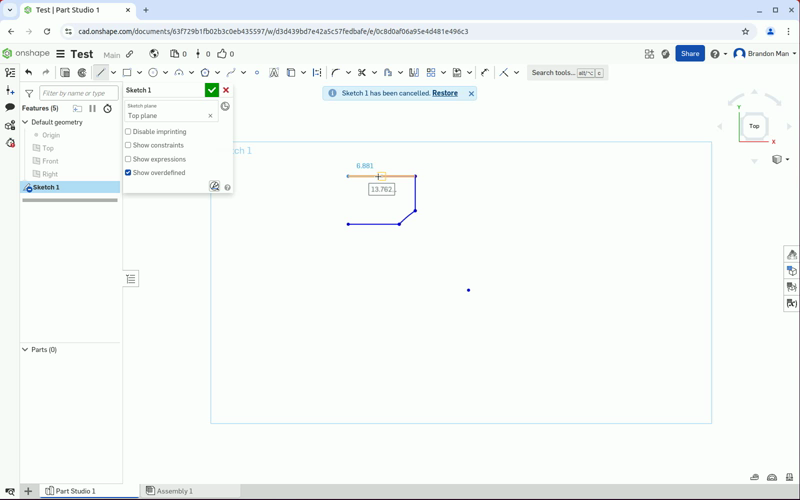
key_down(shift)
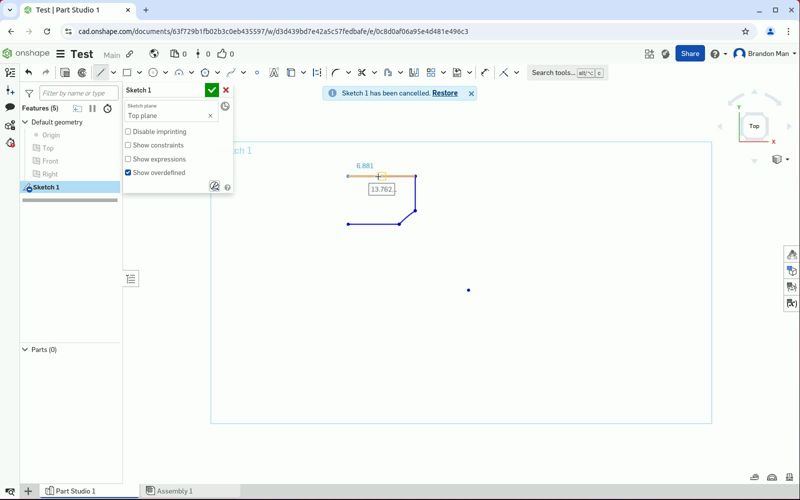
mouse_move(348, 224)
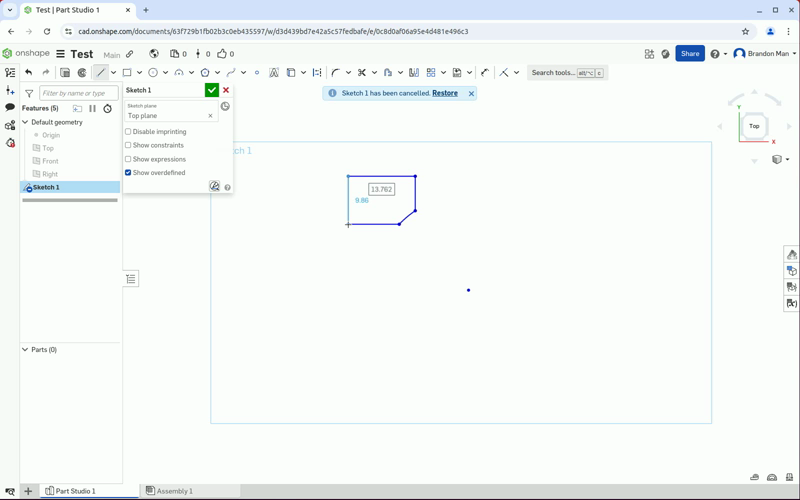
key_up(shift)
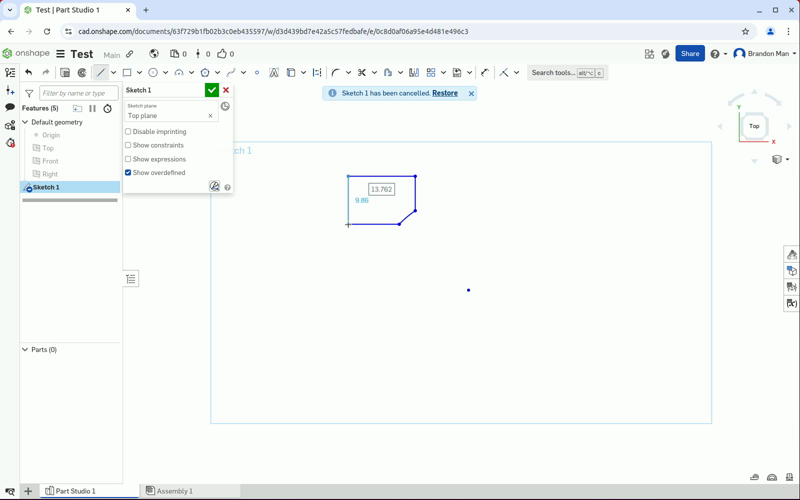
click(348, 224)
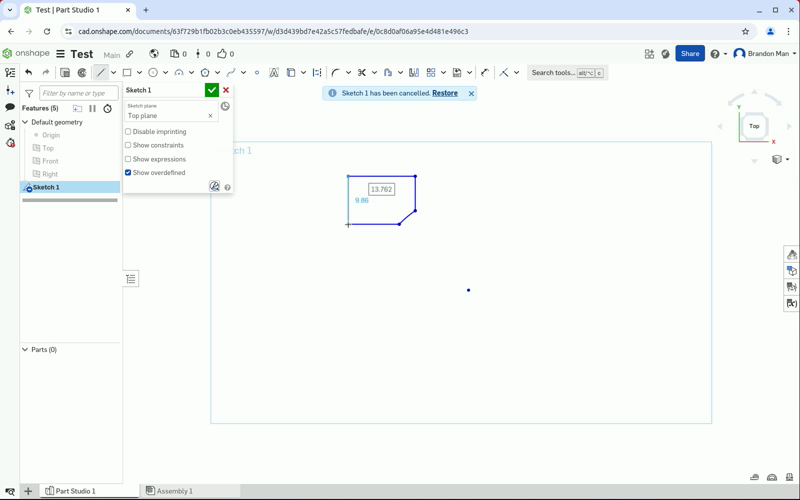
key(esc)
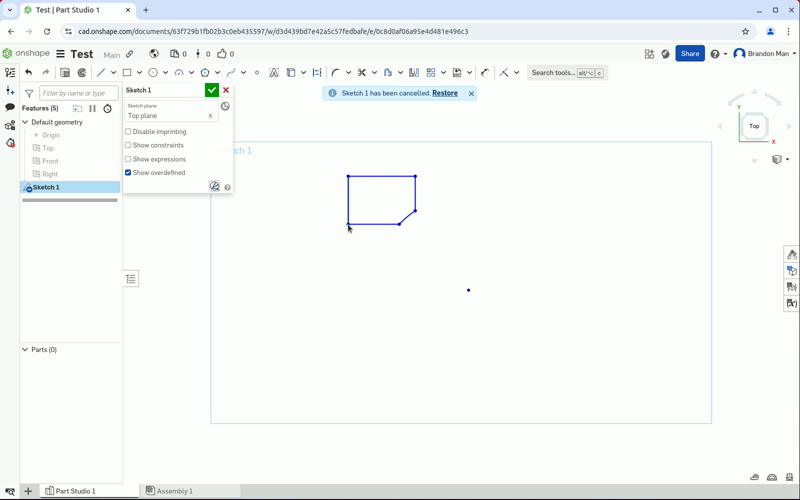
mouse_move(350, 217)
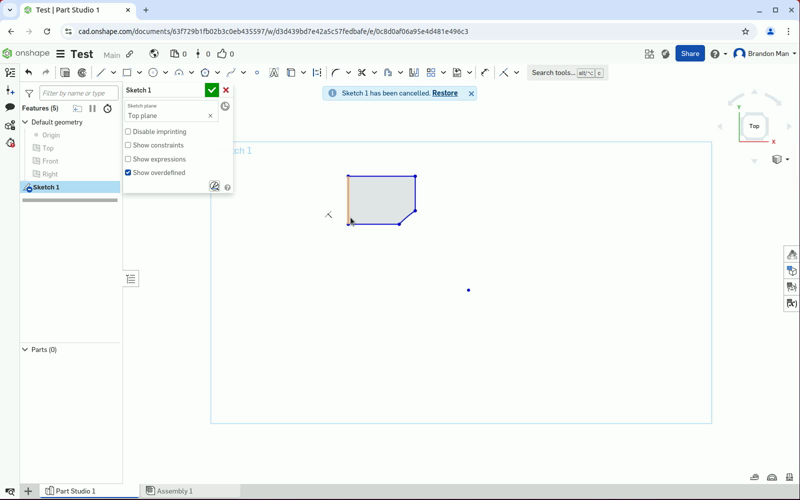
click(350, 217)
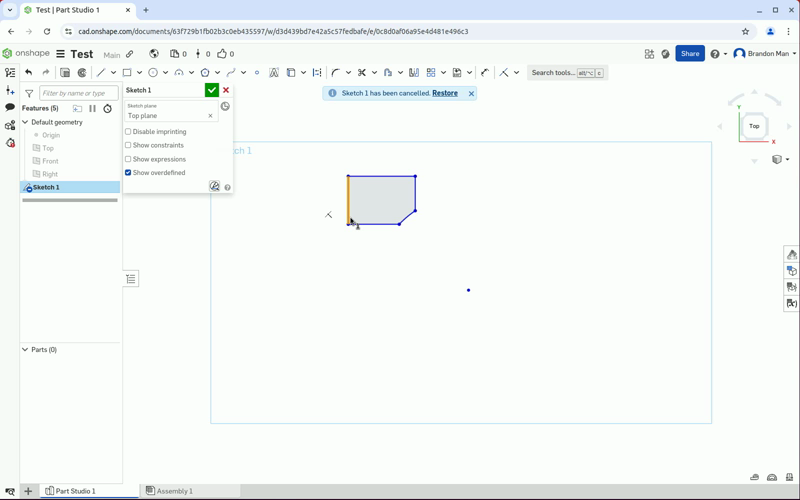
mouse_move(73, 352)
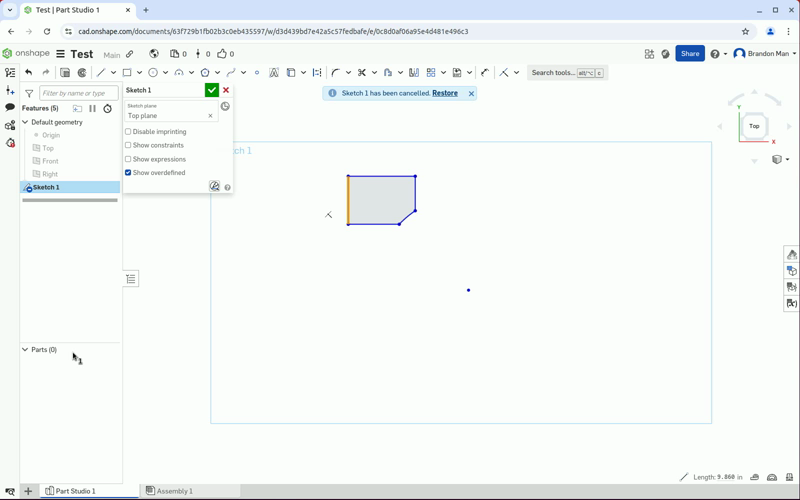
key(shift+y)
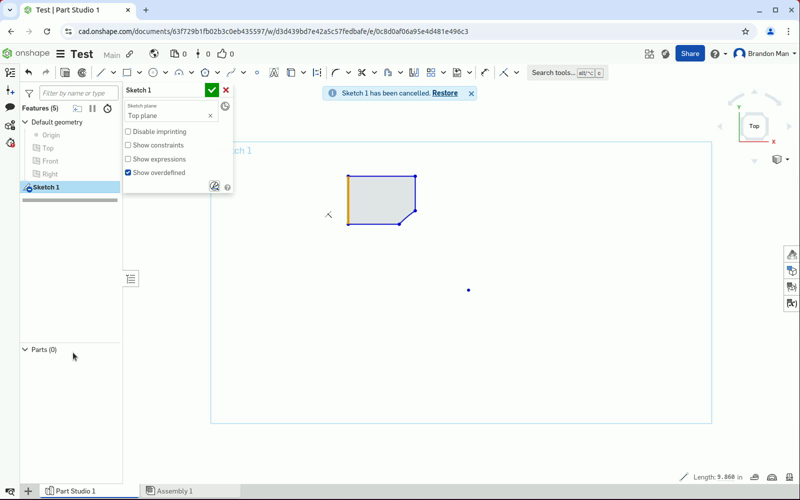
key(shift+e)
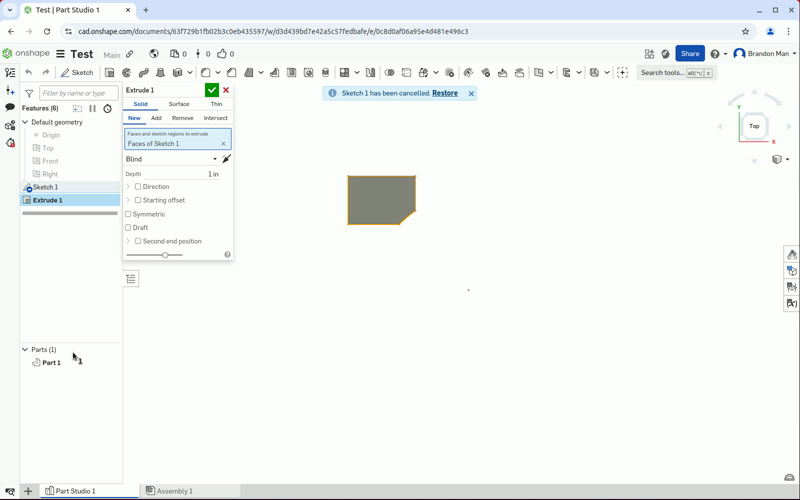
mouse_move(143, 106)
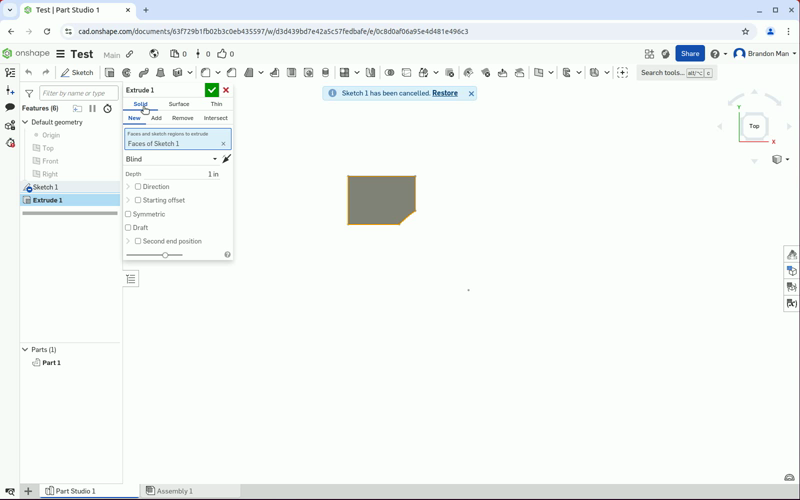
click(143, 106)
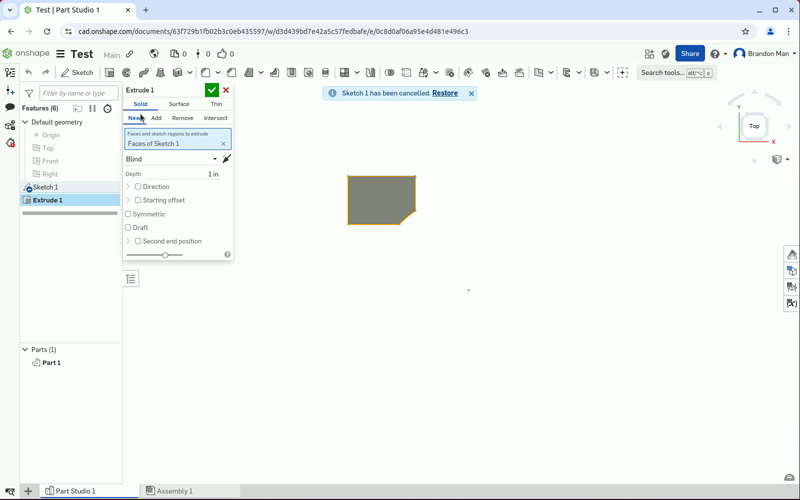
mouse_move(137, 120)
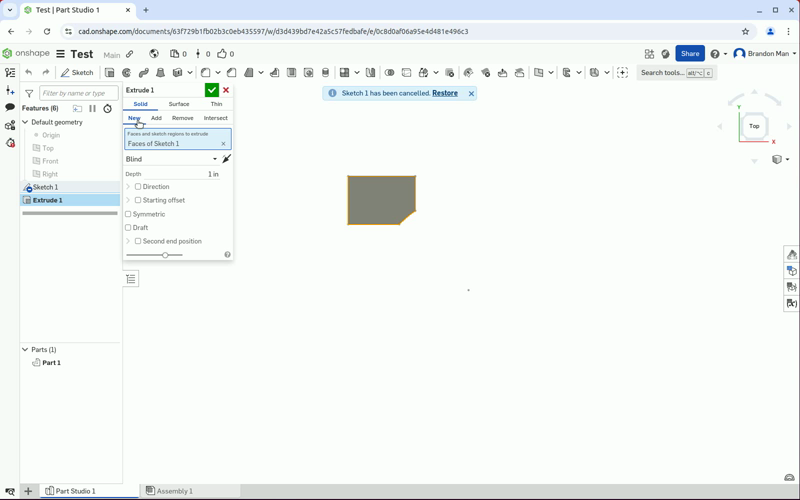
click(137, 120)
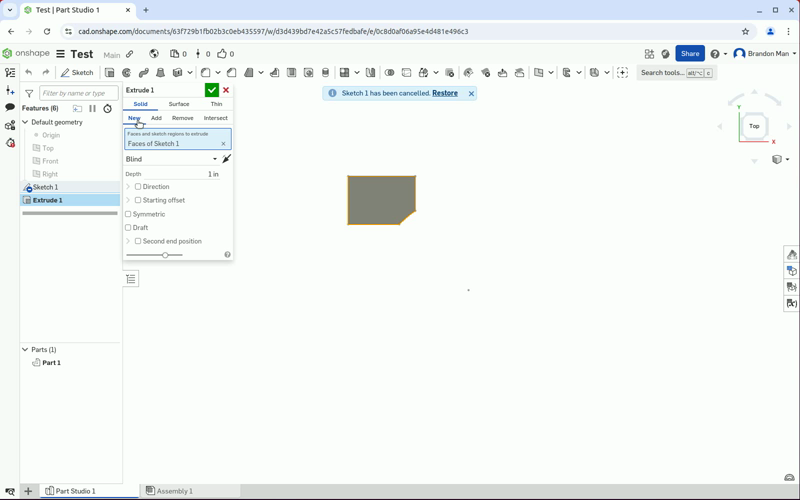
key(tab, 4)
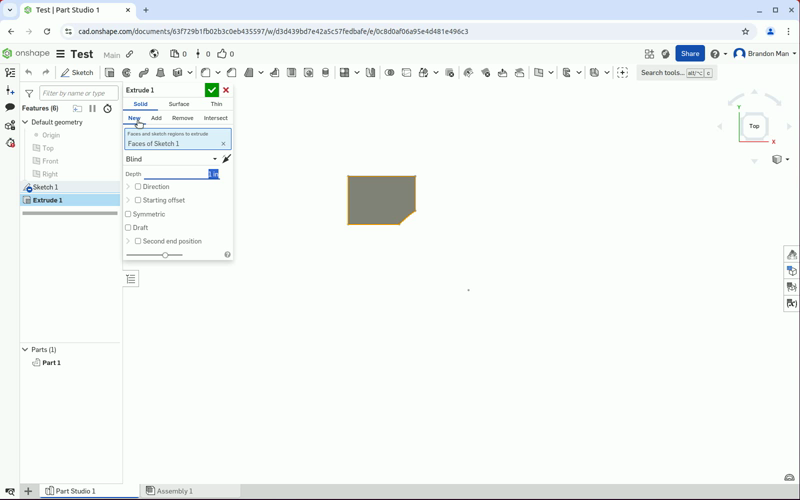
text(9.147)
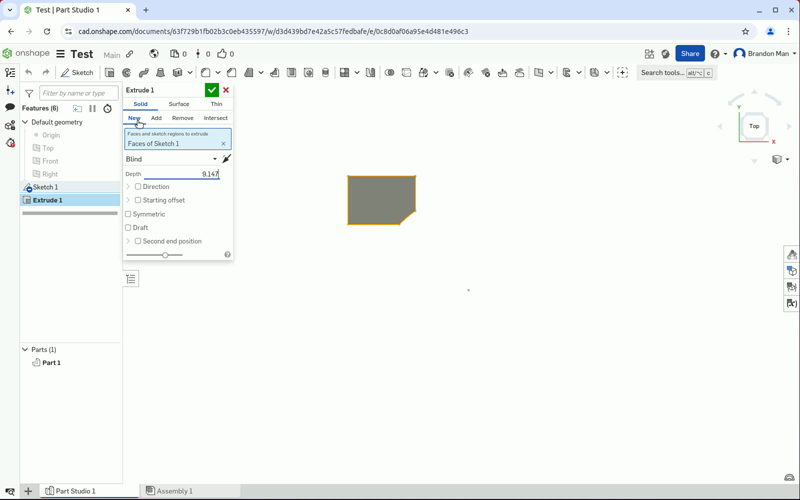
key(enter)
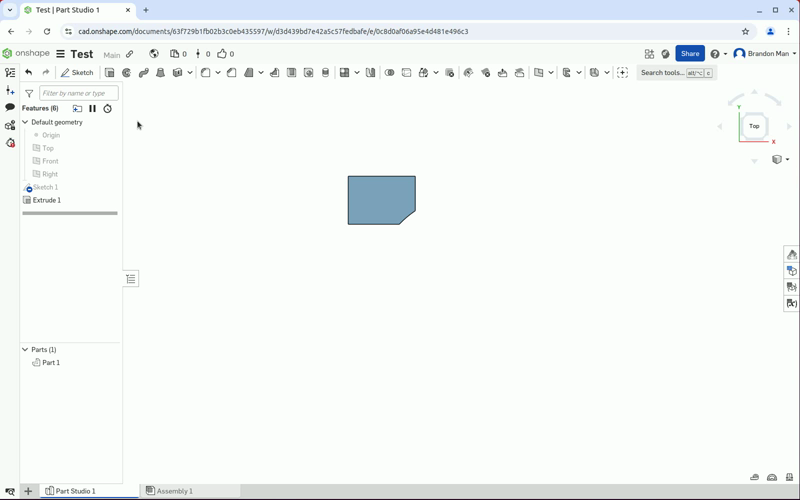
key(shift+h)
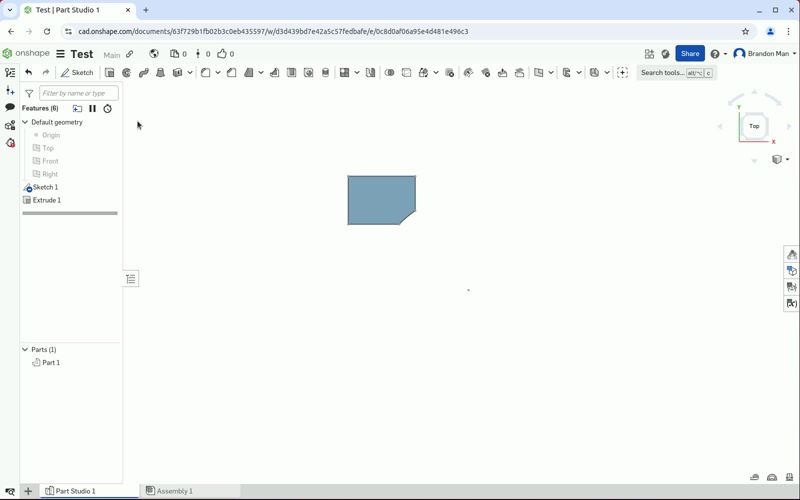
key(shift+h)
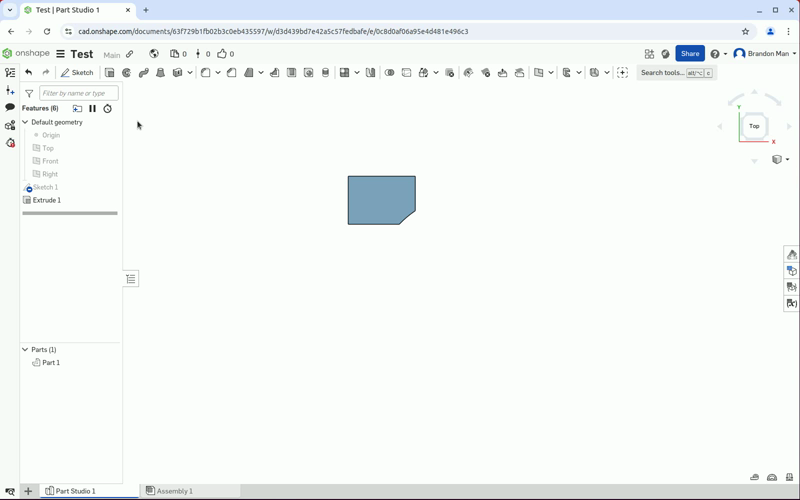
mouse_move(73, 189)
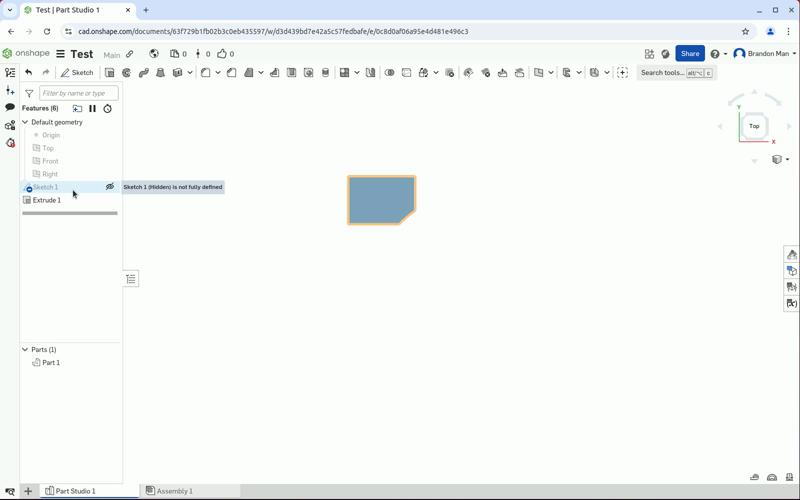
click(73, 189)
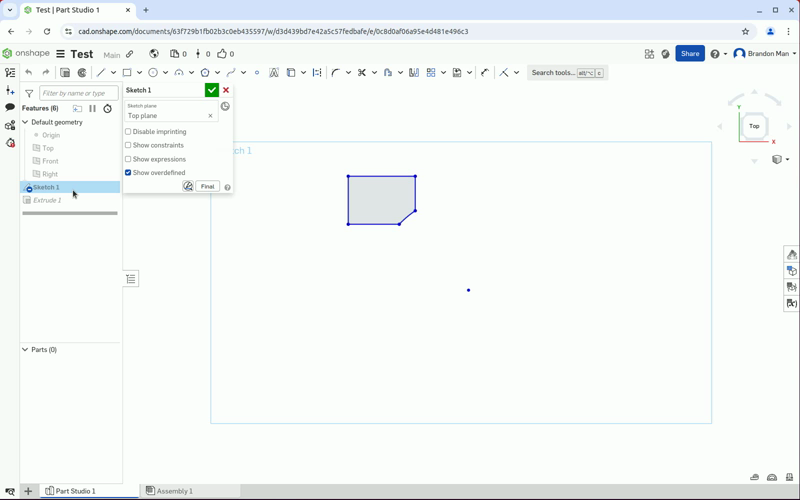
mouse_move(229, 92)
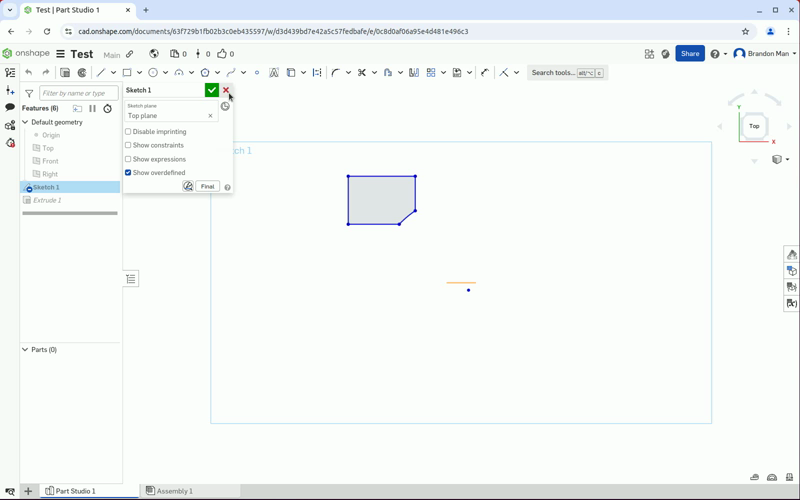
click(229, 92)
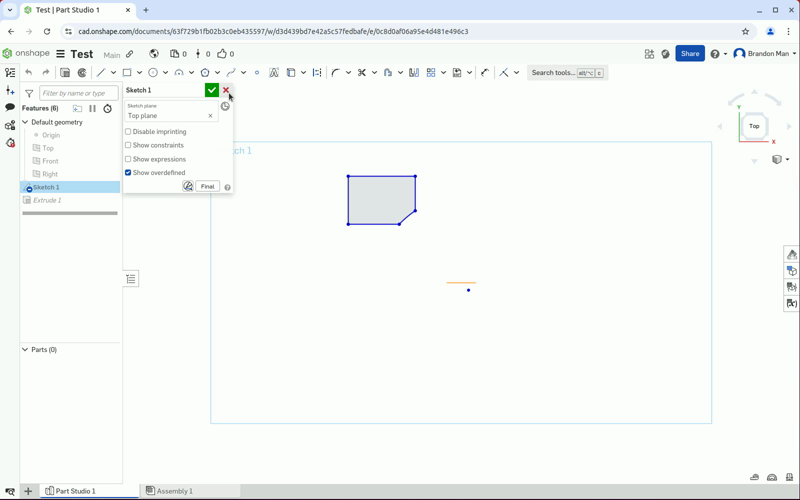
key(shift+s)
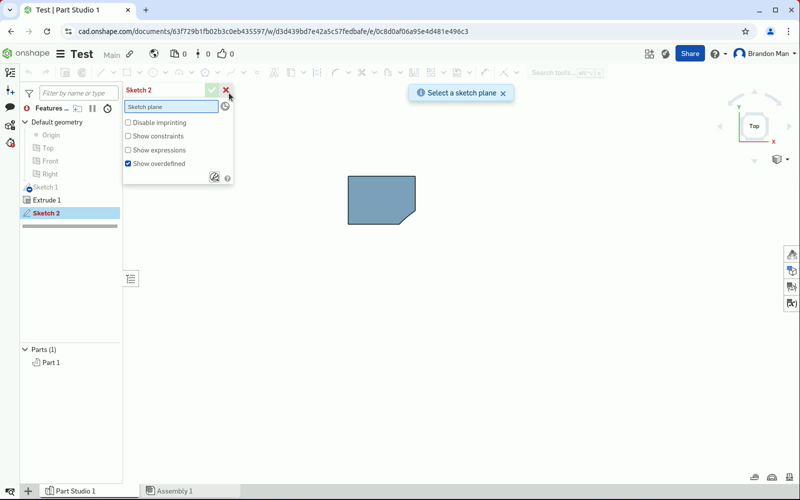
mouse_move(73, 150)
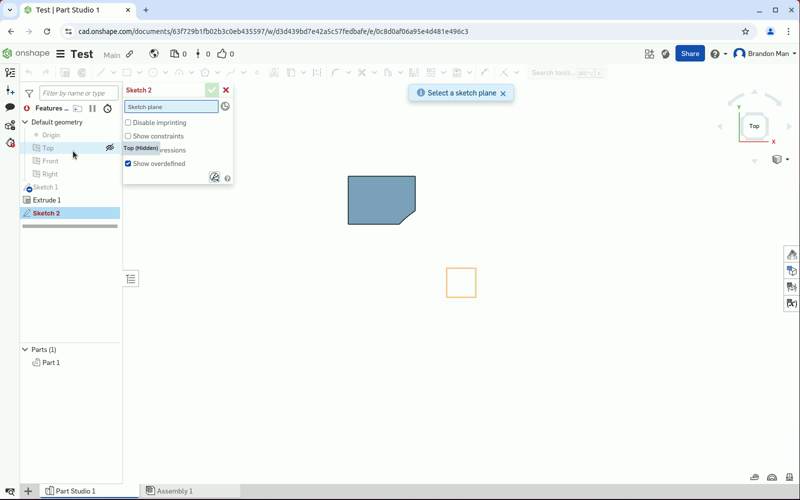
click(73, 150)
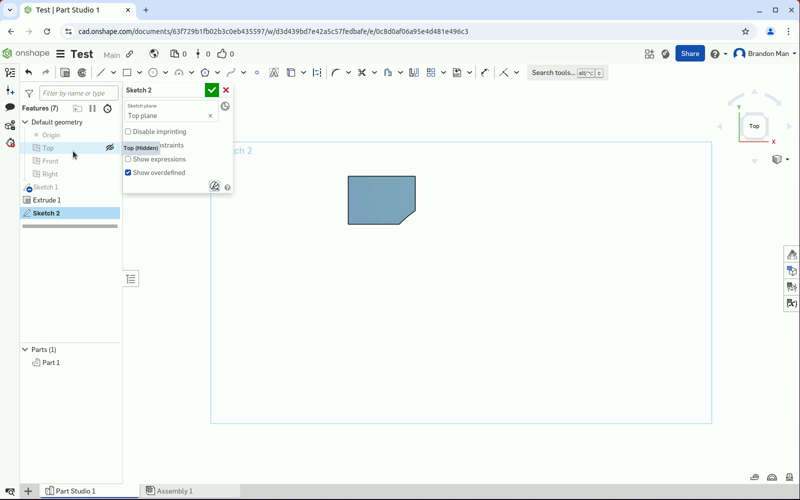
mouse_move(73, 352)
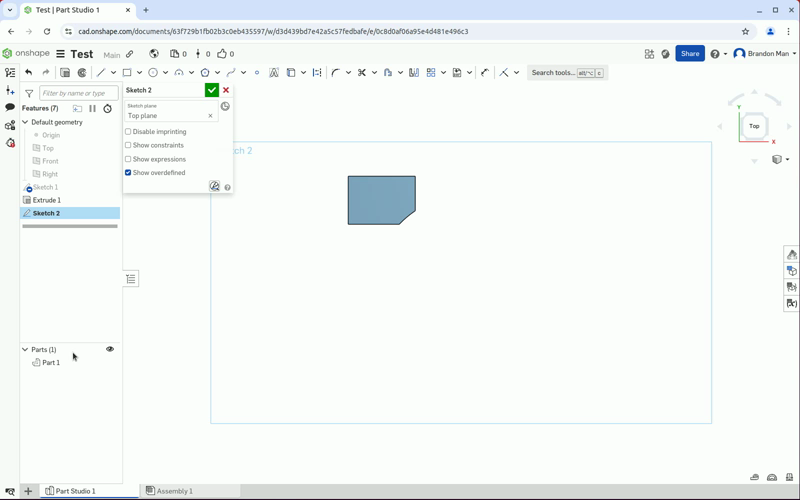
key(y)
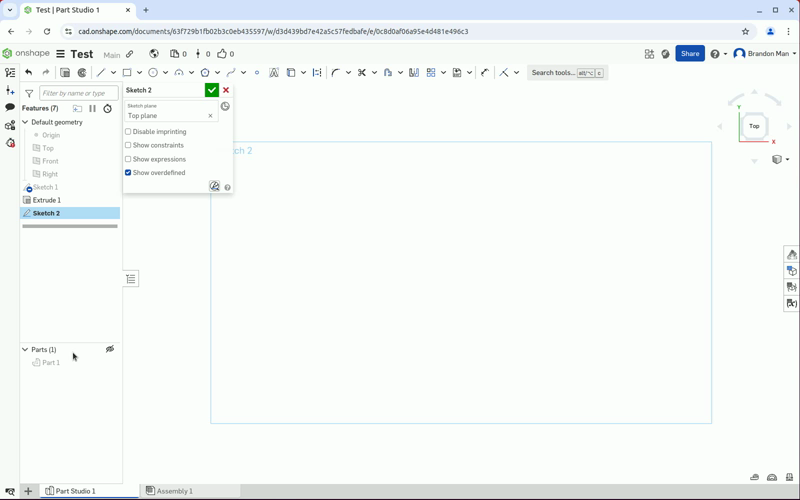
key(a)
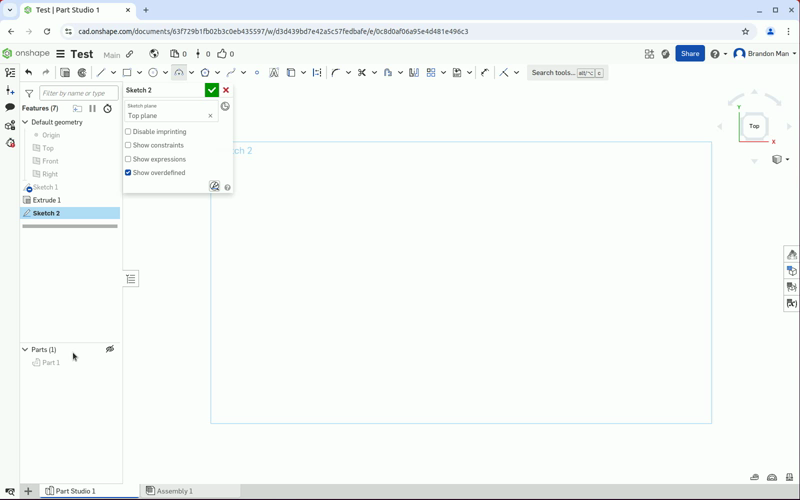
key_down(shift)
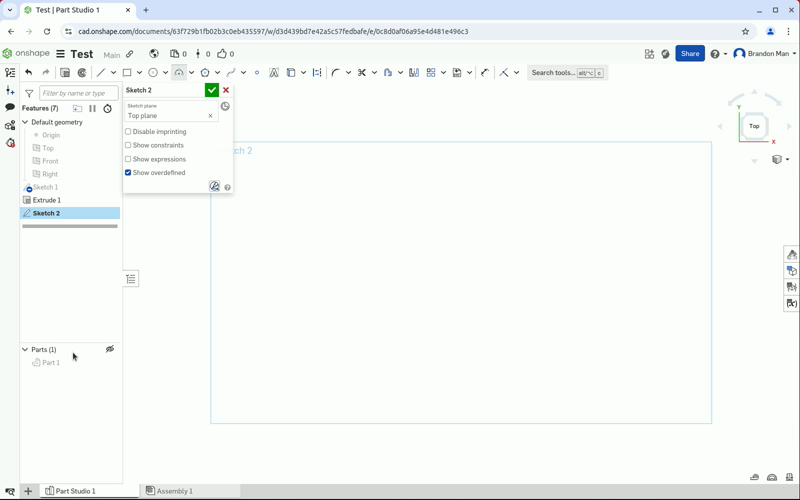
mouse_move(502, 209)
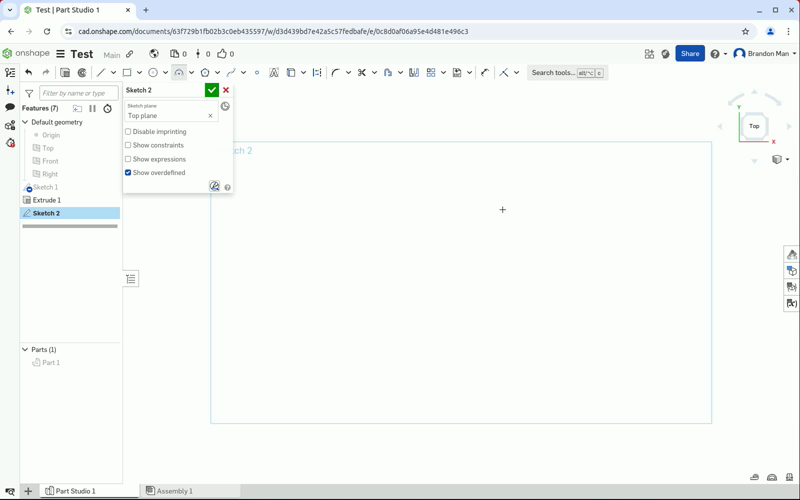
click(502, 209)
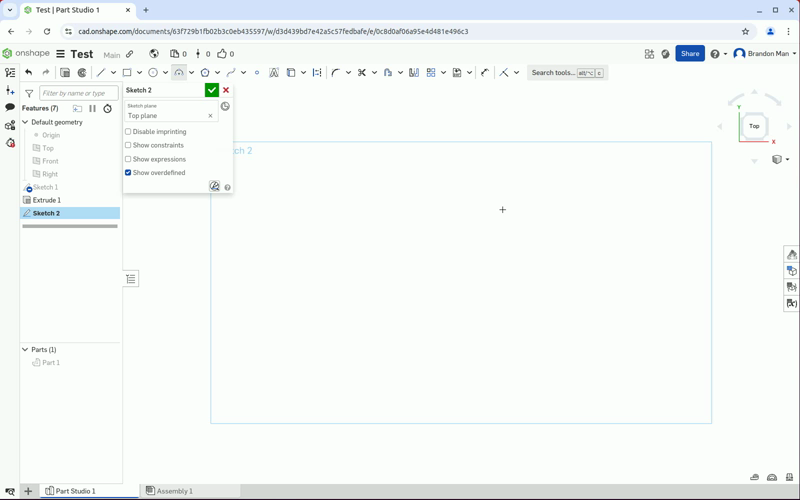
key_up(shift)
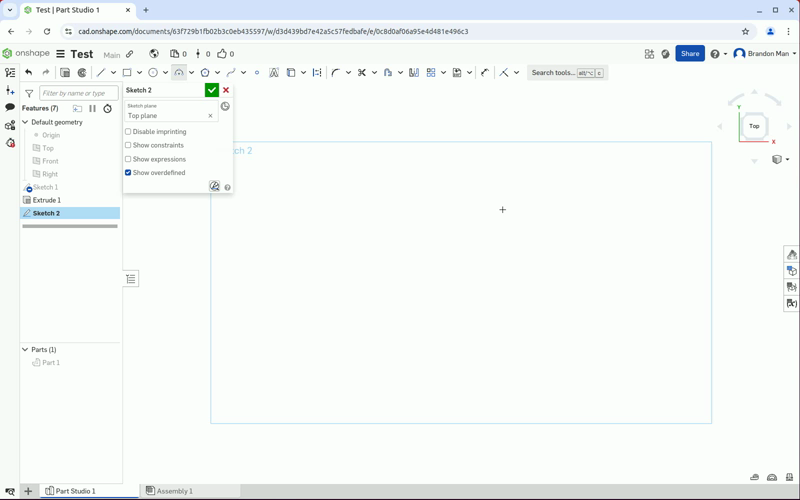
key_down(shift)
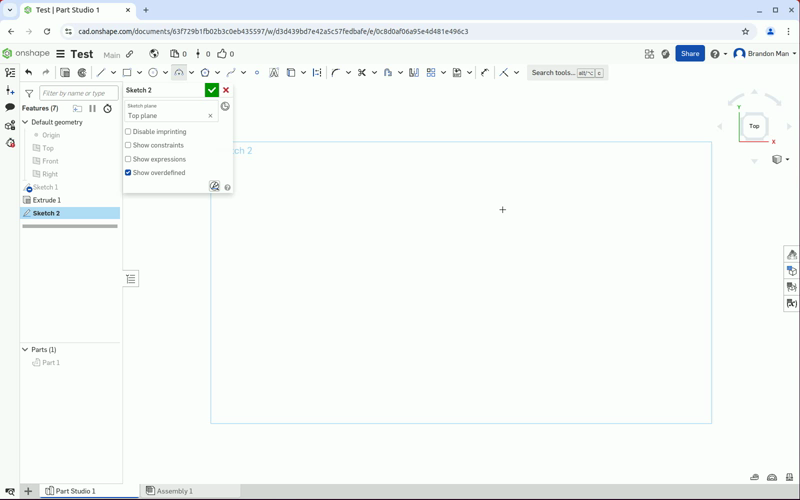
mouse_move(522, 224)
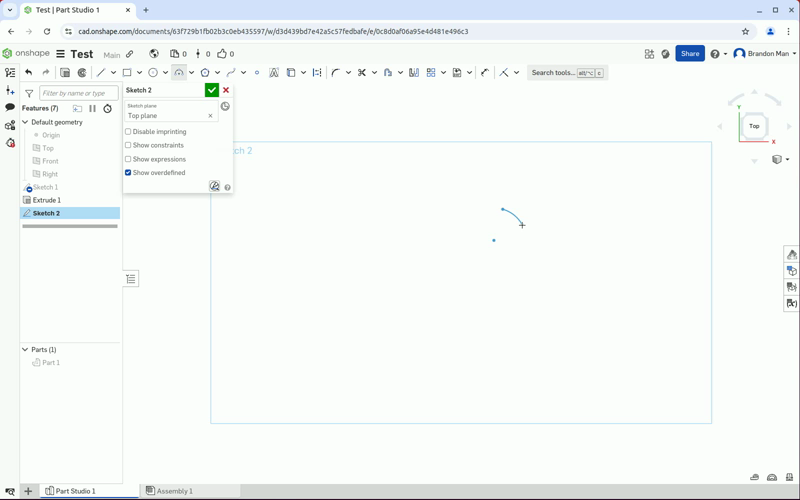
click(522, 224)
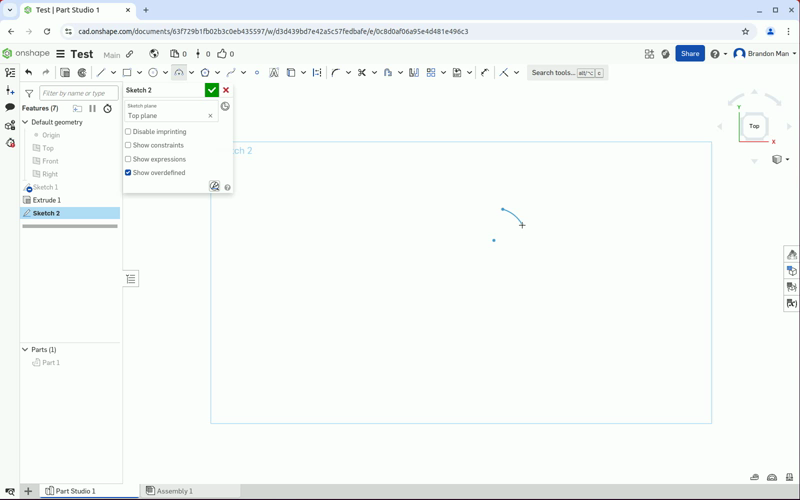
mouse_move(513, 216)
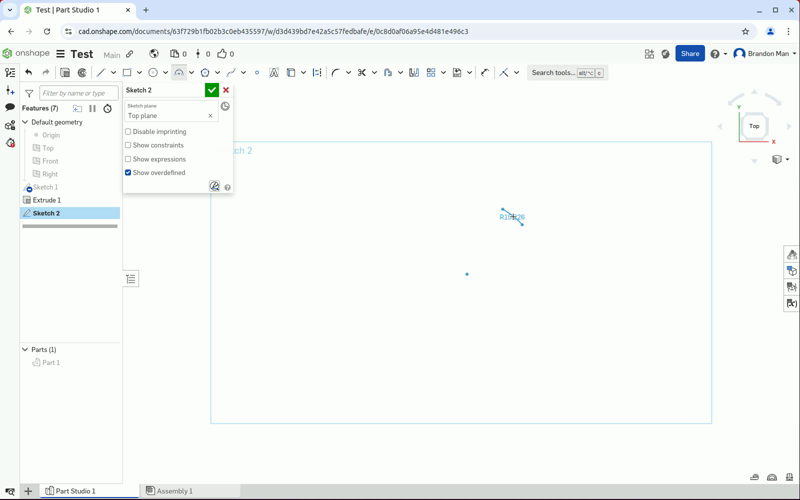
click(513, 216)
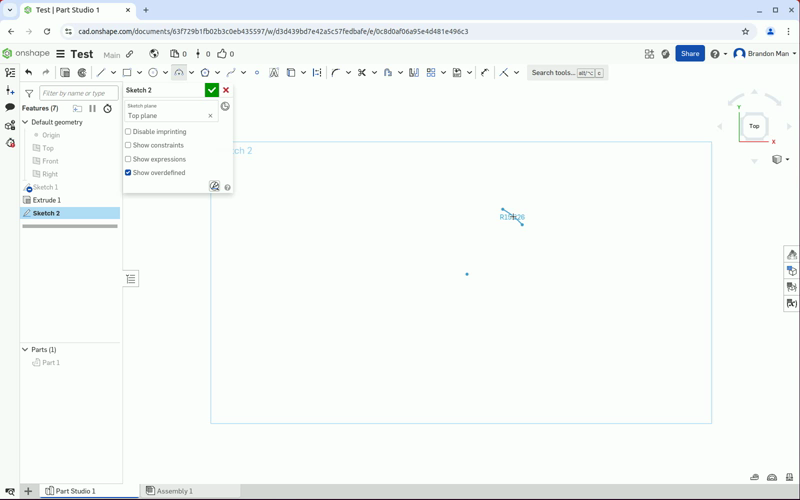
key_up(shift)
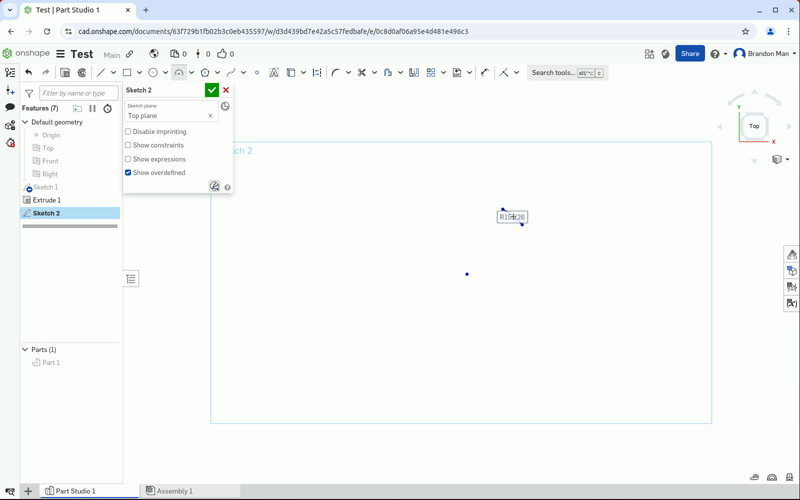
key(esc)
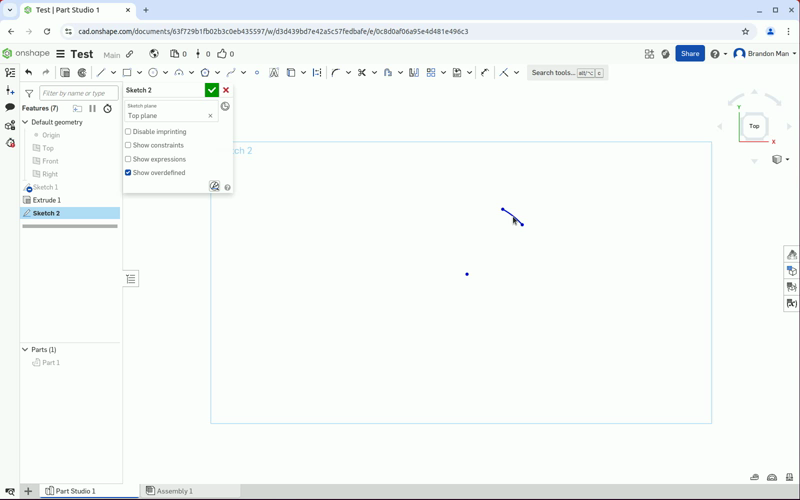
key(l)
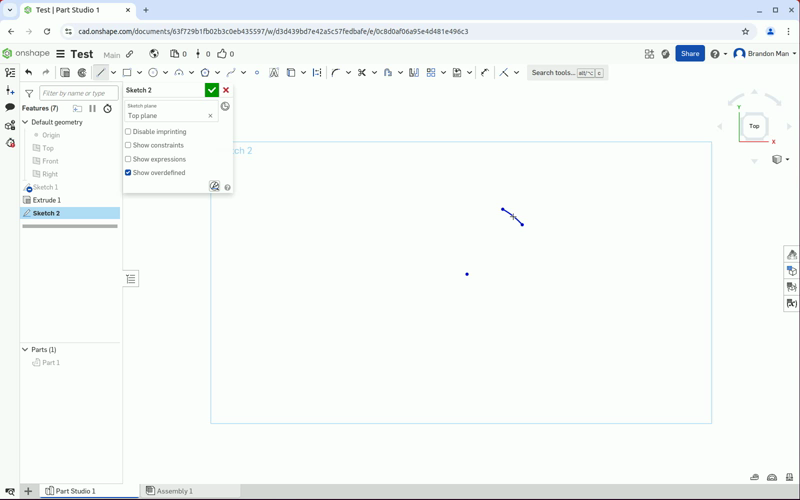
mouse_move(522, 224)
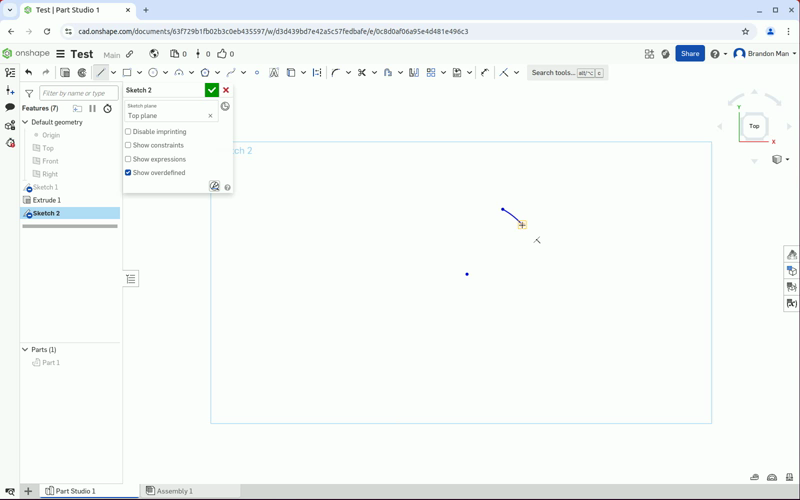
click(522, 224)
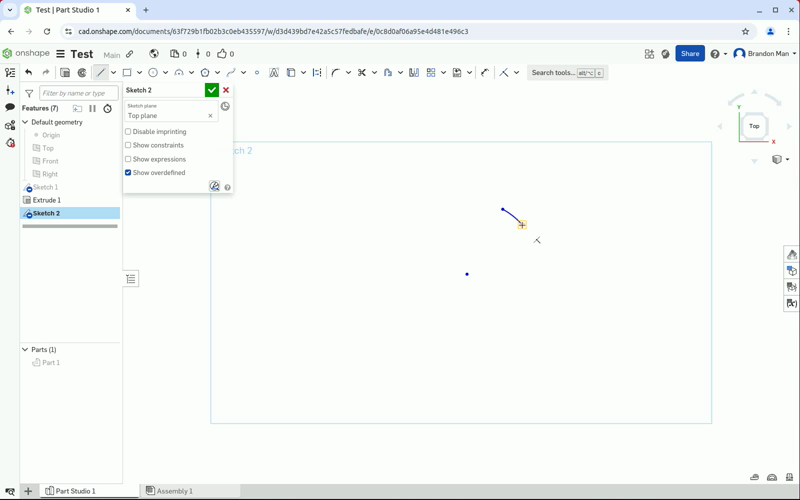
key_down(shift)
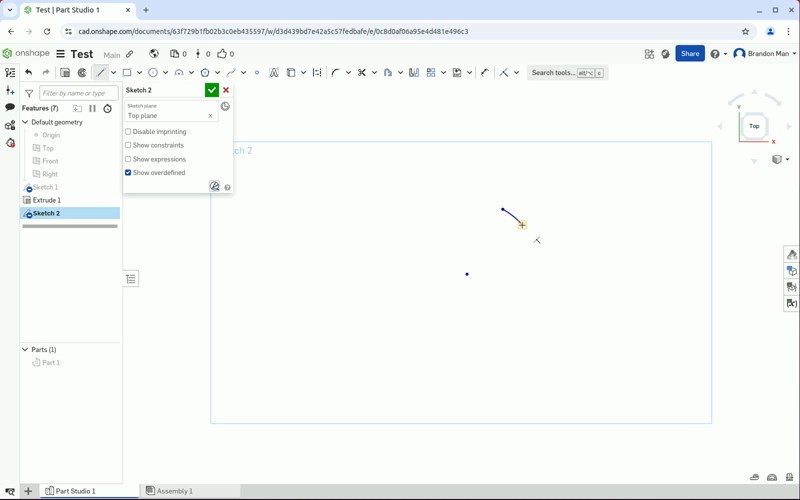
mouse_move(552, 224)
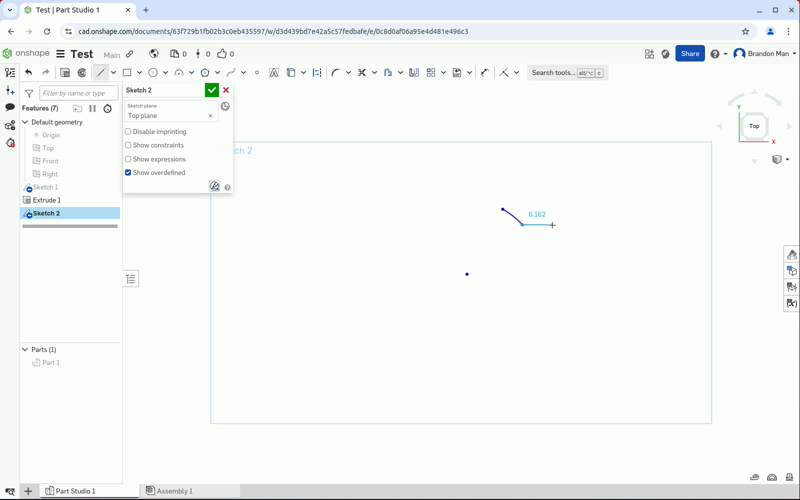
mouse_move(573, 224)
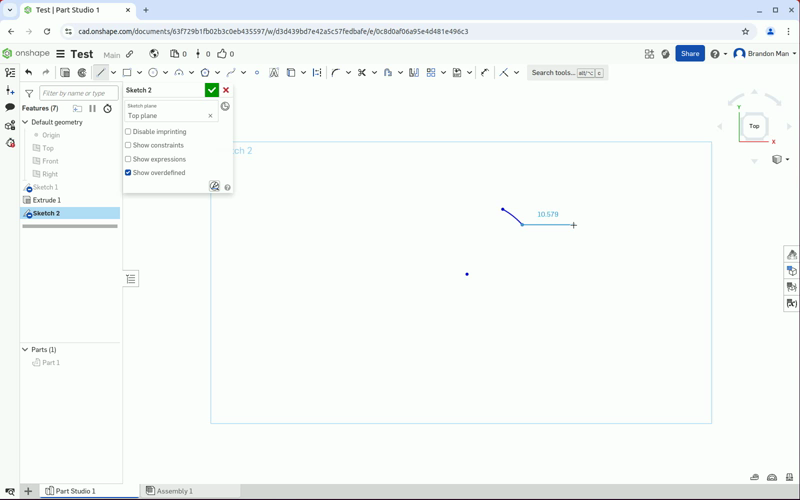
click(573, 224)
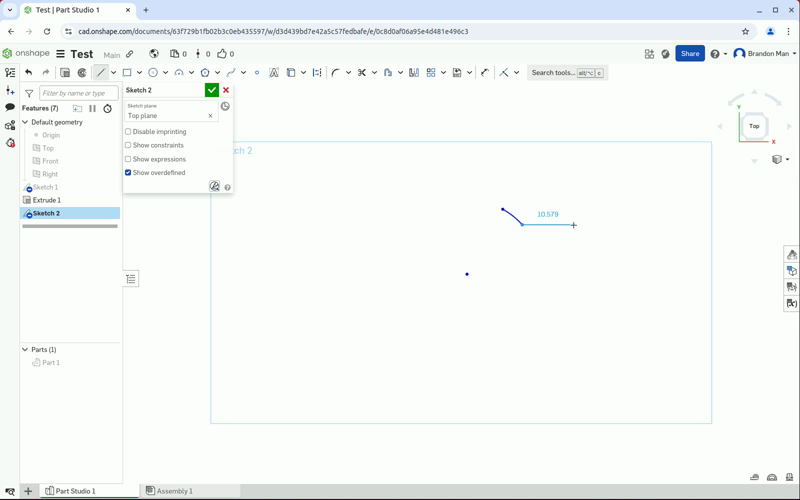
key_up(shift)
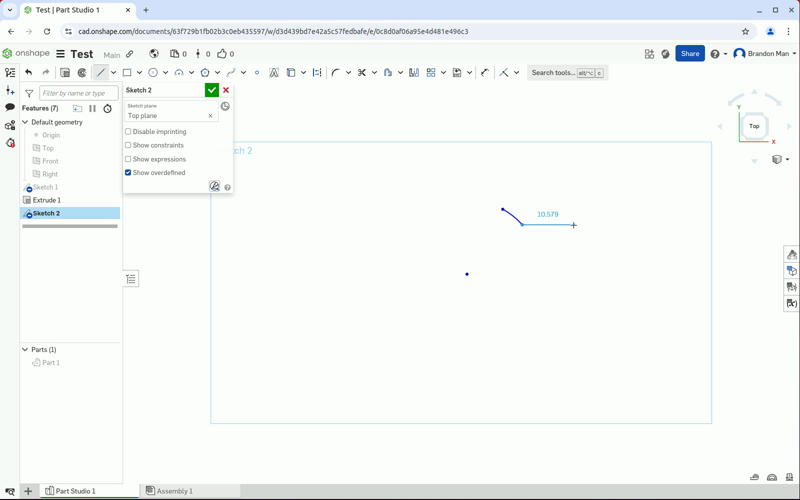
key_down(shift)
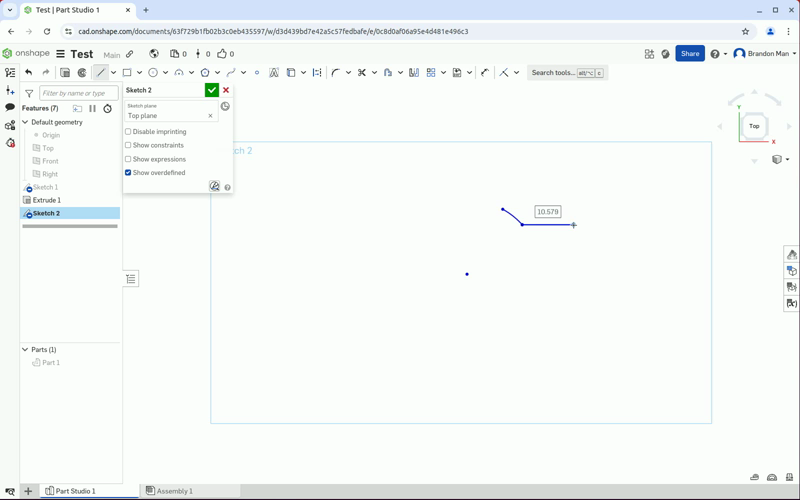
mouse_move(589, 224)
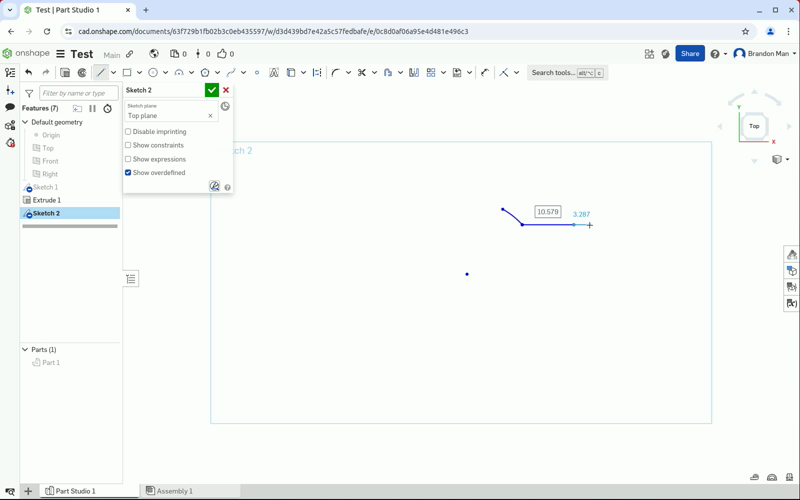
mouse_move(573, 176)
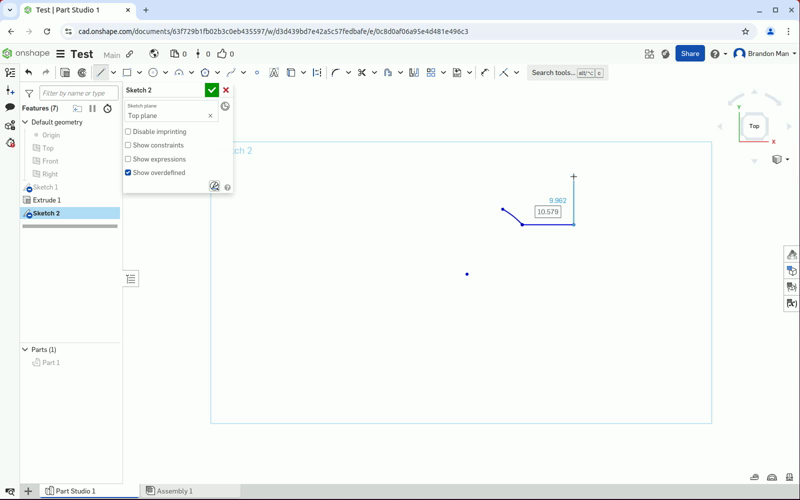
click(573, 176)
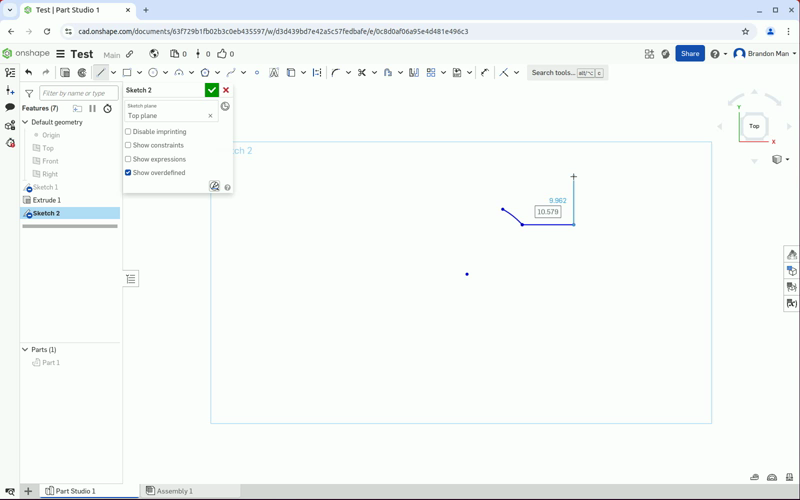
key_up(shift)
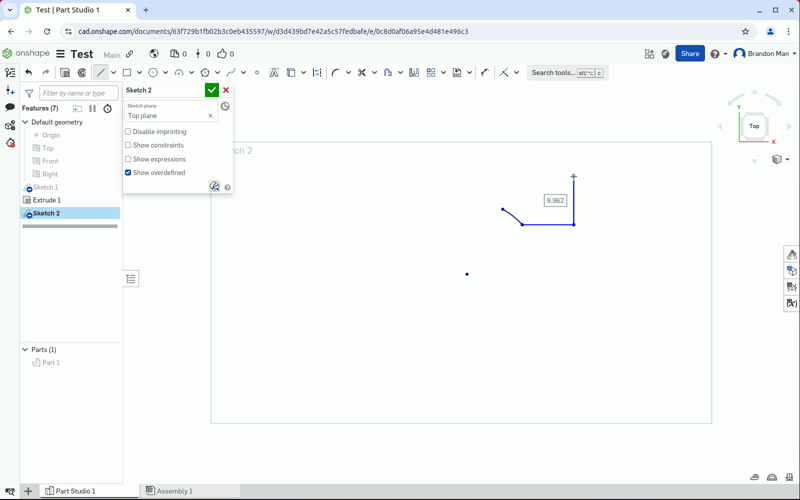
key_down(shift)
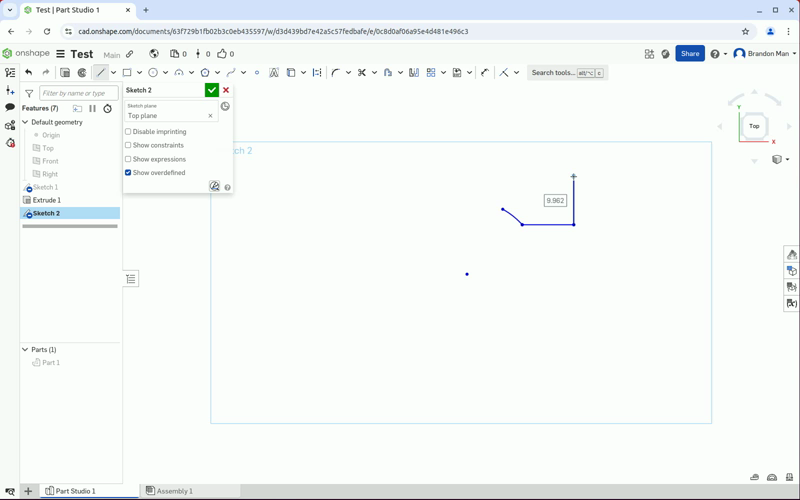
mouse_move(502, 176)
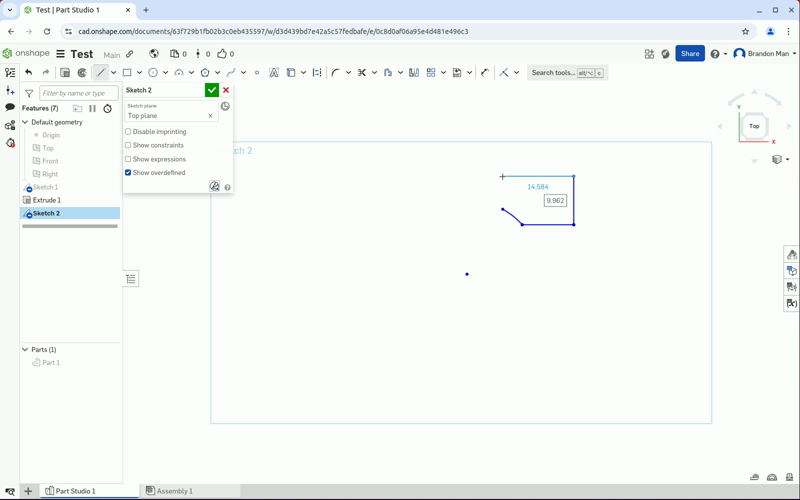
click(502, 176)
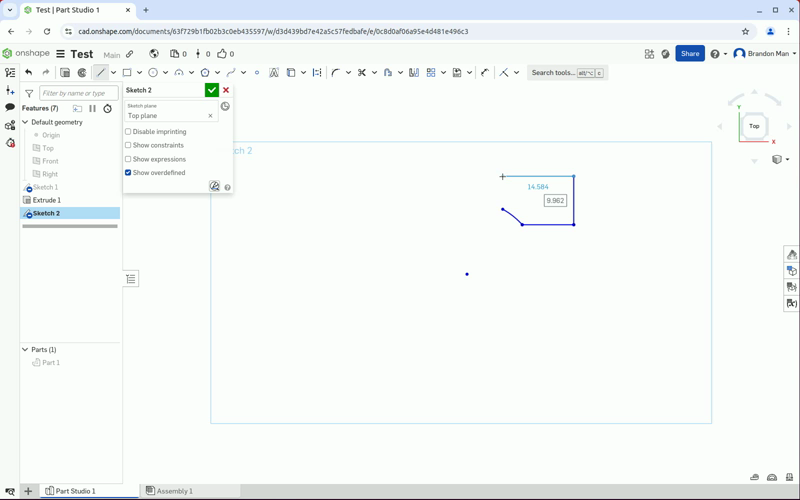
key_up(shift)
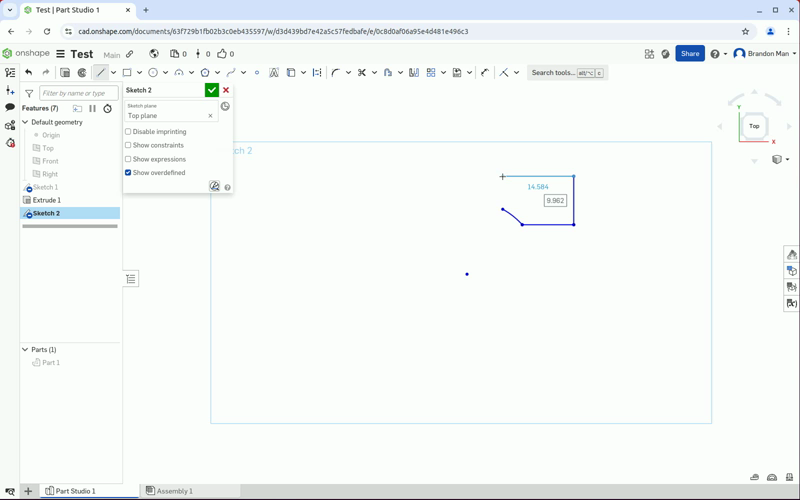
mouse_move(532, 176)
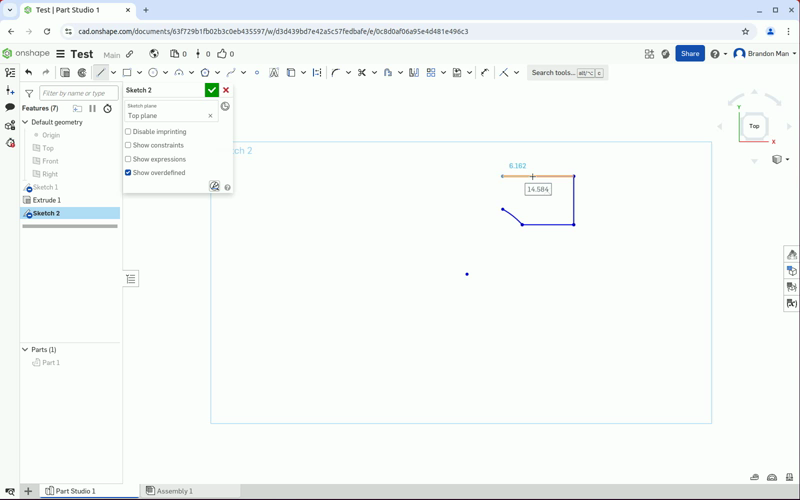
key_down(shift)
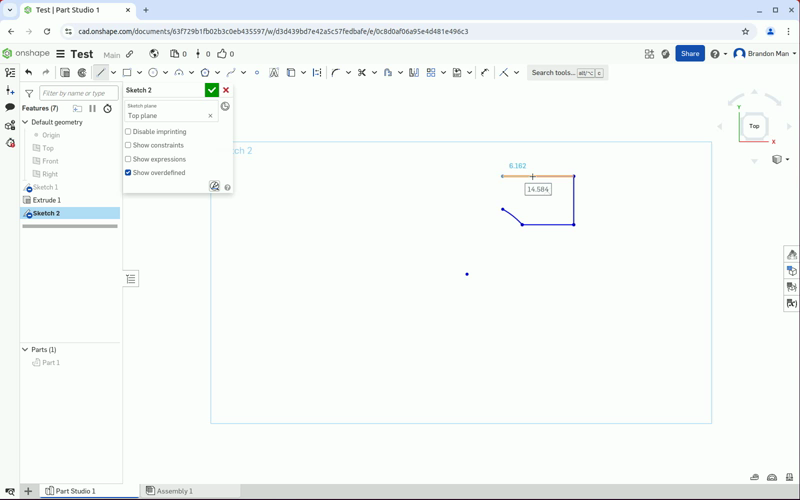
mouse_move(502, 209)
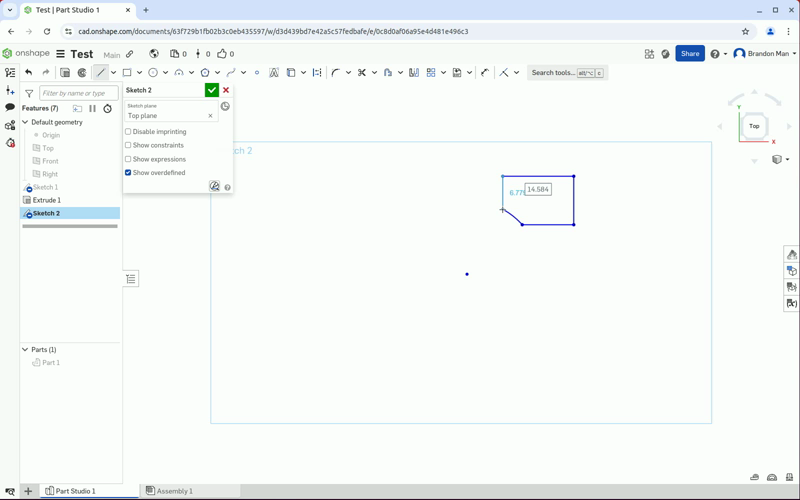
key_up(shift)
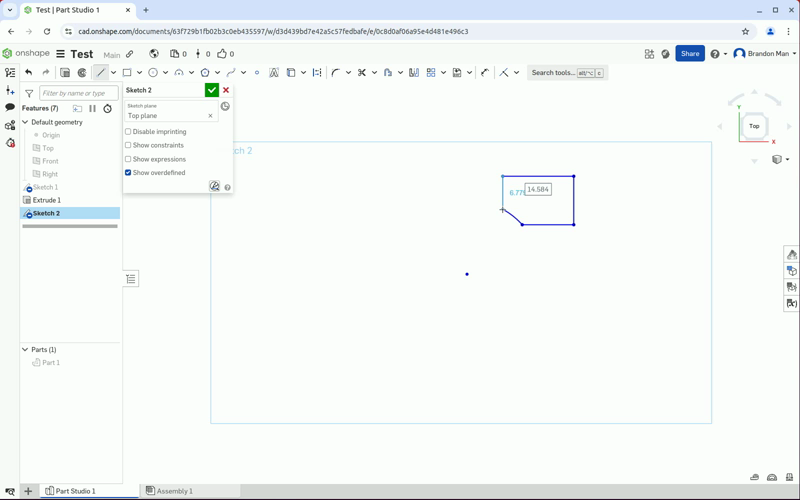
click(502, 209)
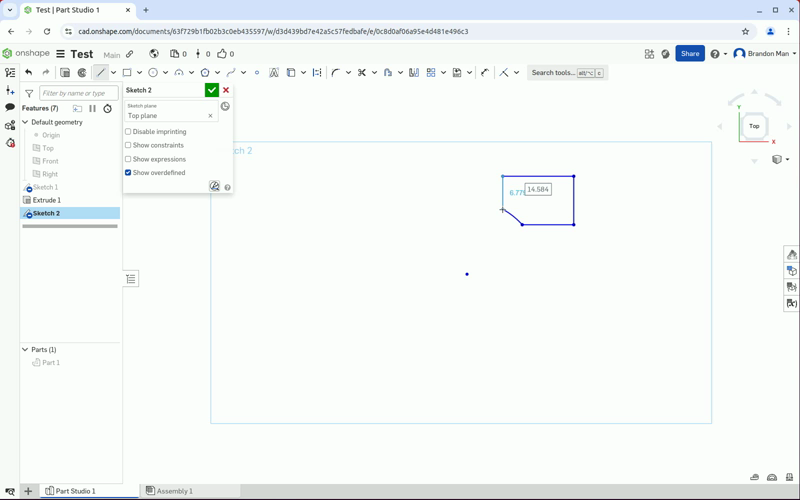
key(esc)
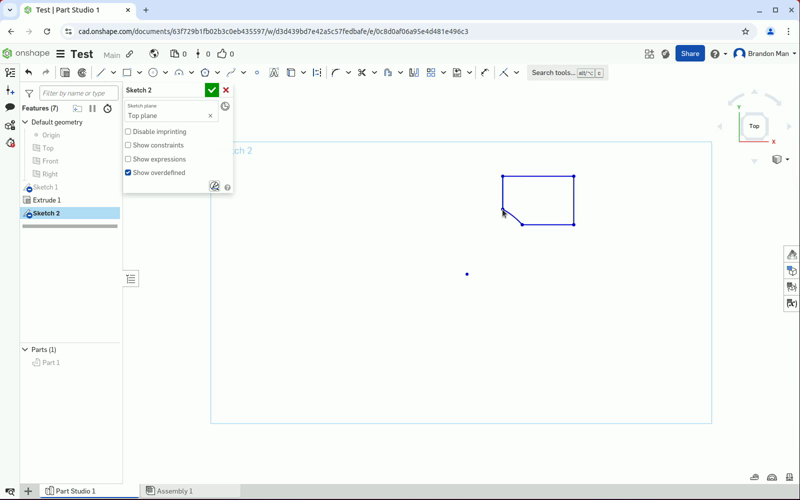
mouse_move(565, 187)
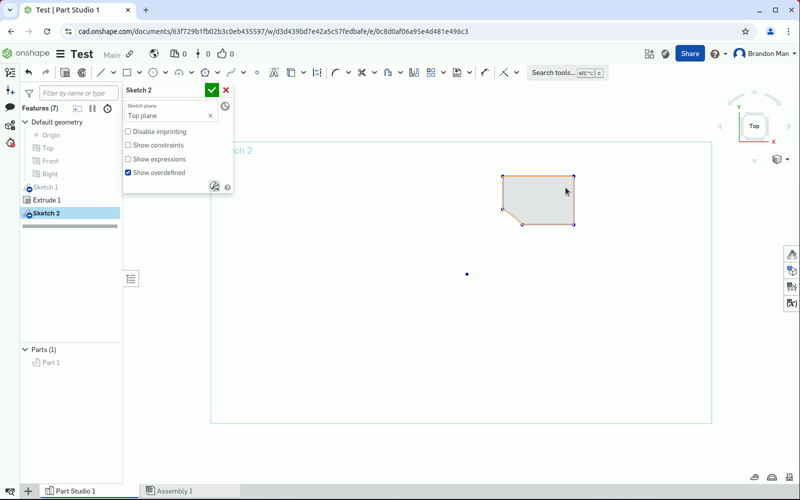
click(565, 187)
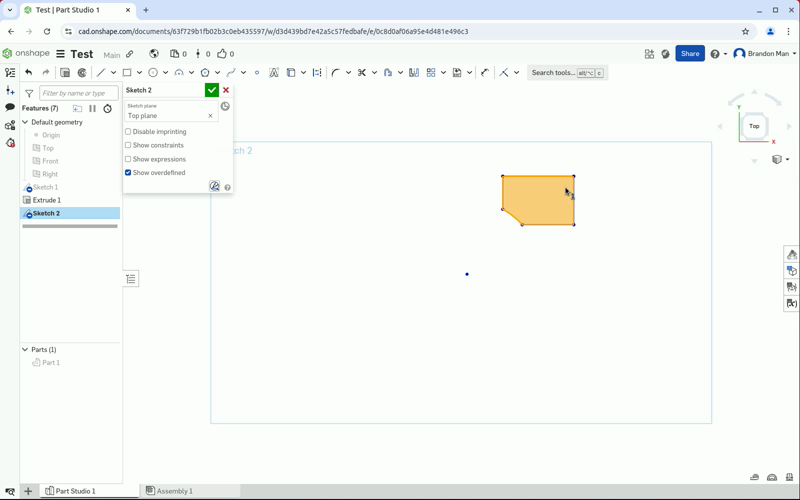
mouse_move(73, 352)
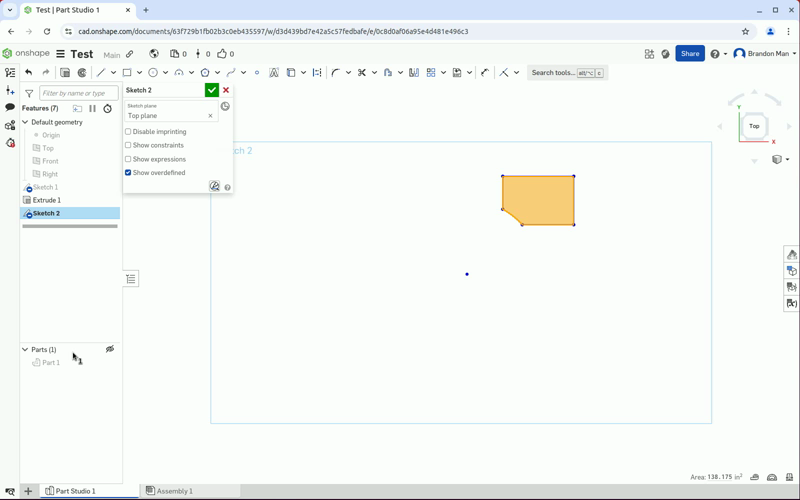
key(shift+y)
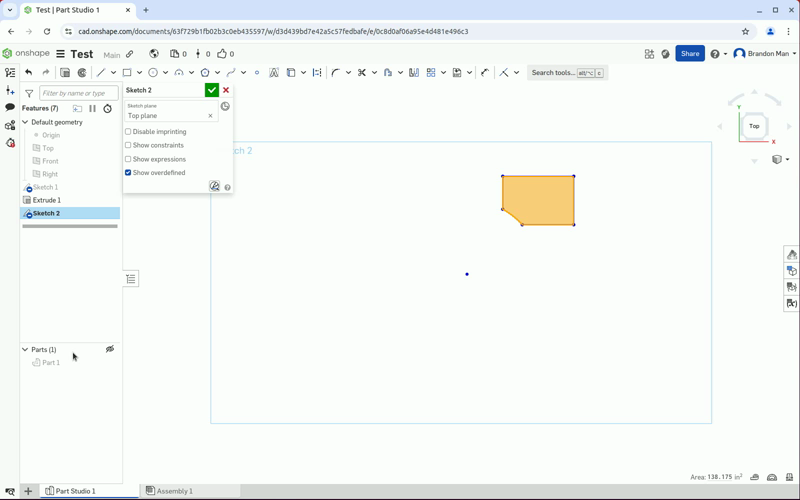
key(shift+e)
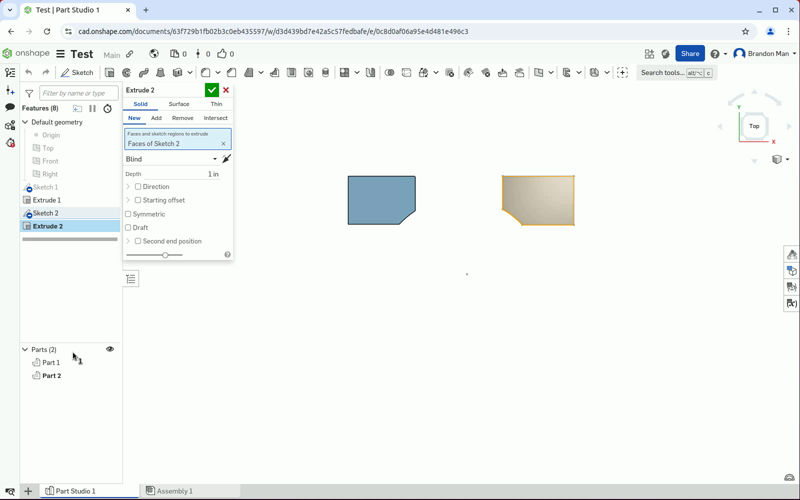
mouse_move(143, 106)
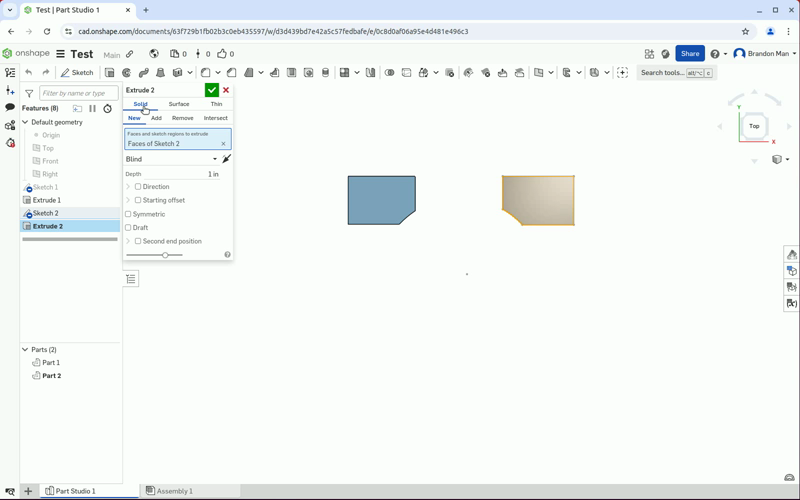
click(143, 106)
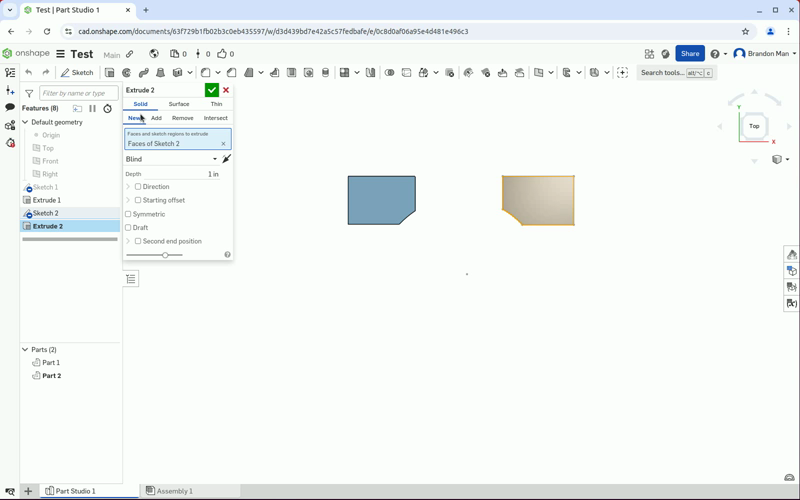
mouse_move(137, 120)
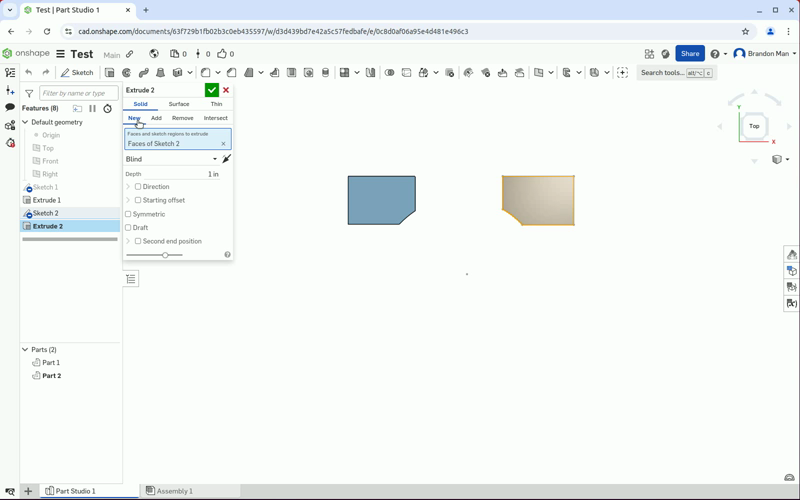
click(137, 120)
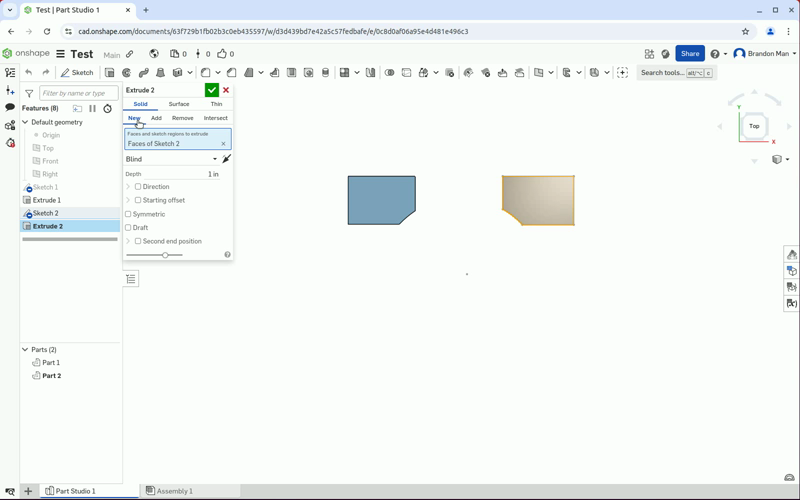
key(tab, 4)
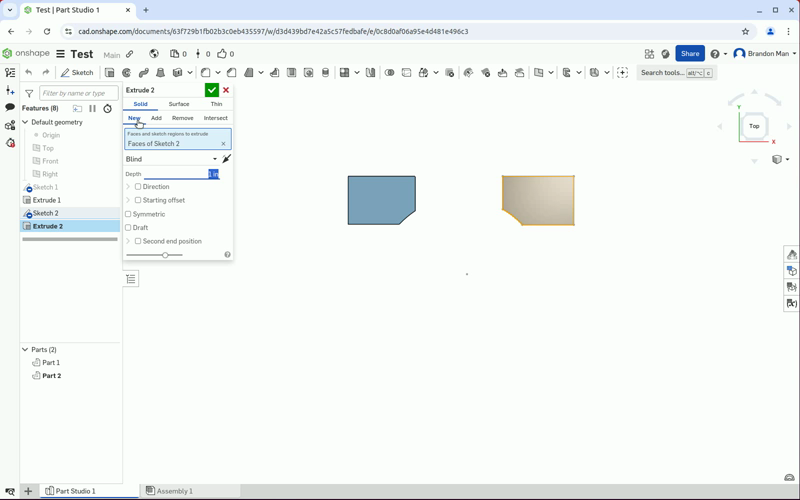
text(9.147)
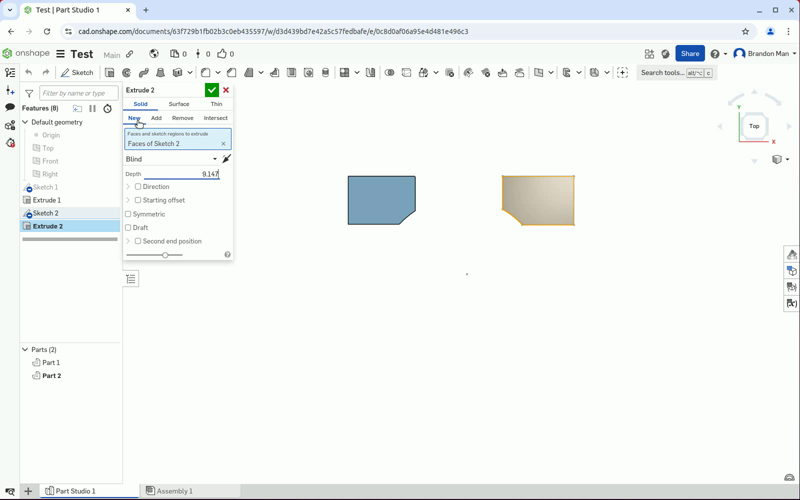
key(enter)
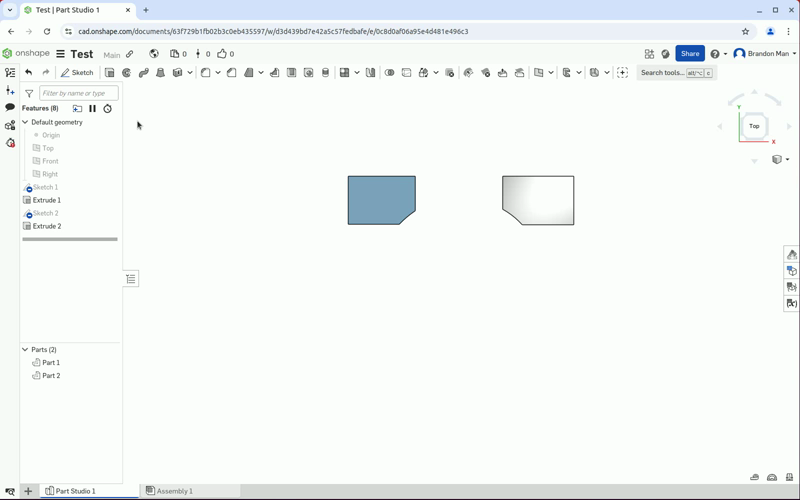
key(shift+h)
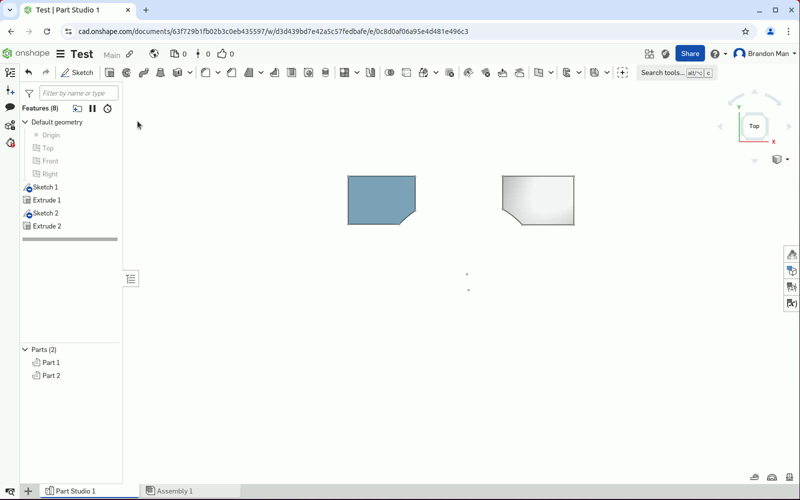
key(shift+h)
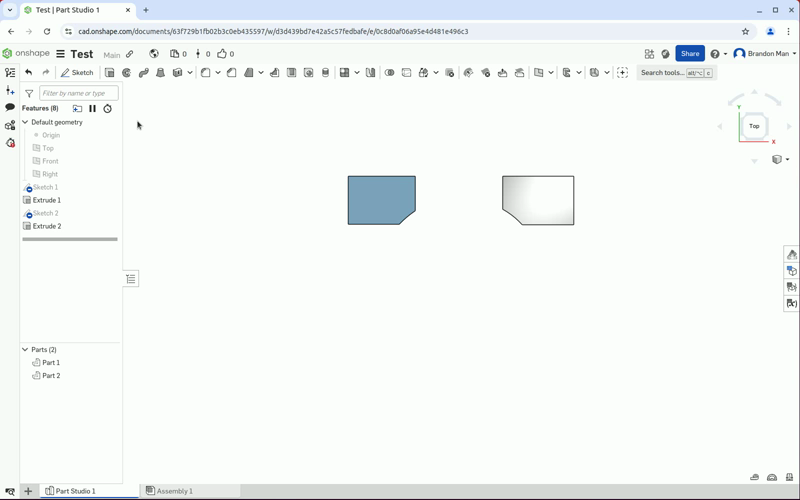
mouse_move(73, 189)
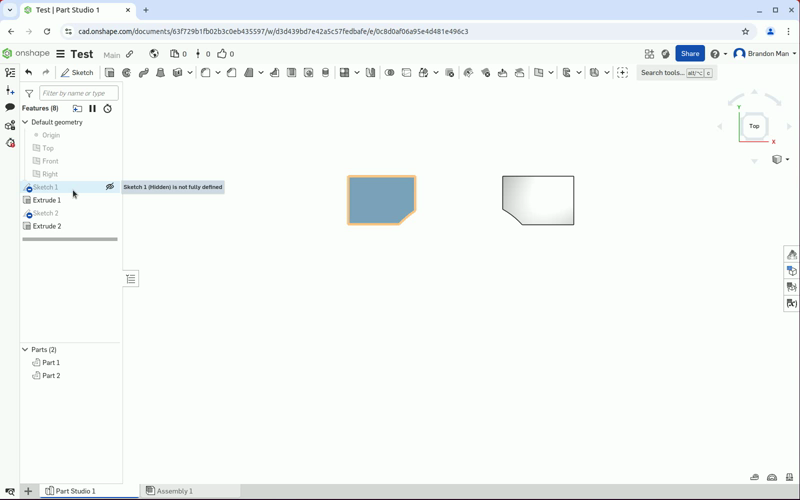
click(73, 189)
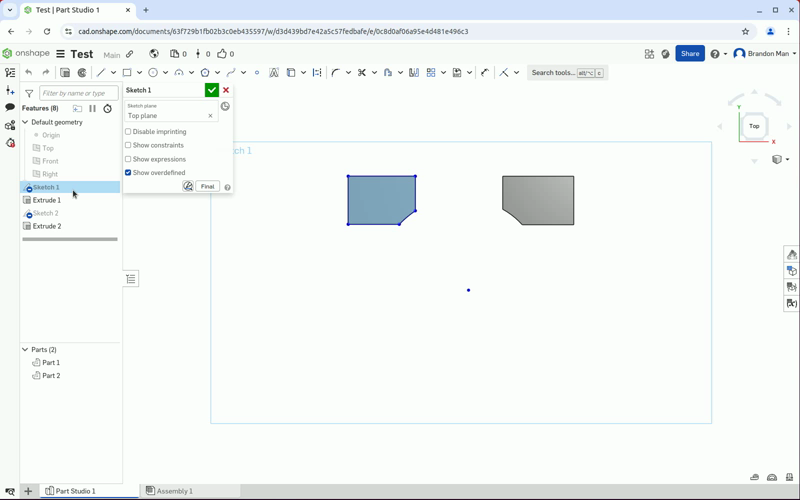
mouse_move(229, 92)
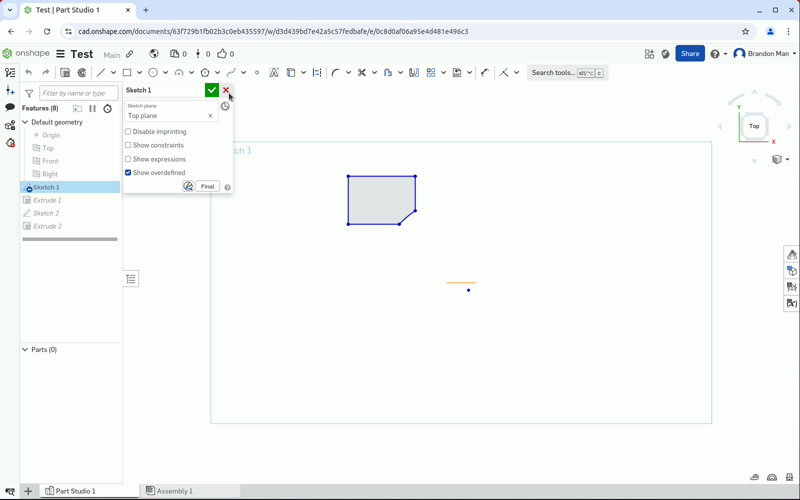
click(229, 92)
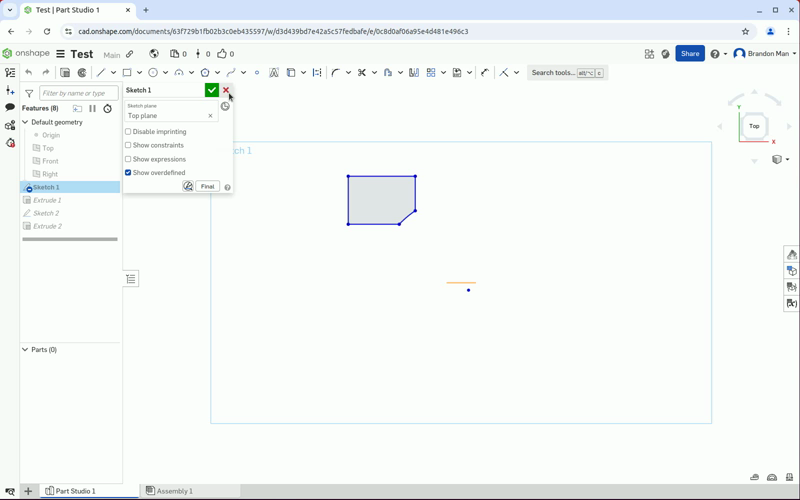
key(shift+s)
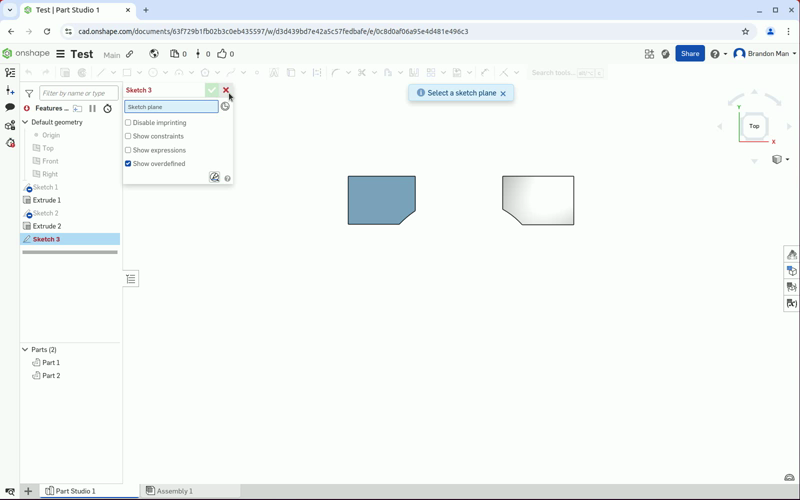
mouse_move(73, 150)
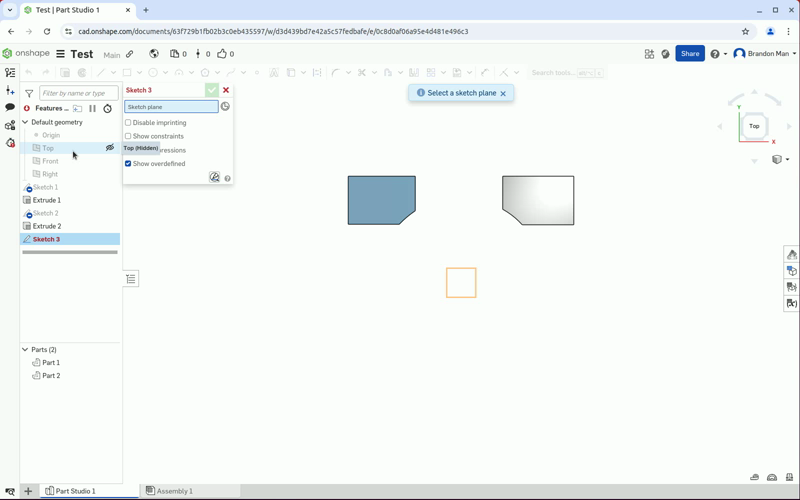
click(73, 150)
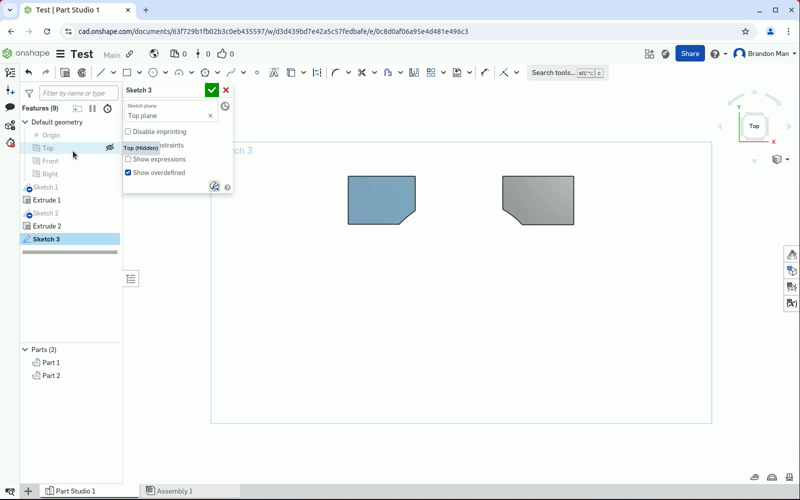
mouse_move(73, 352)
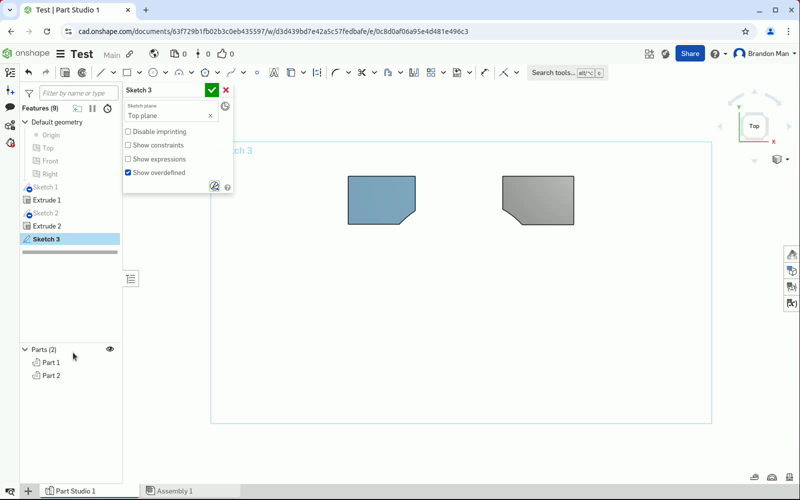
key(y)
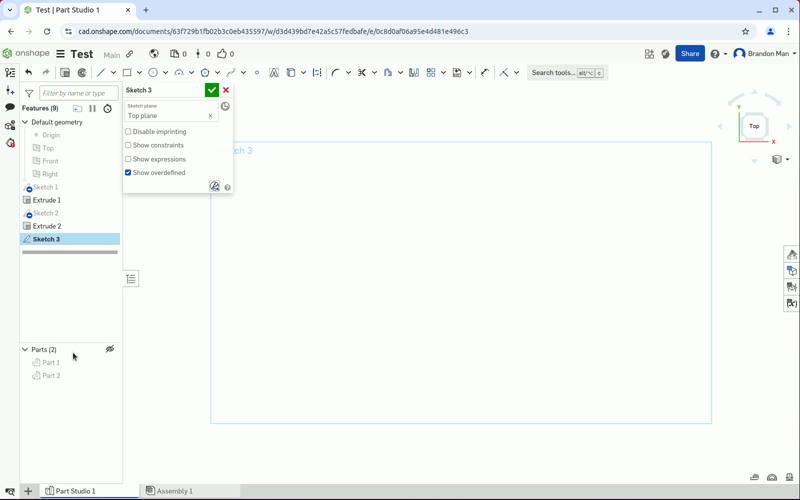
key(l)
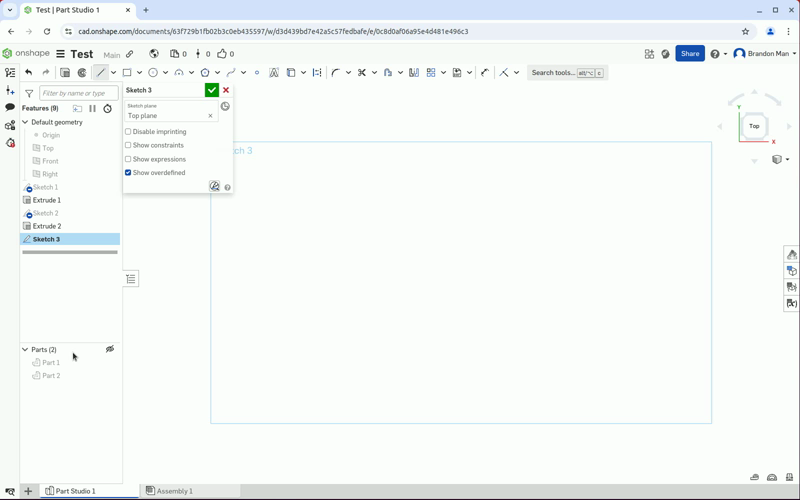
key_down(shift)
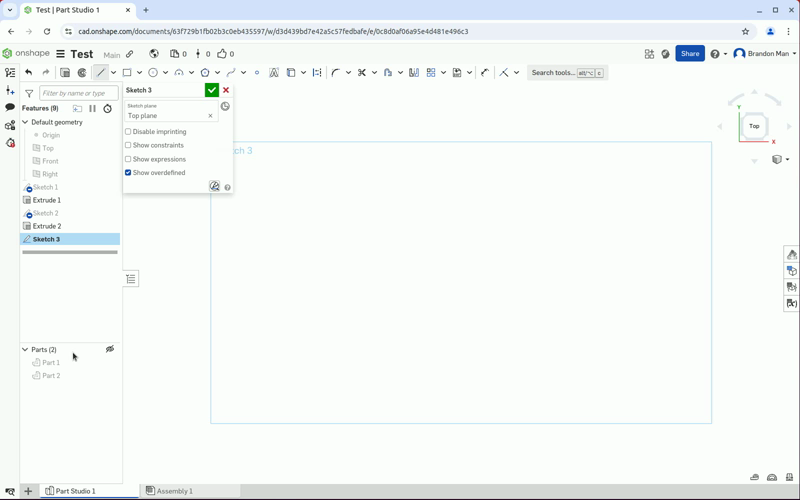
mouse_move(506, 389)
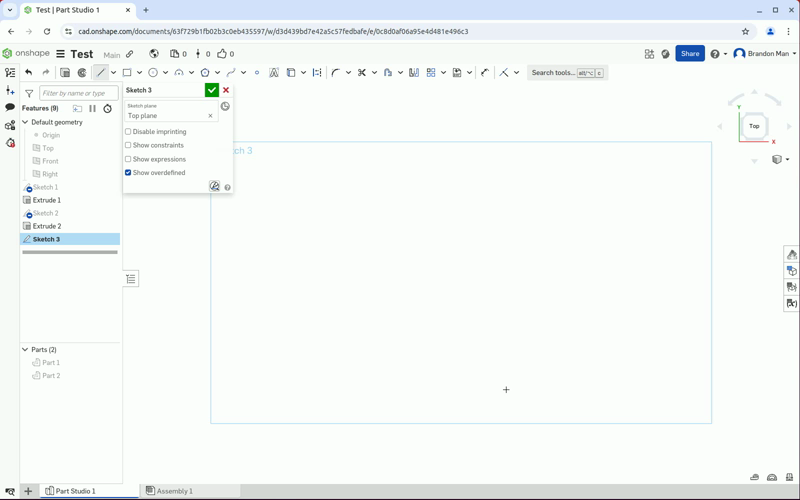
click(506, 389)
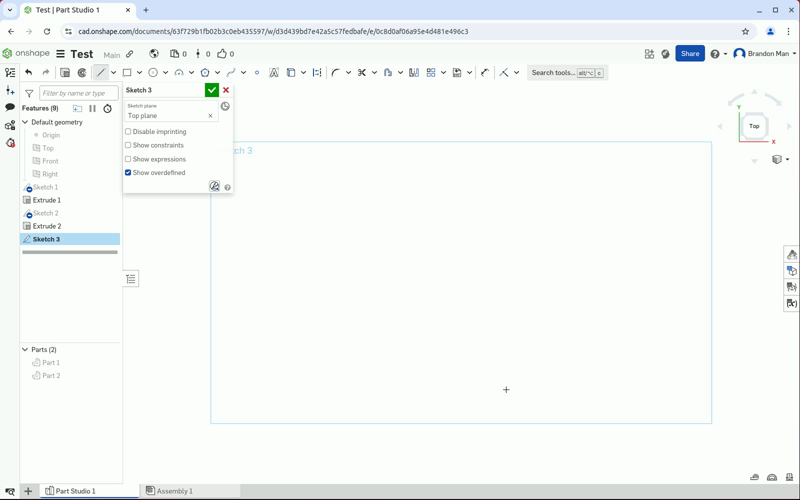
key_up(shift)
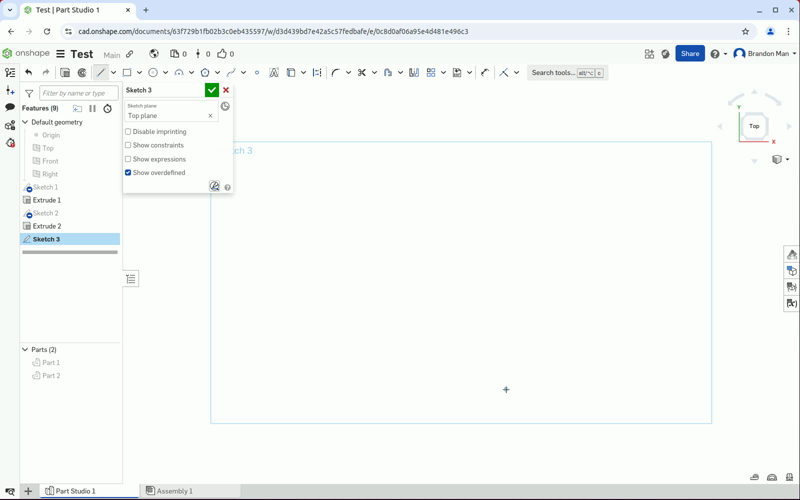
key_down(shift)
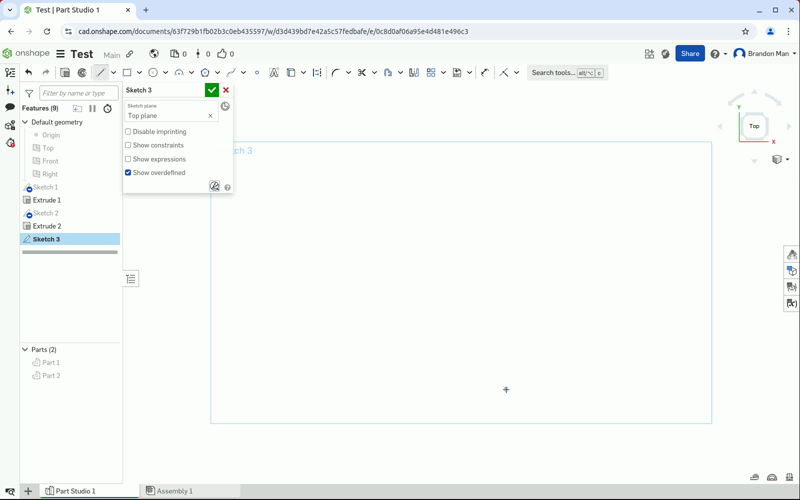
mouse_move(573, 389)
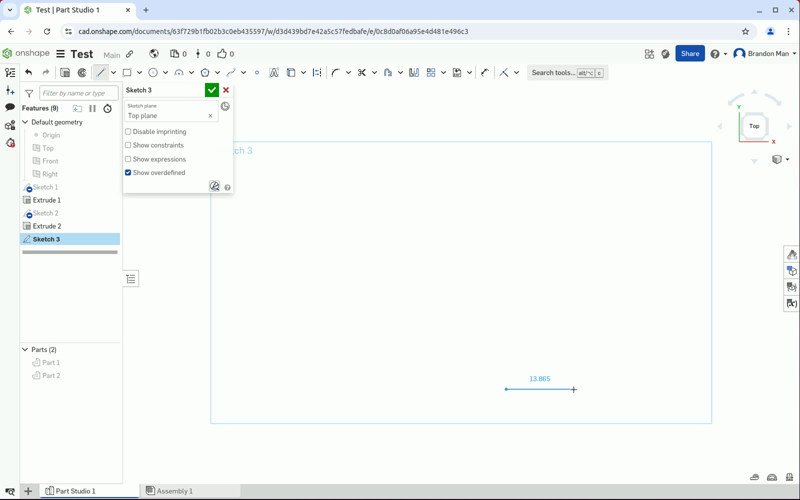
click(573, 389)
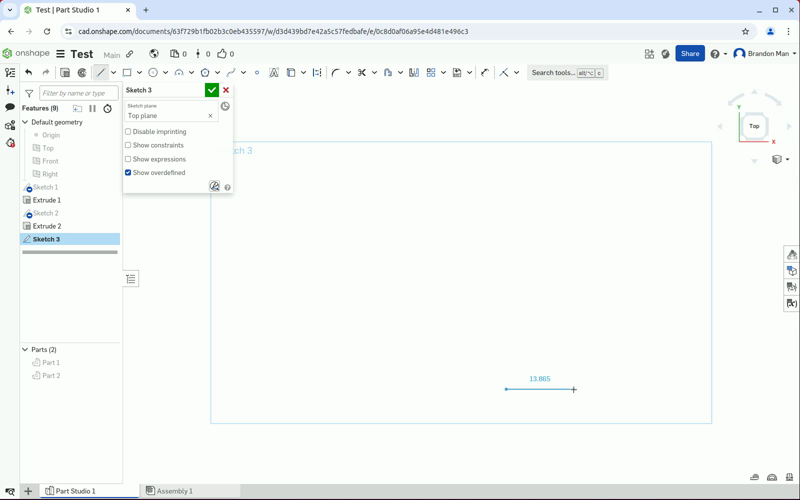
key_up(shift)
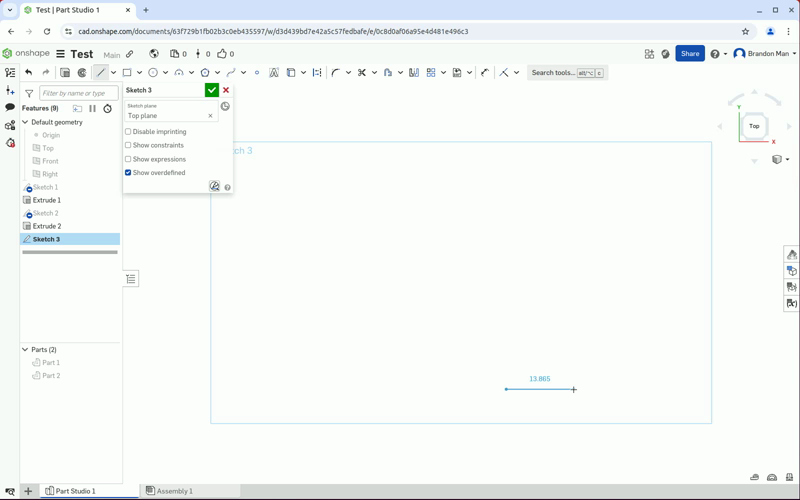
key_down(shift)
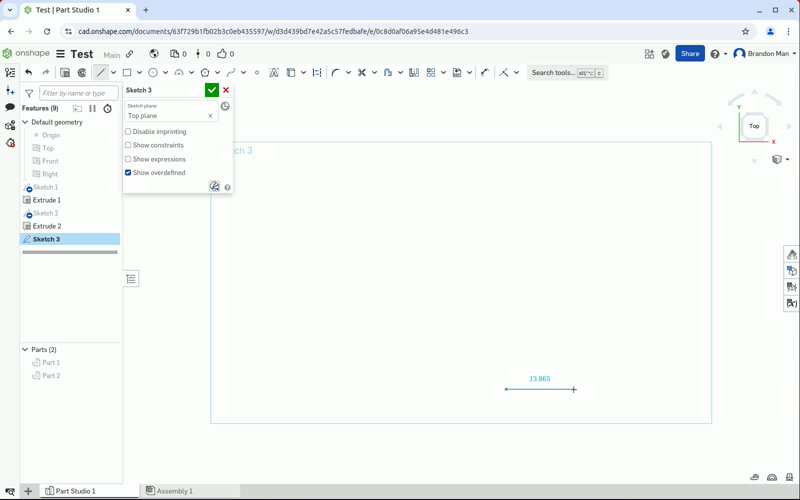
mouse_move(589, 389)
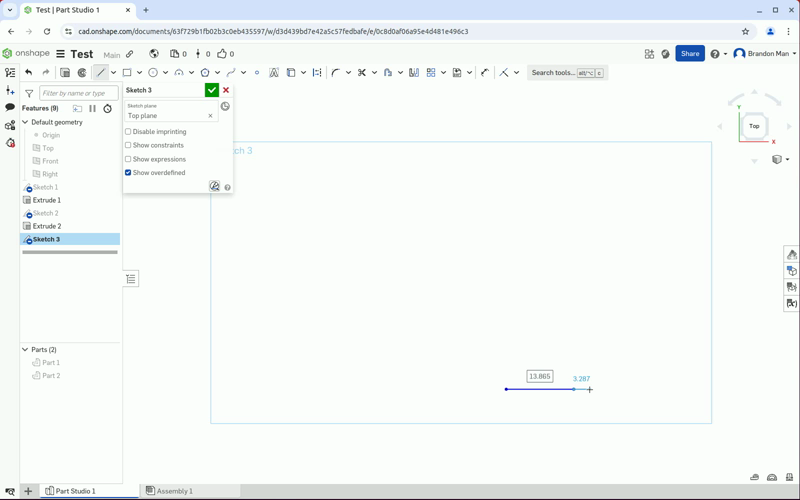
mouse_move(573, 341)
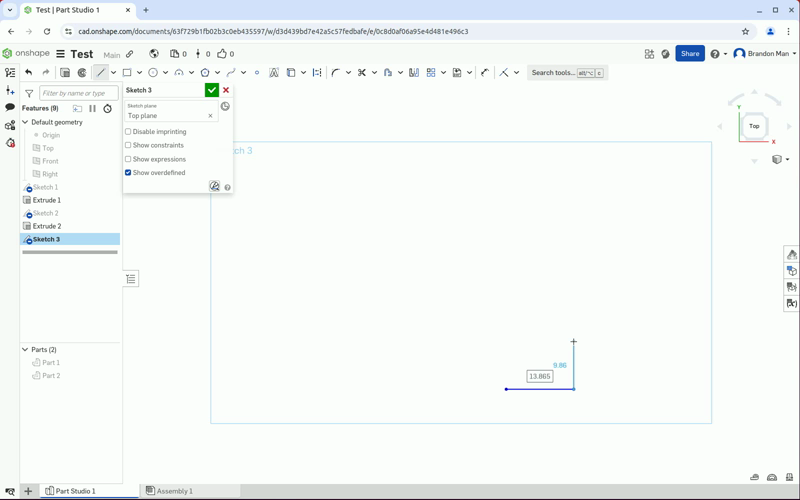
click(573, 341)
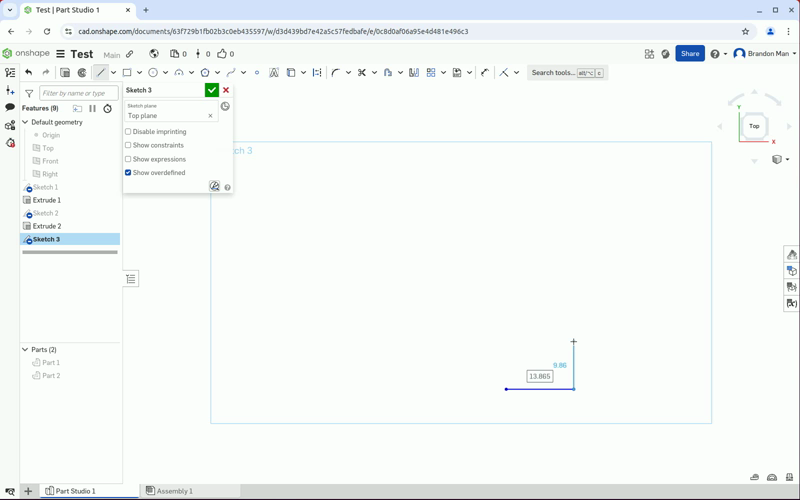
key_up(shift)
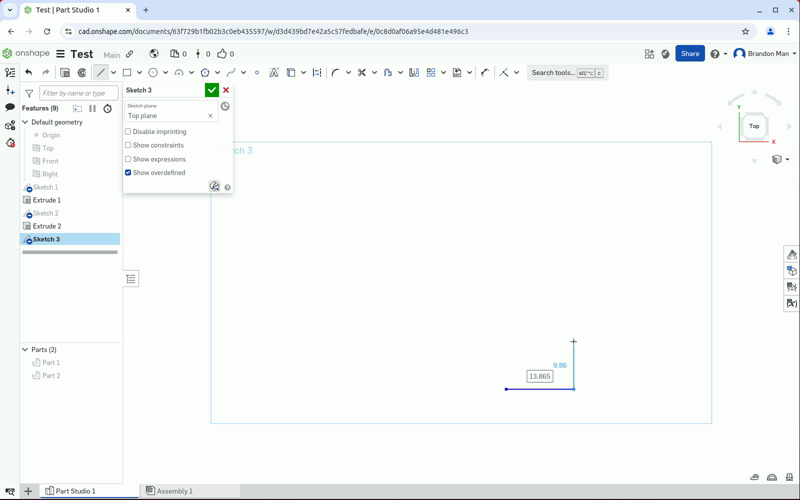
key_down(shift)
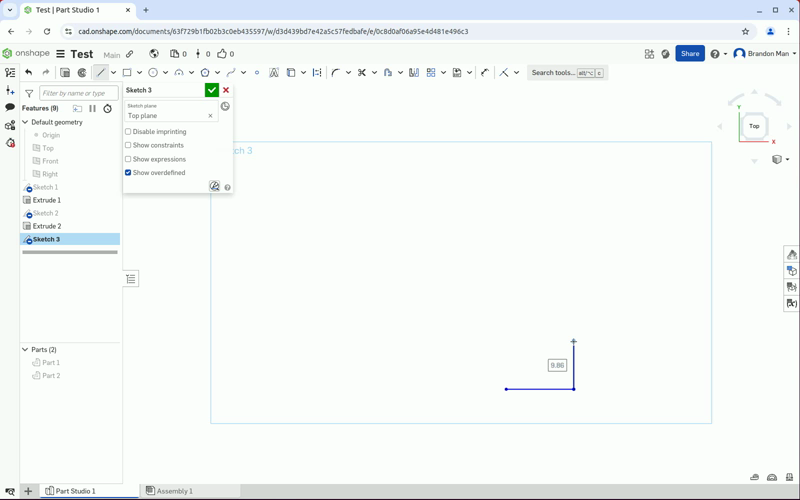
mouse_move(589, 341)
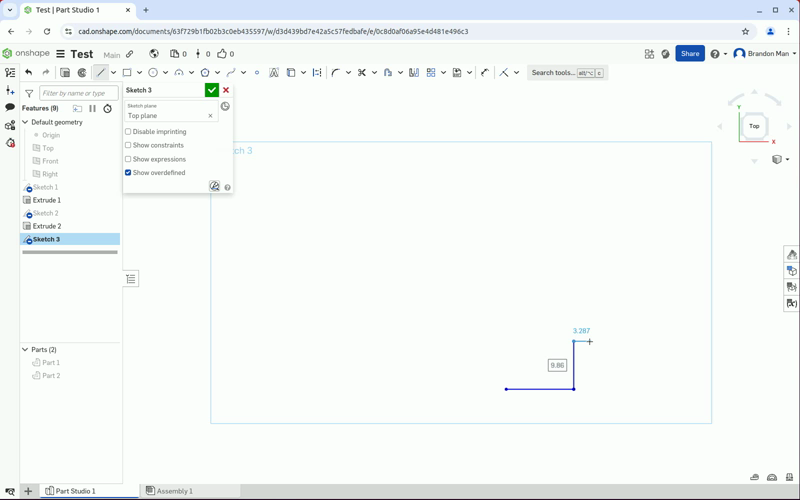
mouse_move(522, 341)
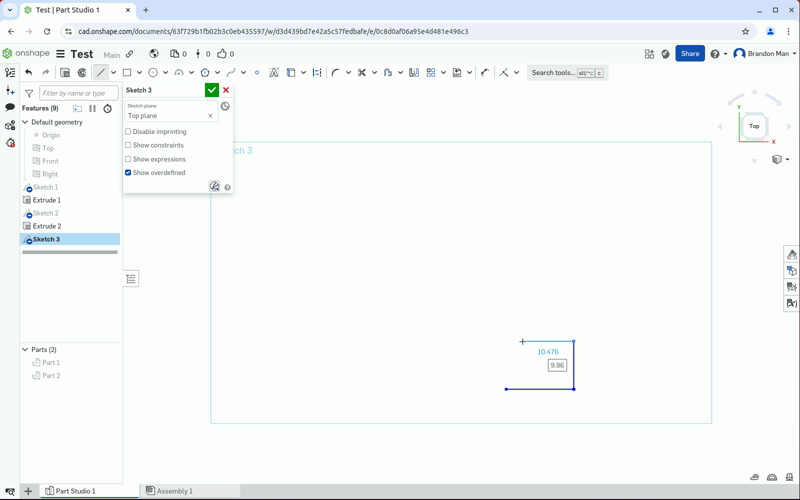
click(522, 341)
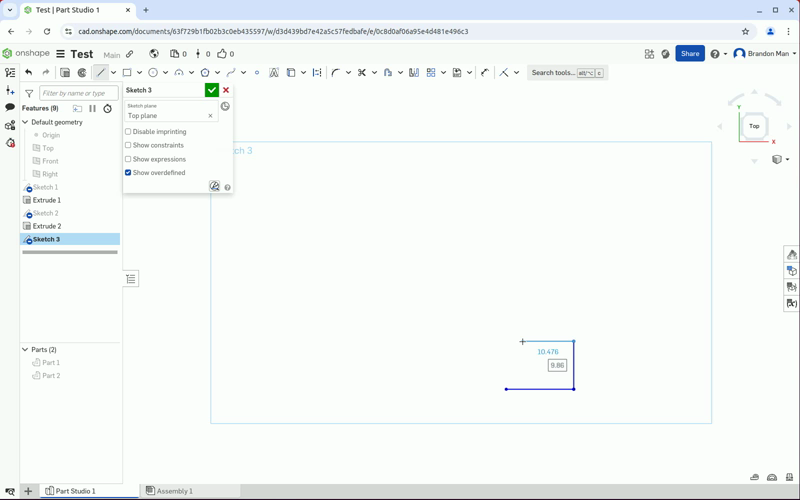
key_up(shift)
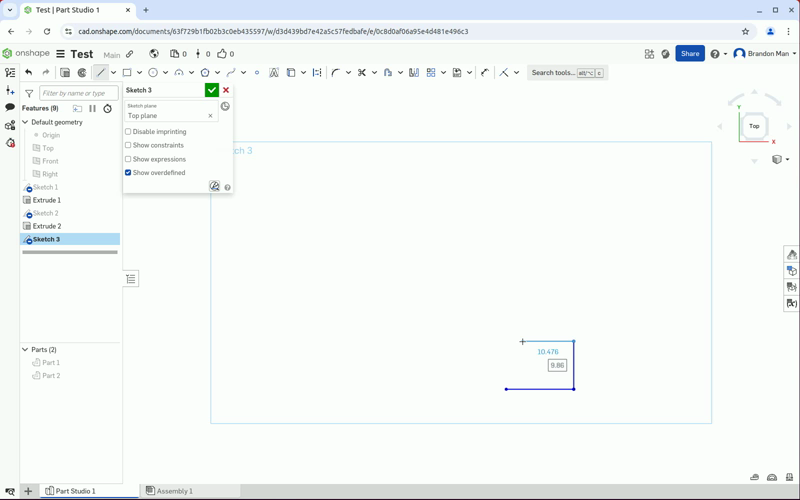
key(esc)
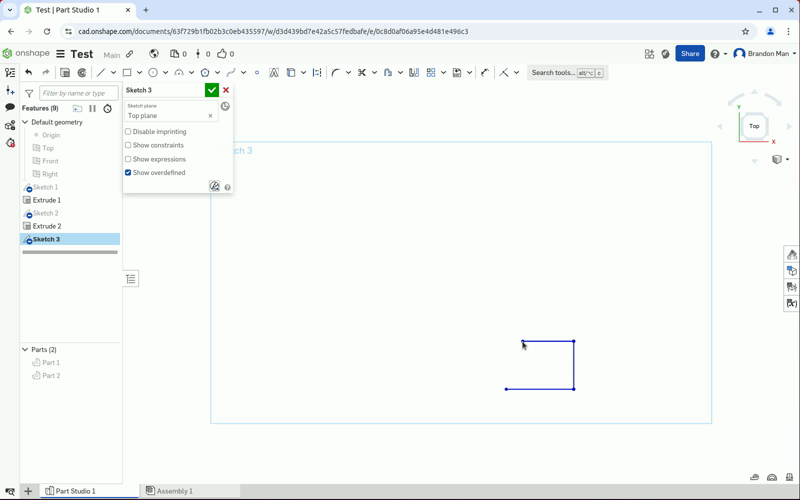
key(a)
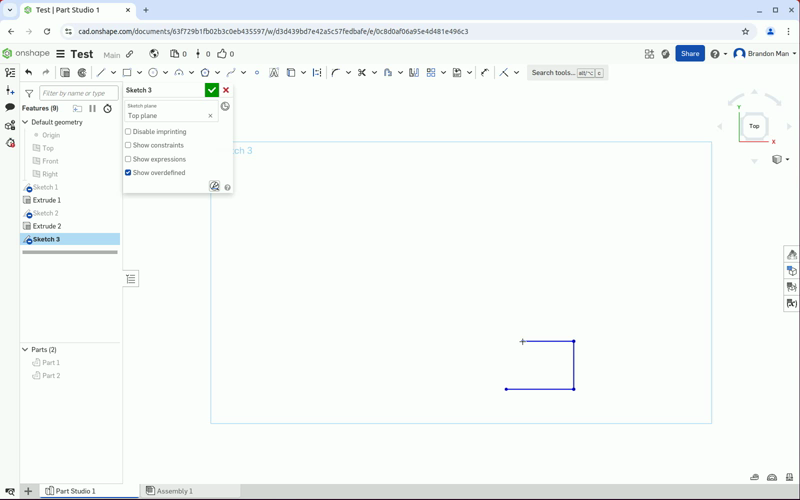
mouse_move(522, 341)
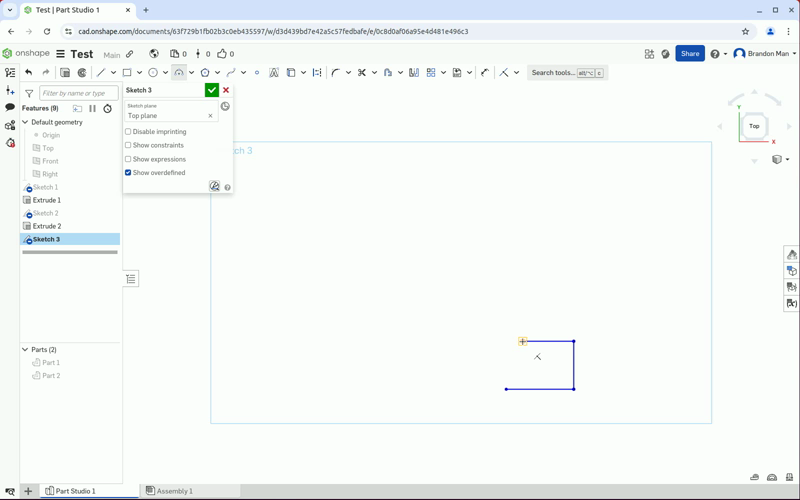
click(522, 341)
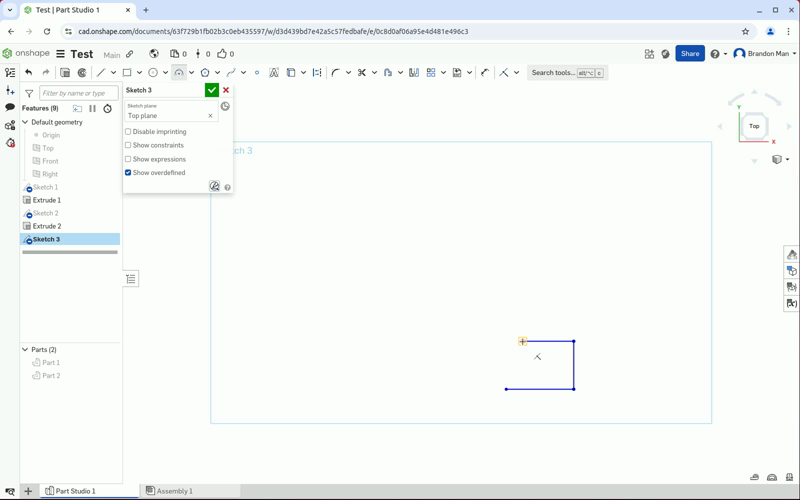
key_down(shift)
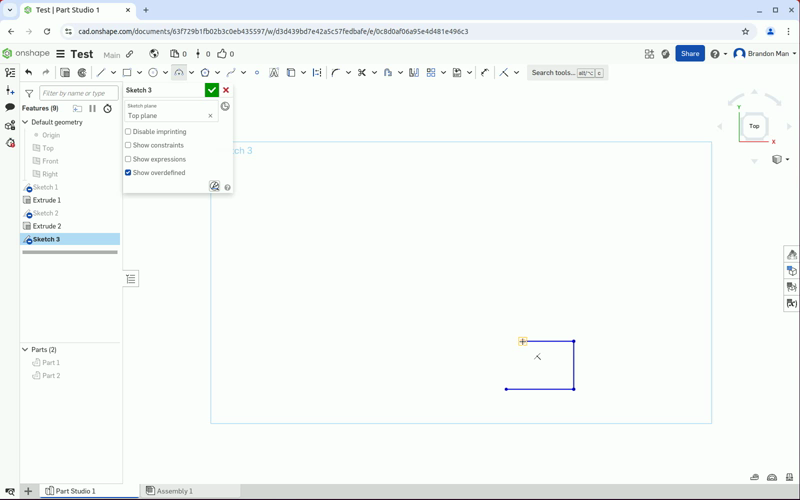
mouse_move(506, 354)
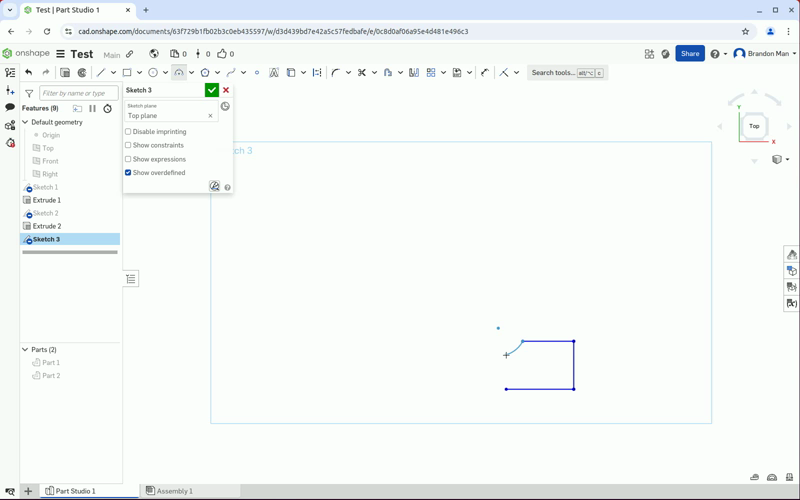
click(506, 354)
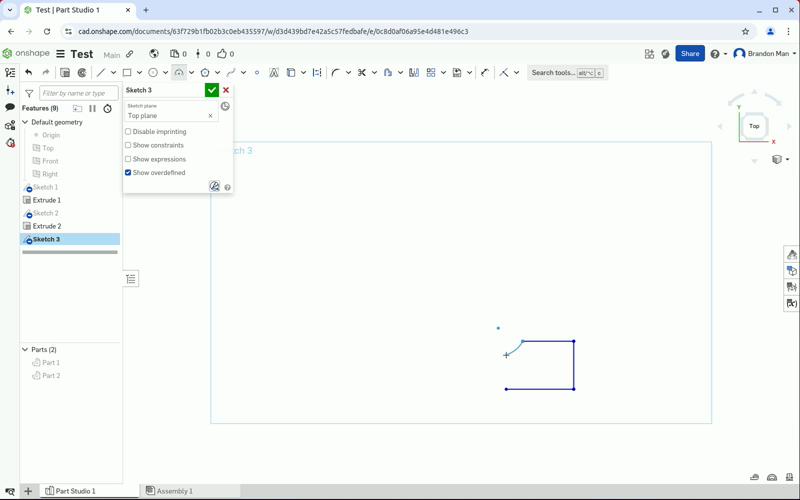
mouse_move(515, 348)
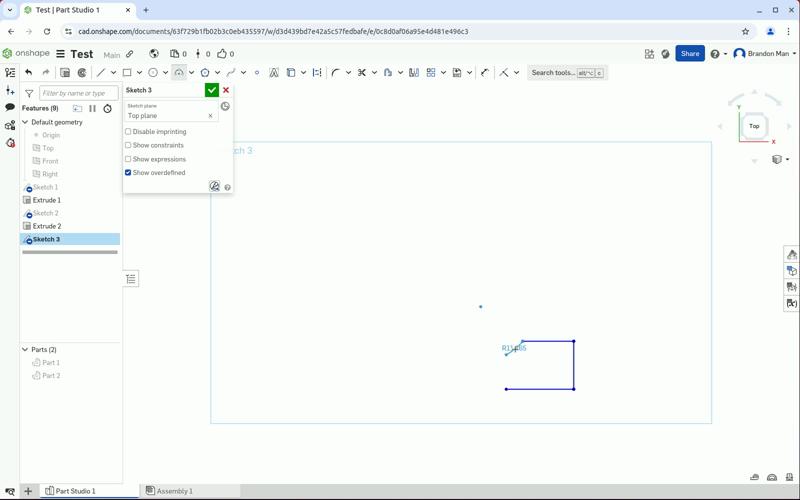
click(515, 348)
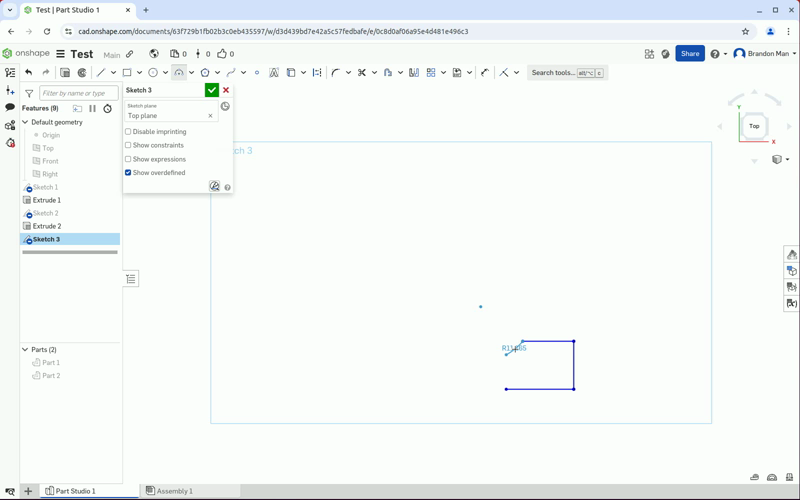
key_up(shift)
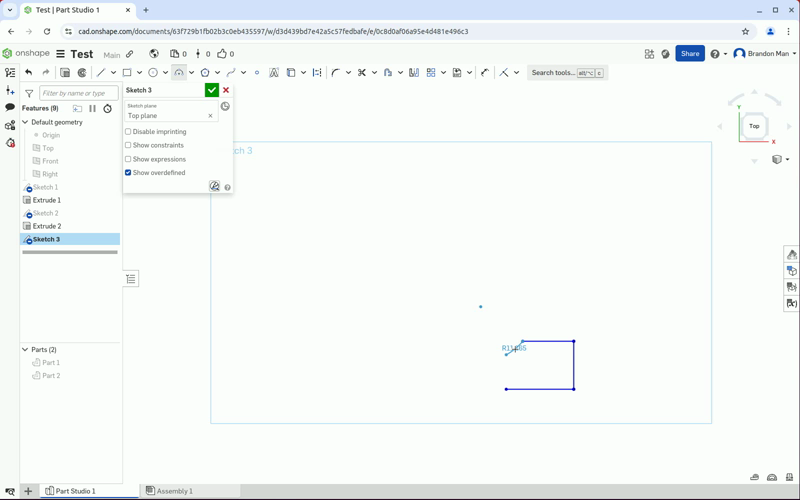
key(esc)
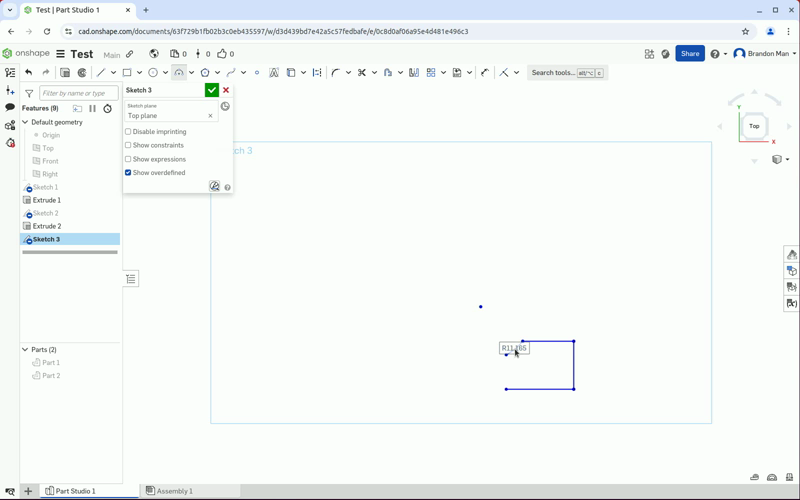
key(l)
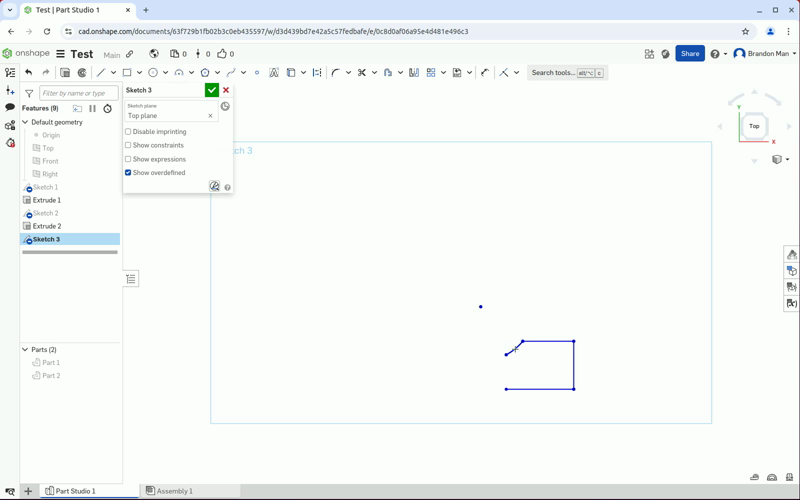
mouse_move(506, 354)
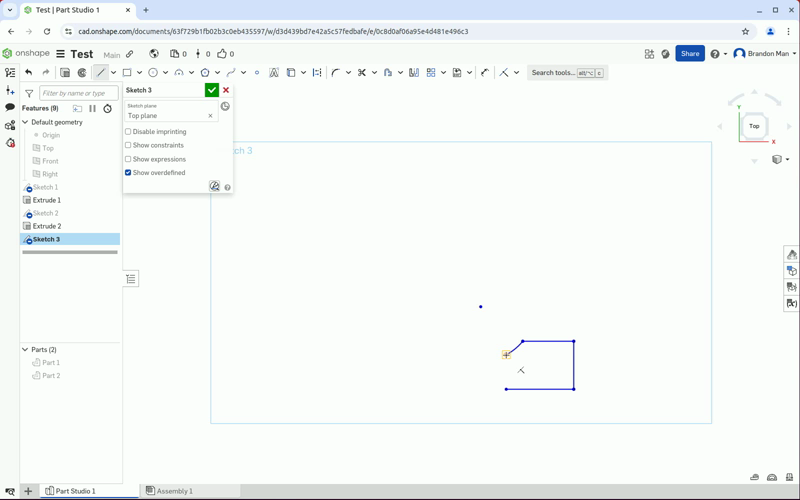
click(506, 354)
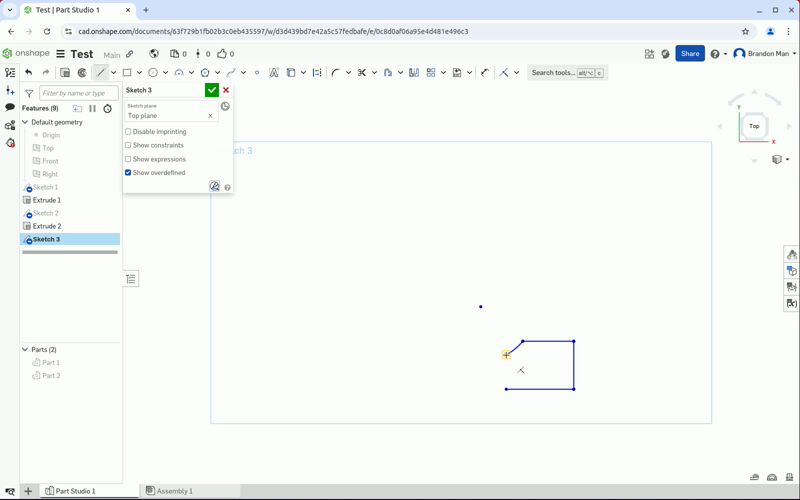
mouse_move(536, 354)
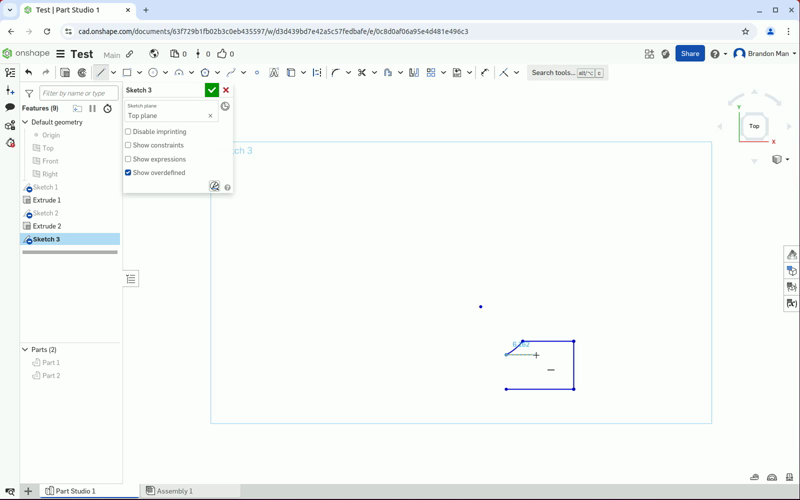
key_down(shift)
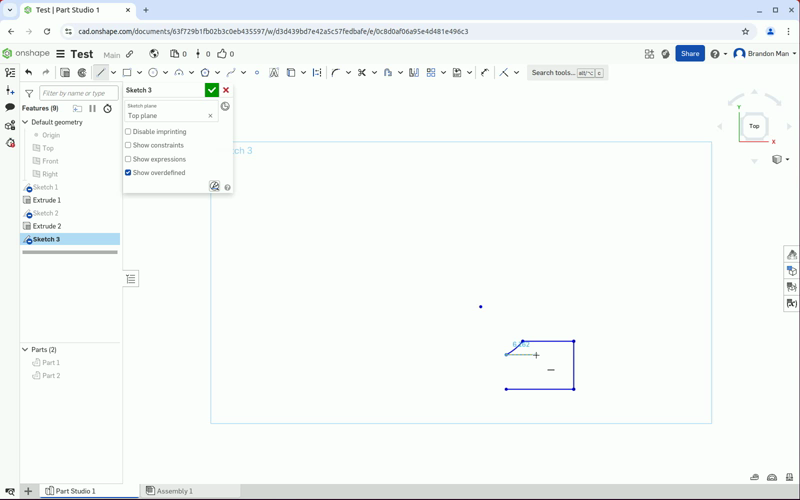
mouse_move(506, 389)
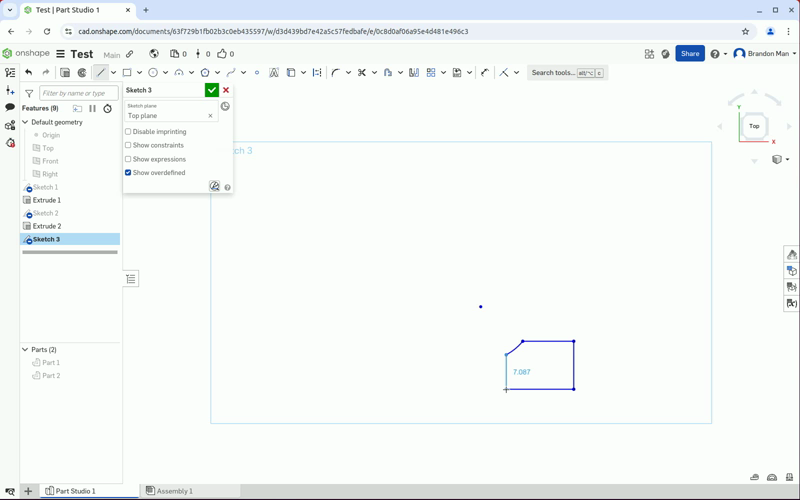
key_up(shift)
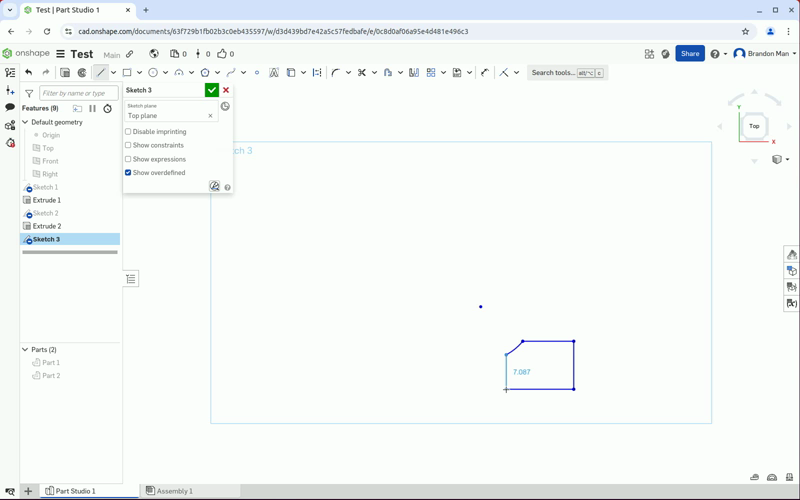
click(506, 389)
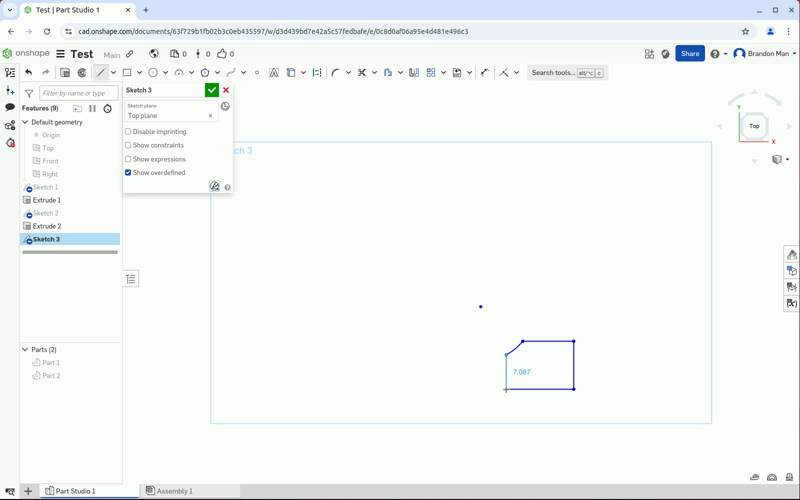
key(esc)
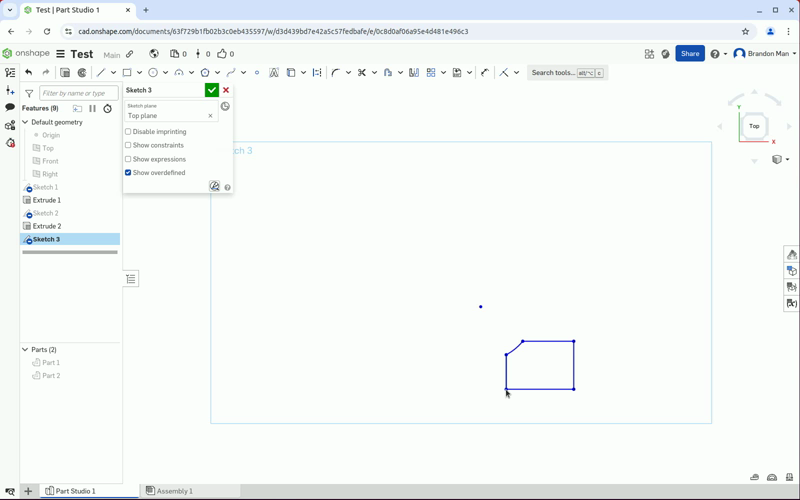
mouse_move(554, 346)
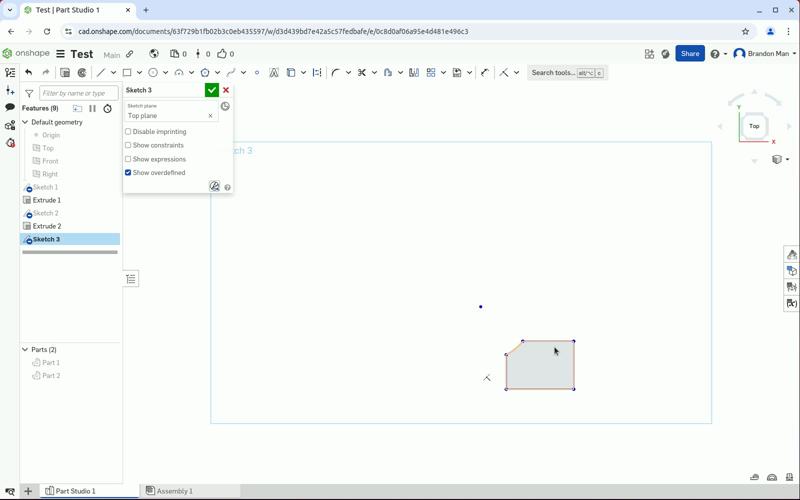
click(554, 346)
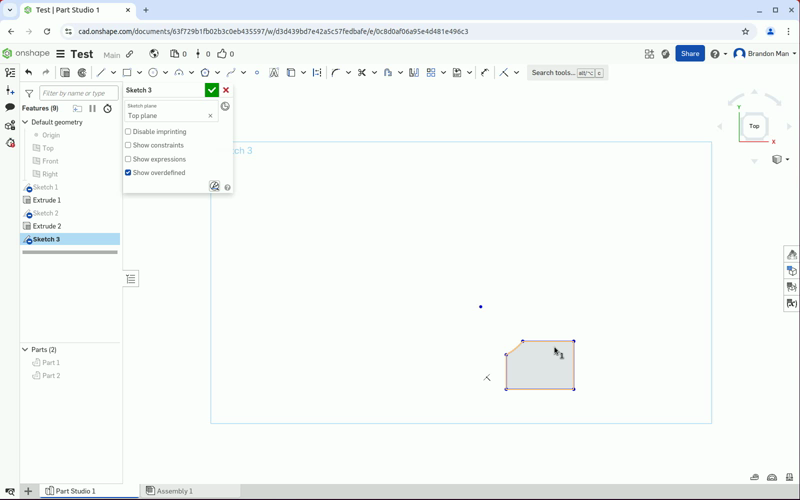
mouse_move(73, 352)
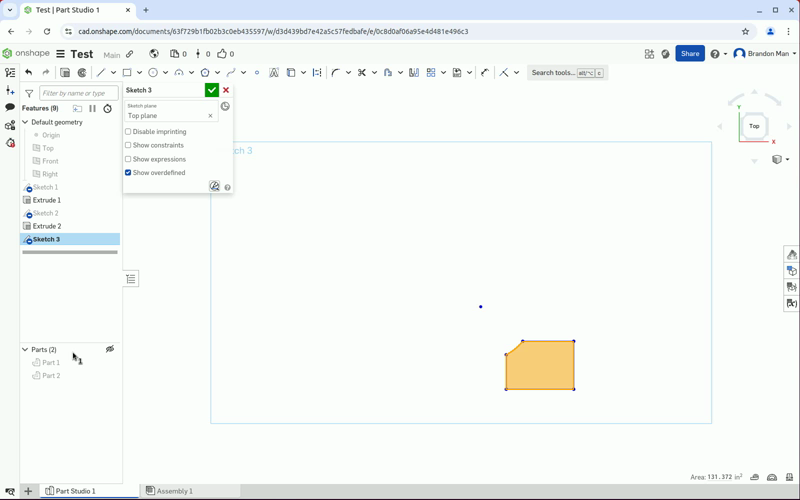
key(shift+y)
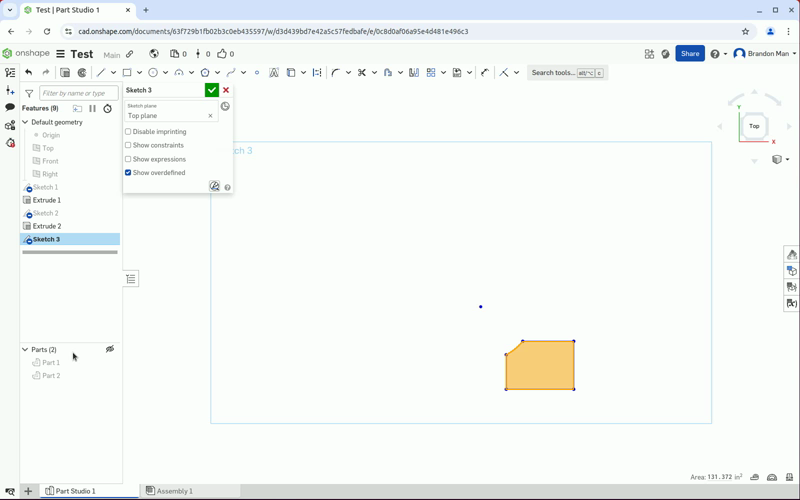
key(shift+e)
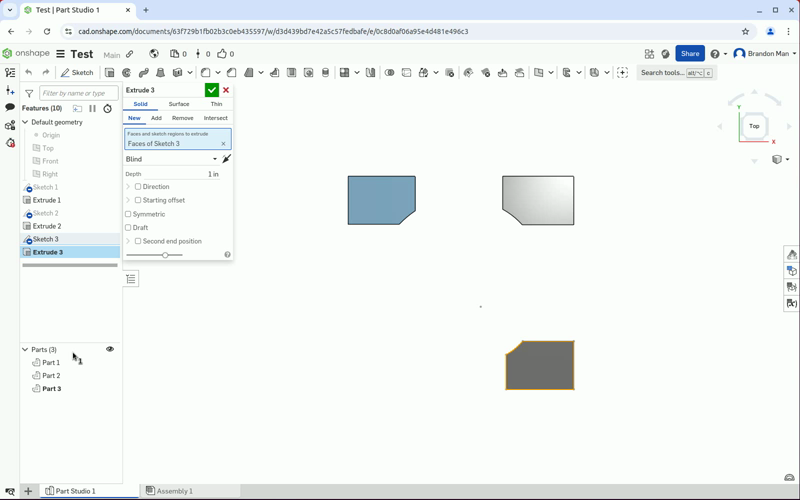
mouse_move(143, 106)
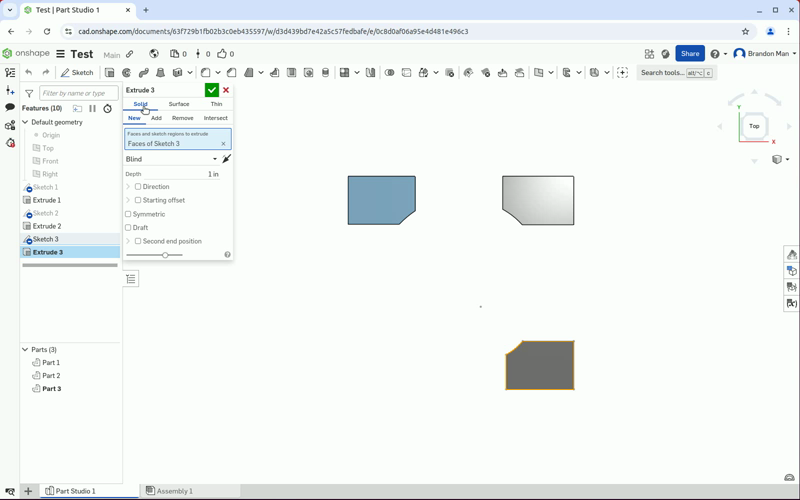
click(143, 106)
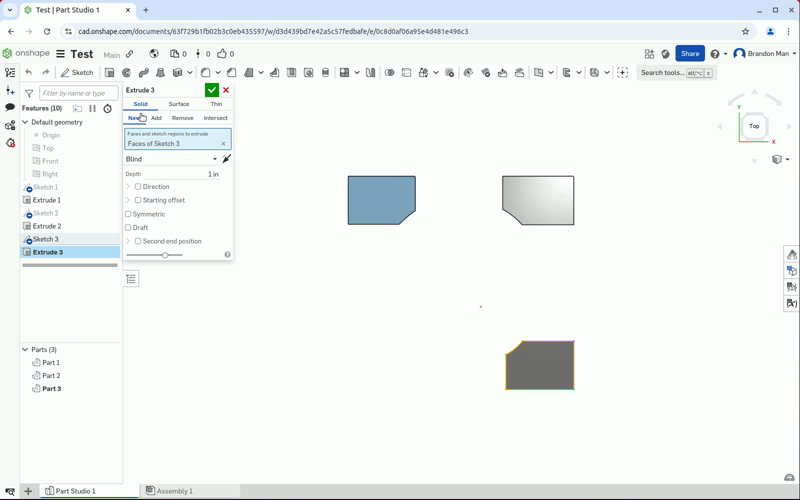
mouse_move(137, 120)
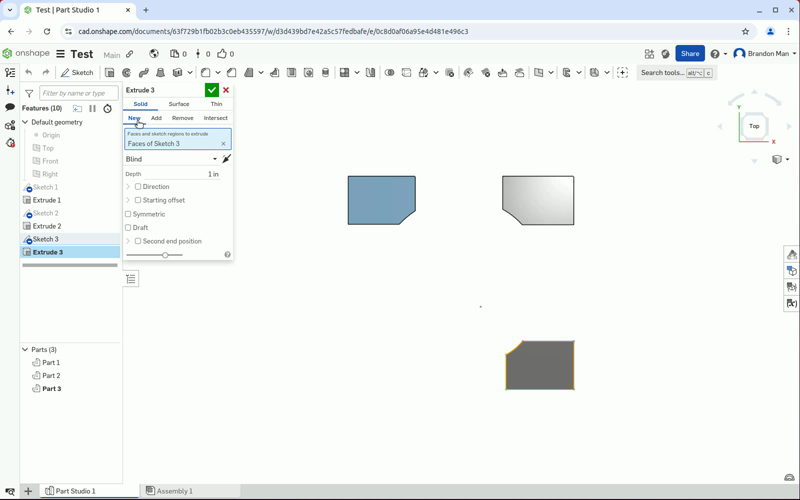
click(137, 120)
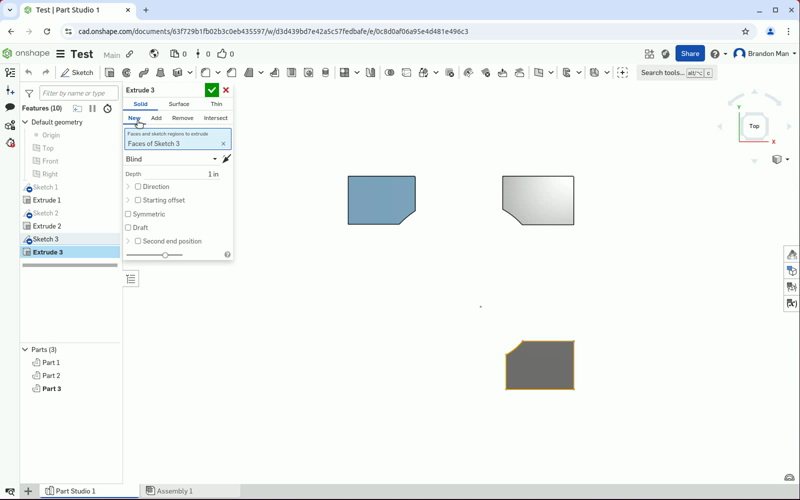
key(tab, 4)
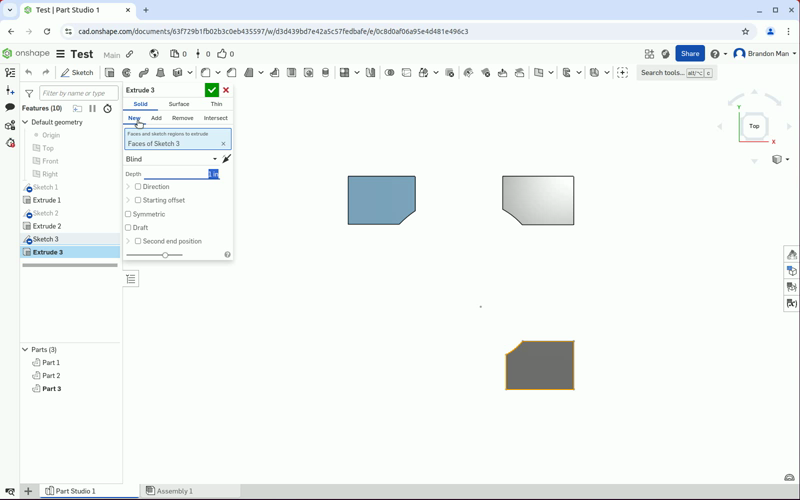
text(9.147)
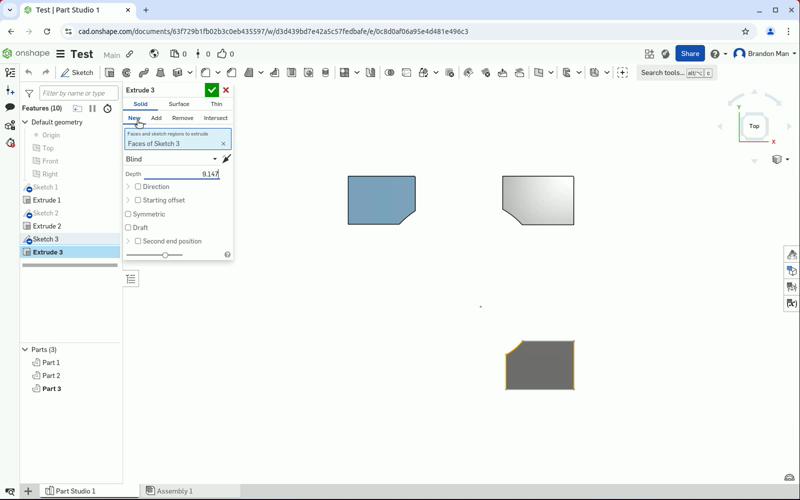
key(enter)
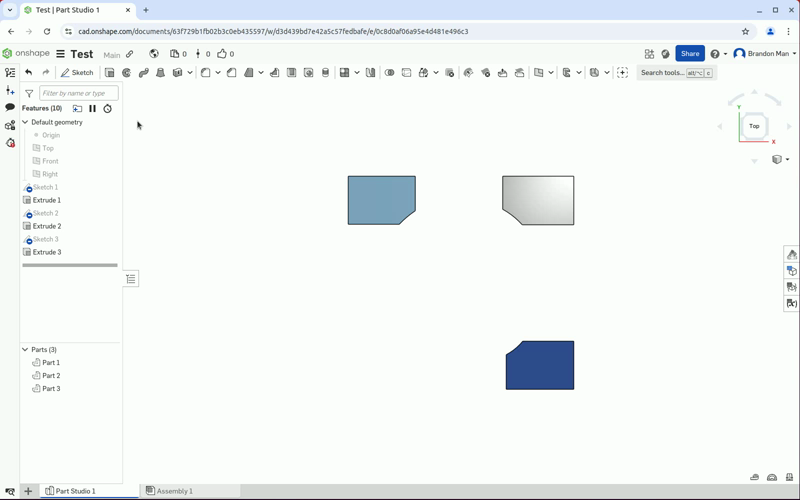
key(shift+h)
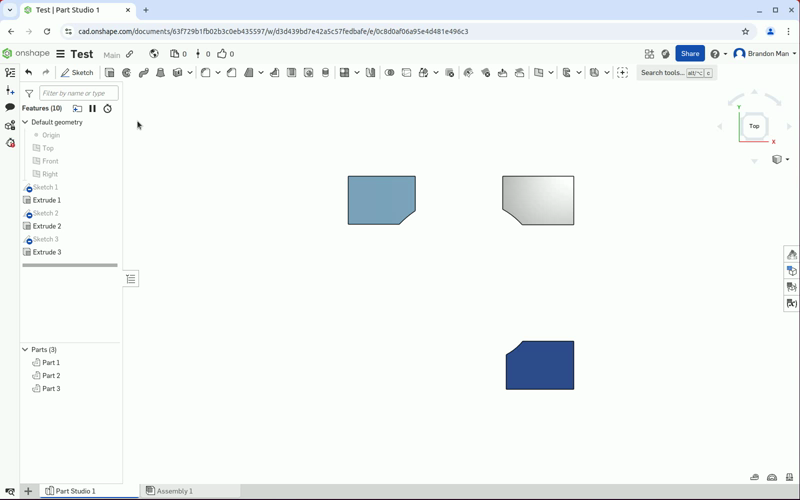
key(shift+h)
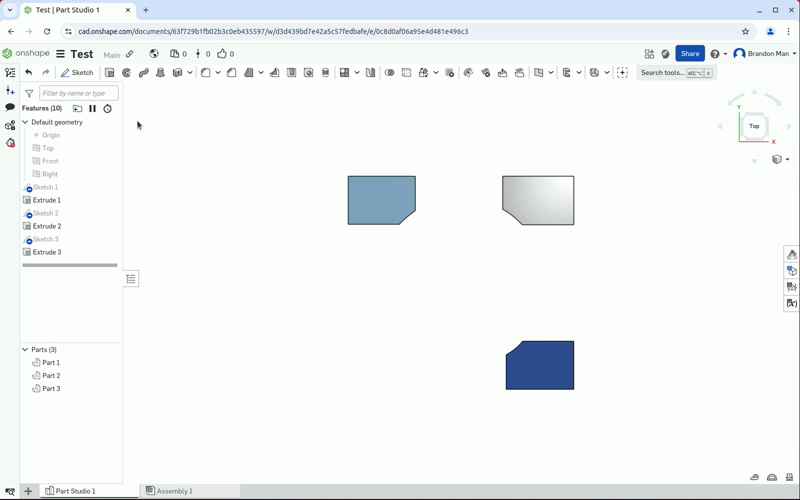
mouse_move(73, 189)
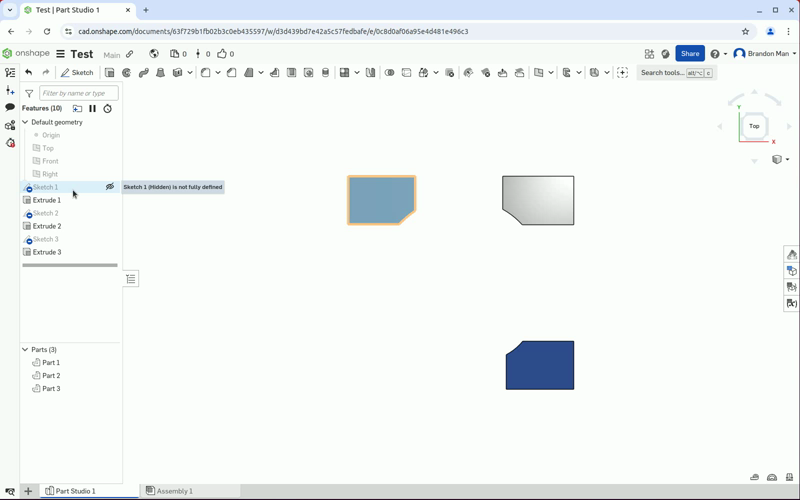
click(73, 189)
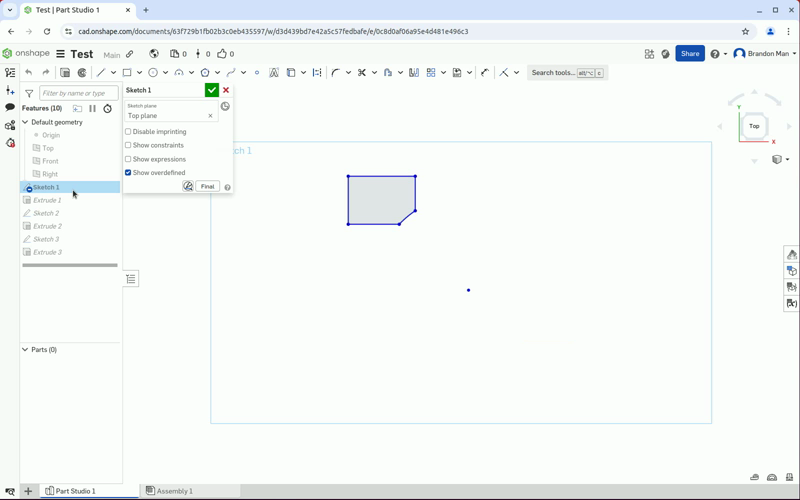
mouse_move(229, 92)
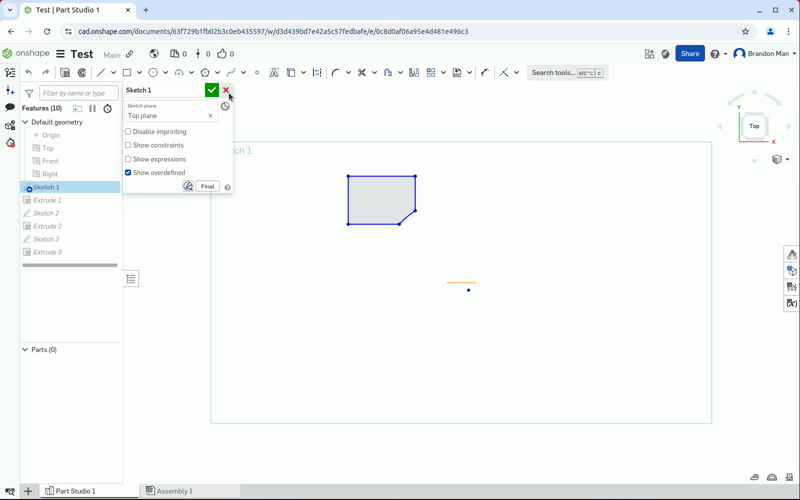
click(229, 92)
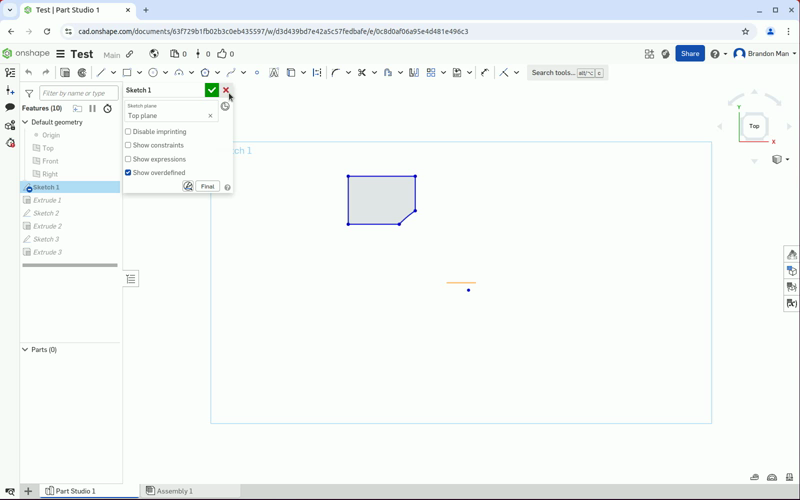
key(shift+s)
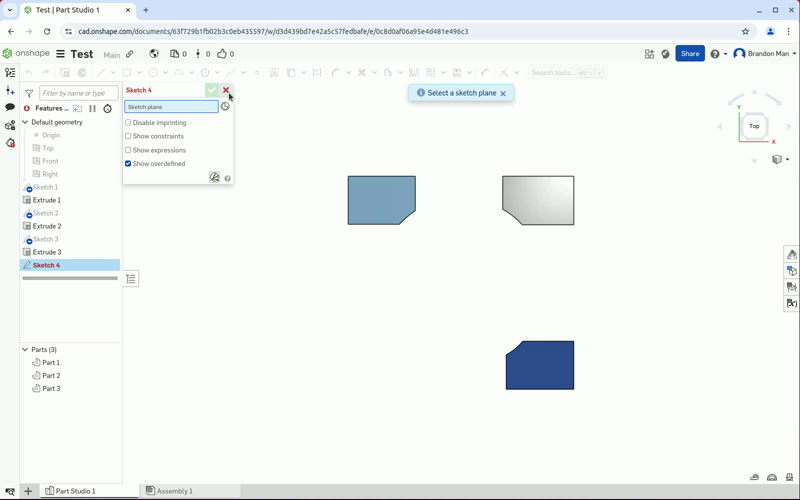
mouse_move(73, 150)
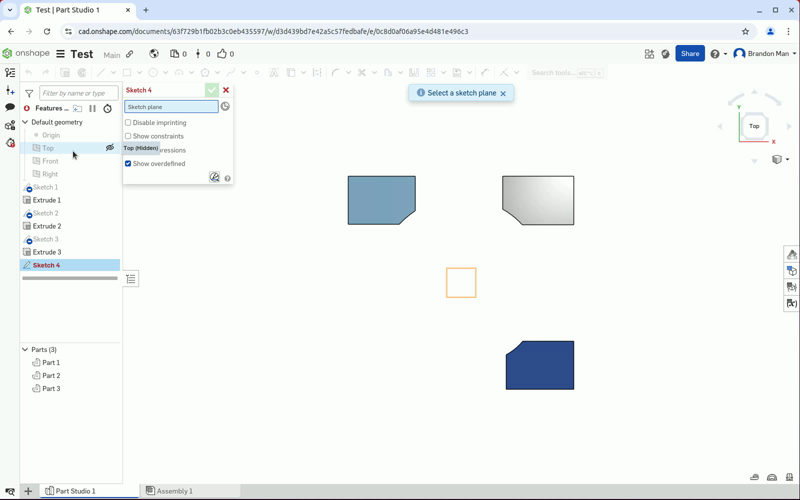
click(73, 150)
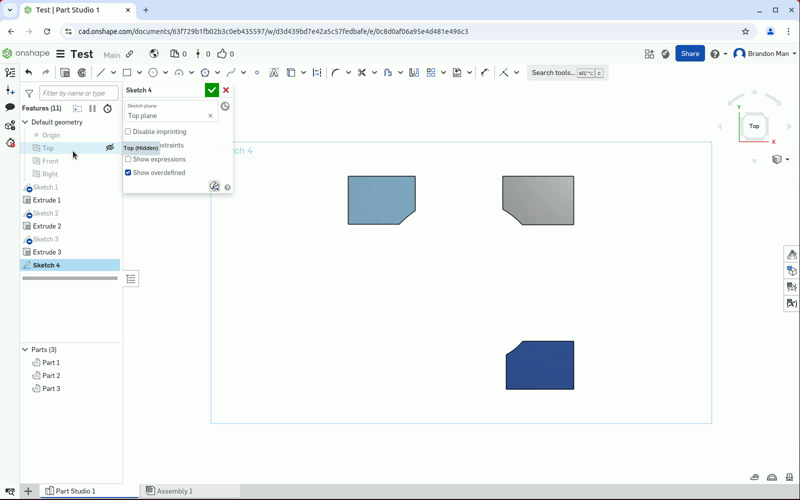
mouse_move(73, 352)
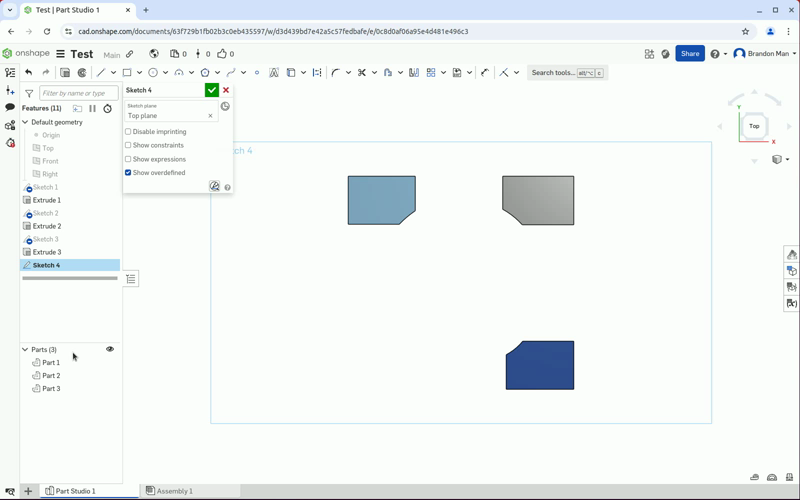
key(y)
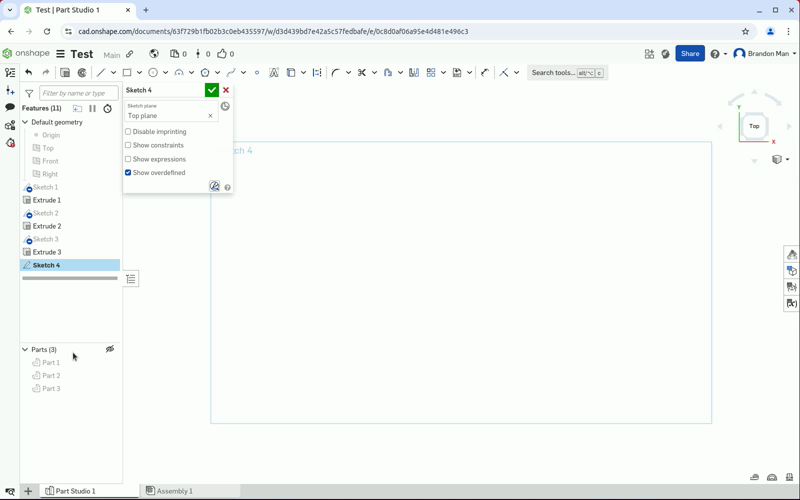
key(l)
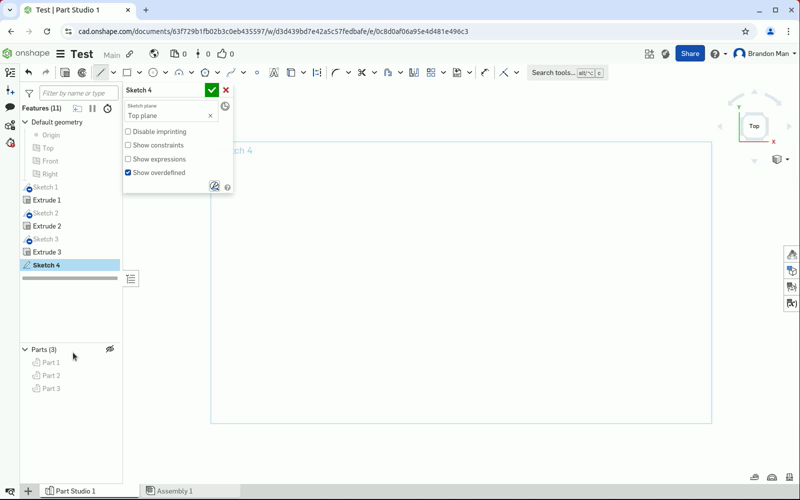
key_down(shift)
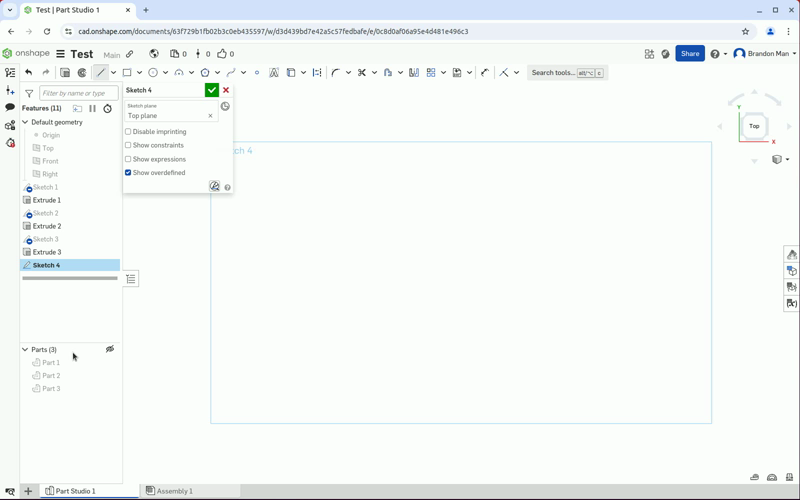
mouse_move(348, 389)
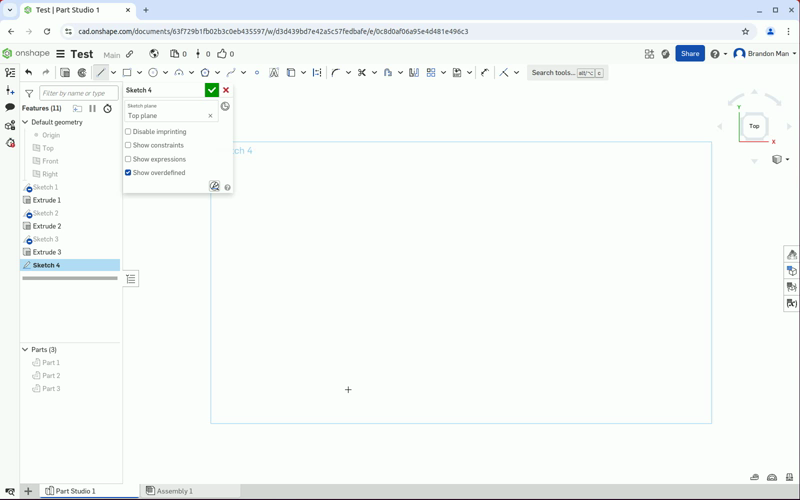
click(348, 389)
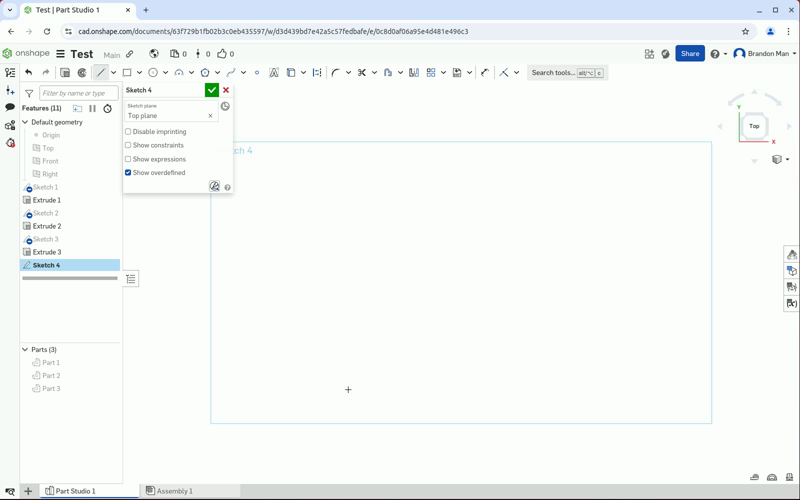
key_up(shift)
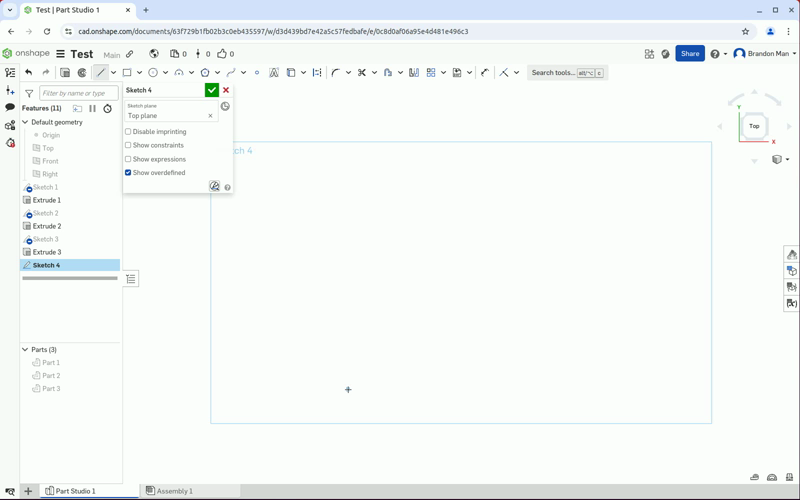
key_down(shift)
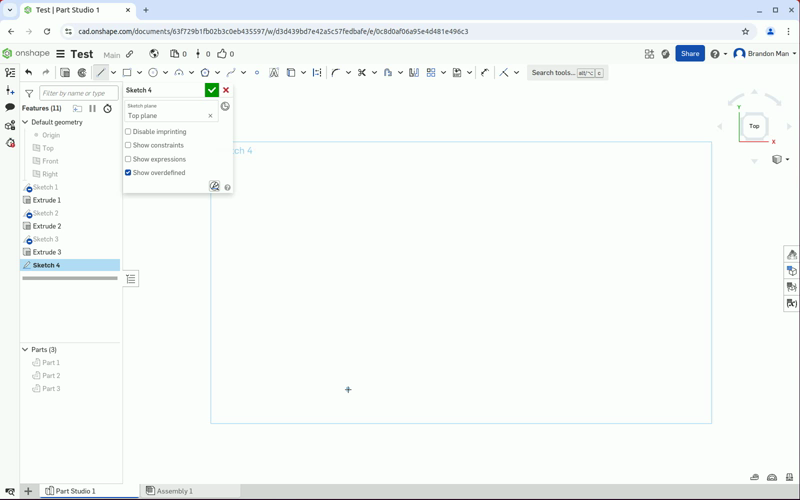
mouse_move(419, 389)
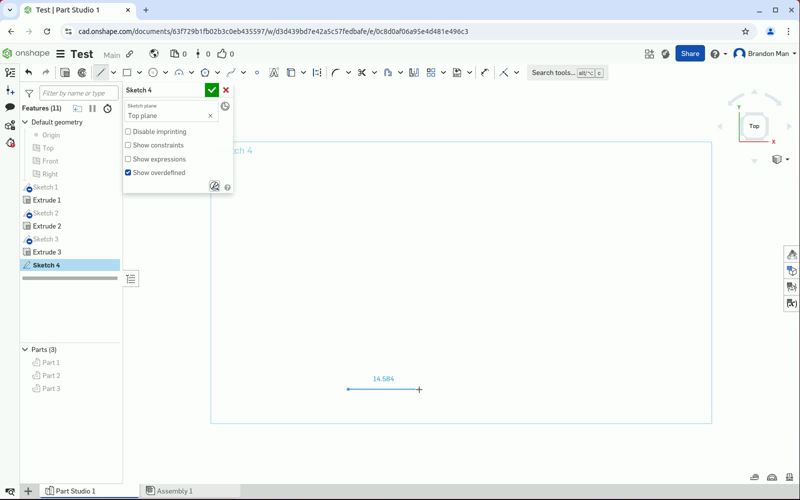
click(419, 389)
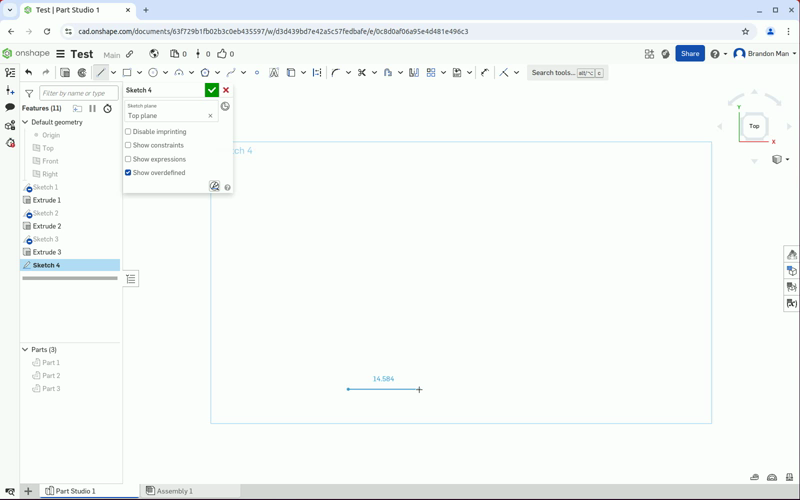
key_up(shift)
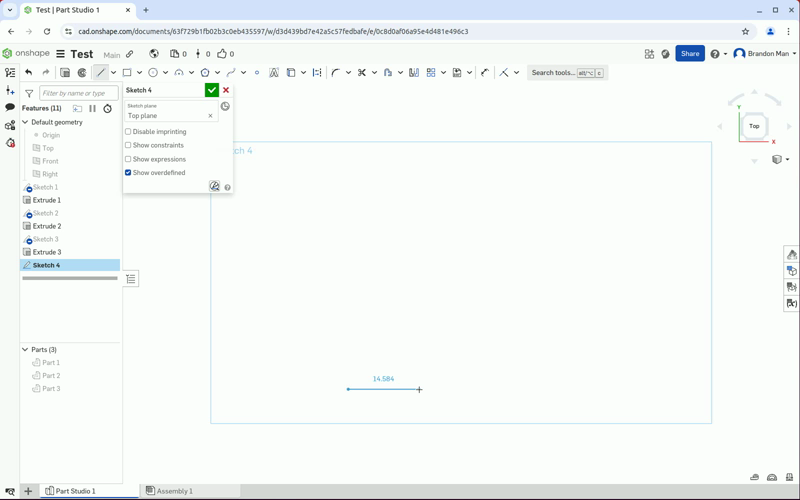
key_down(shift)
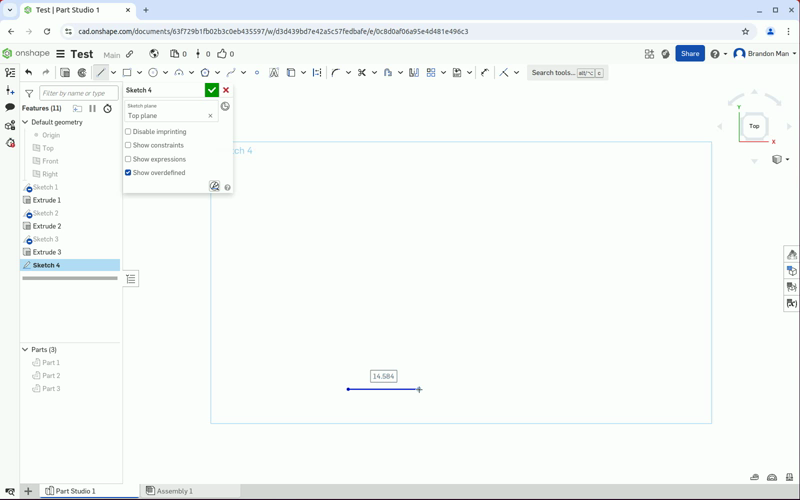
mouse_move(449, 389)
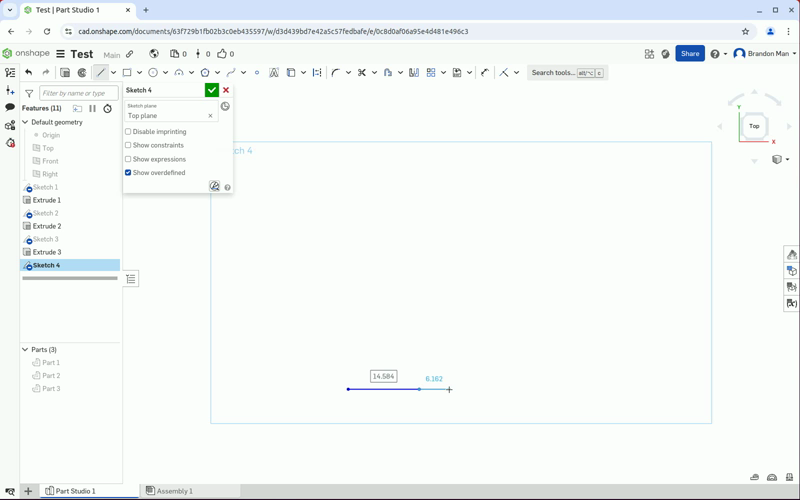
mouse_move(419, 356)
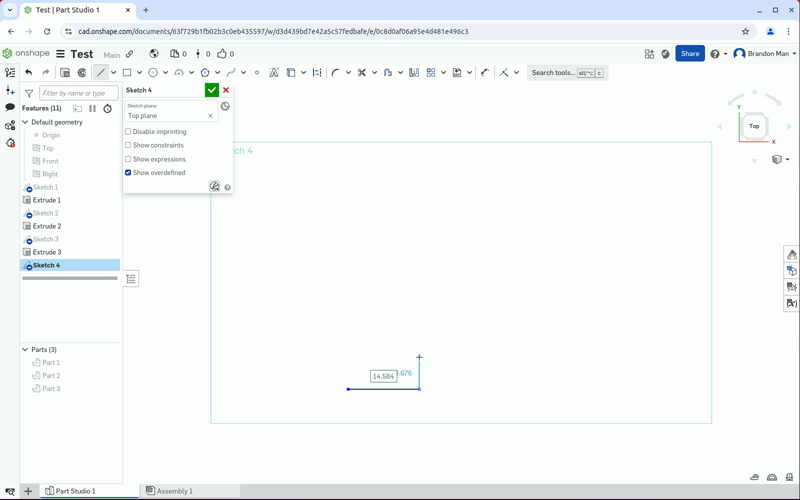
click(419, 356)
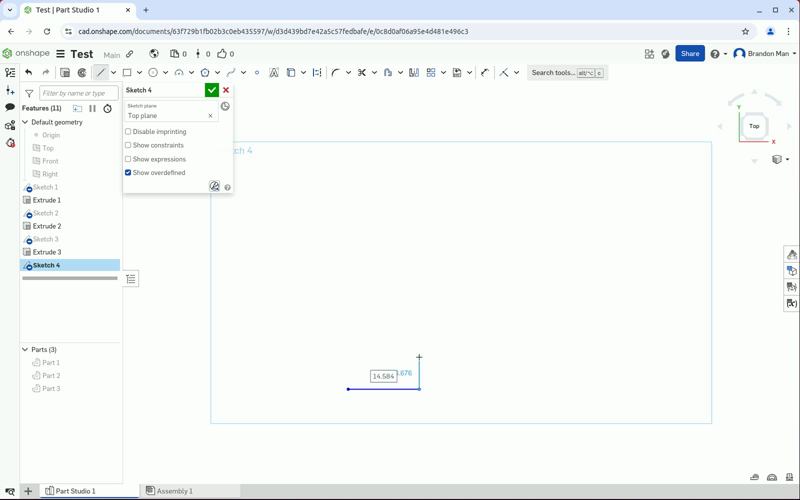
key_up(shift)
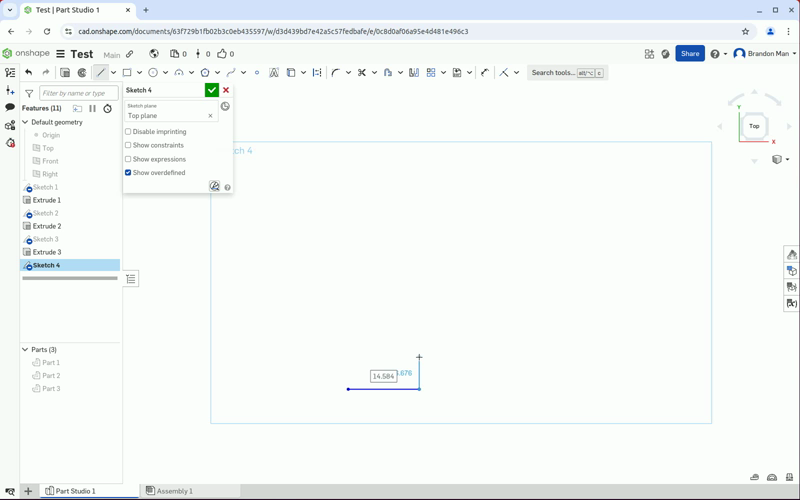
key(esc)
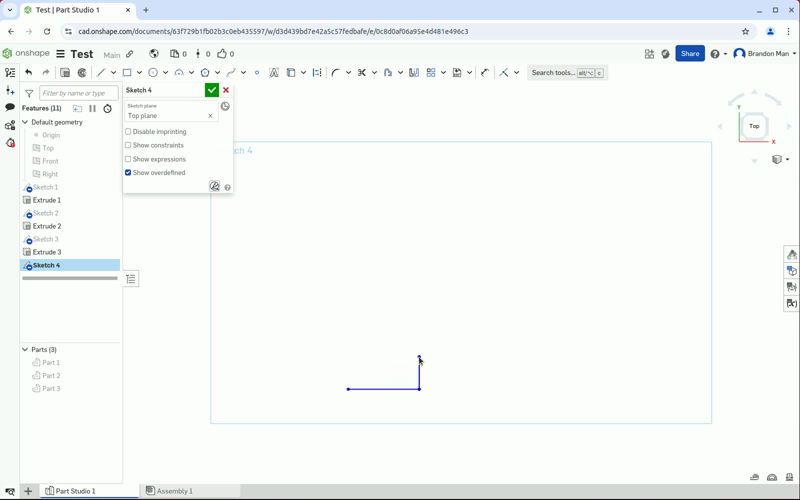
key(a)
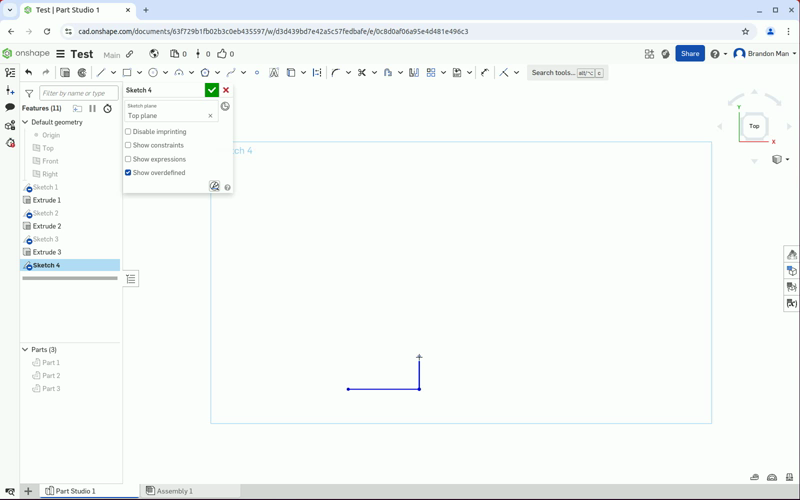
mouse_move(419, 356)
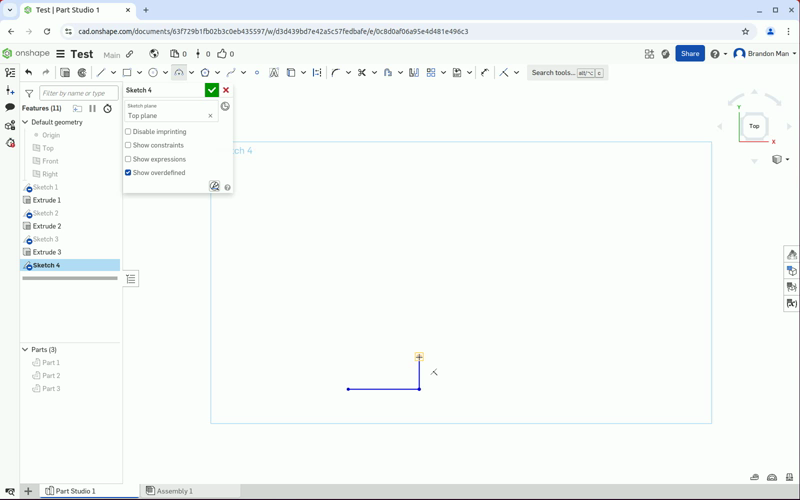
click(419, 356)
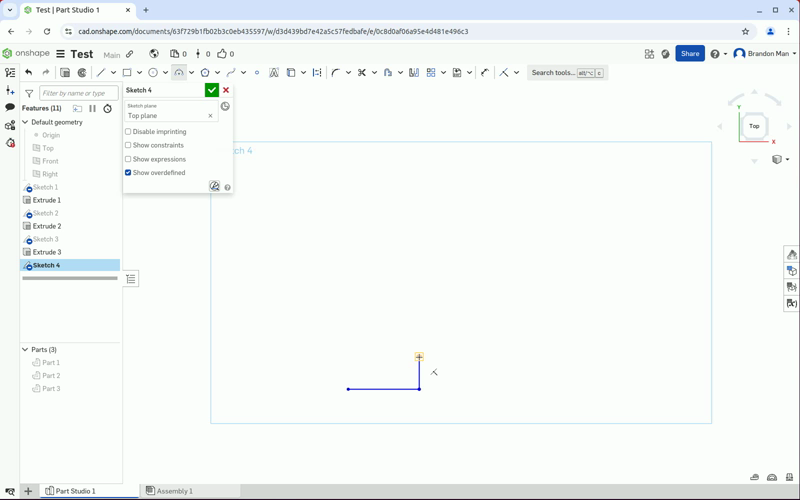
key_down(shift)
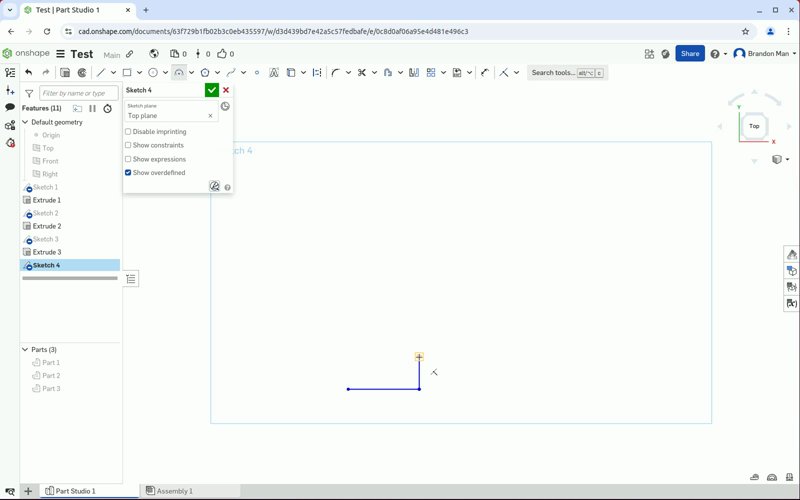
mouse_move(399, 341)
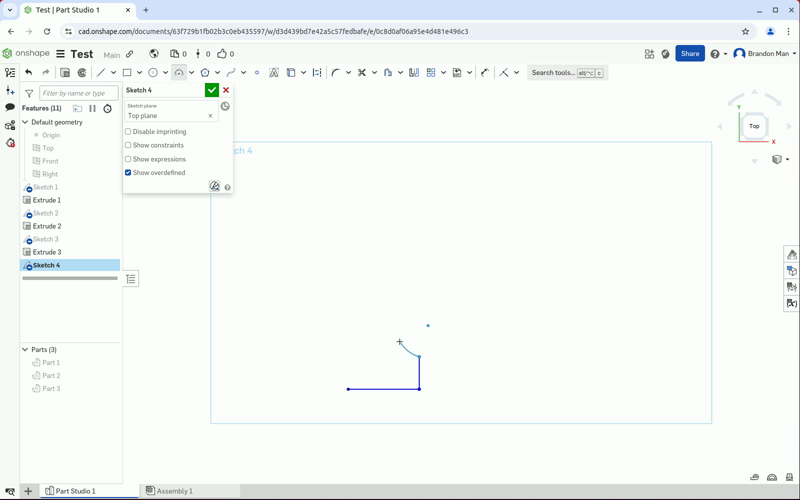
click(399, 341)
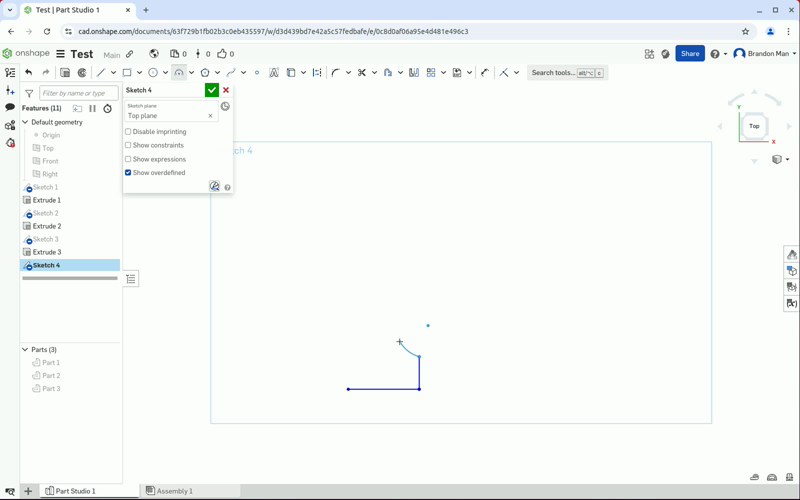
mouse_move(408, 349)
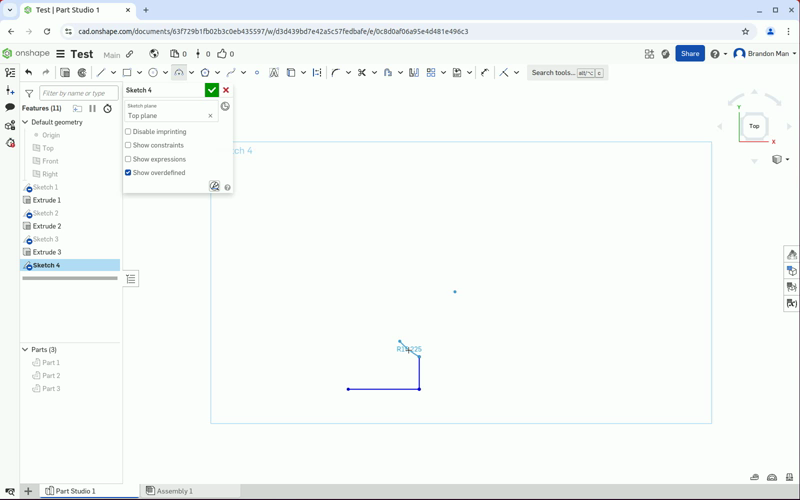
click(408, 349)
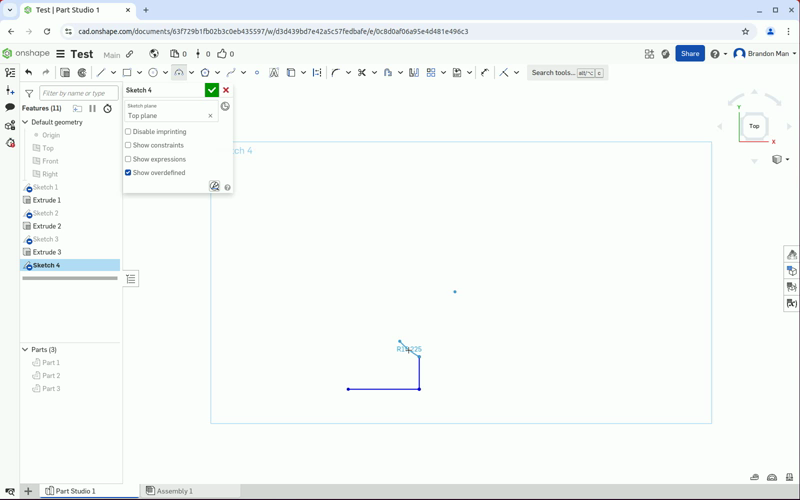
key_up(shift)
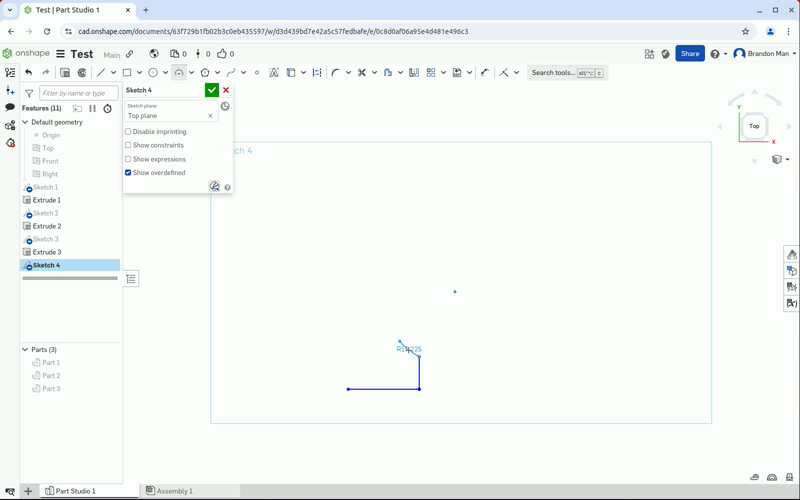
key(esc)
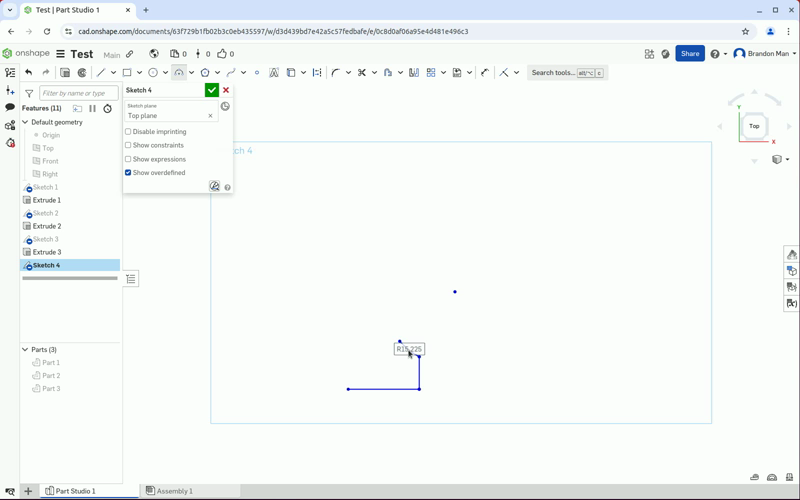
key(l)
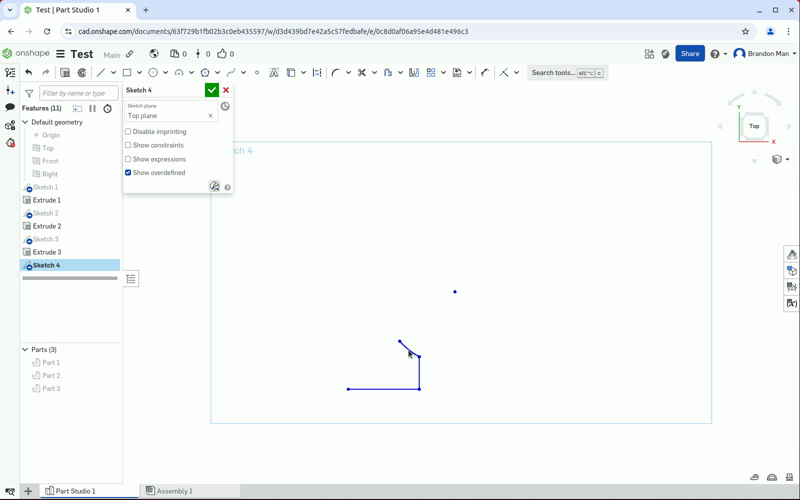
mouse_move(399, 341)
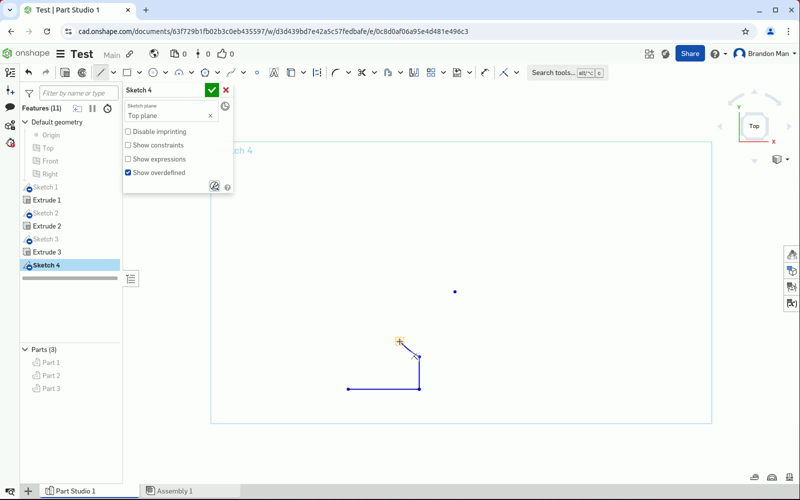
click(399, 341)
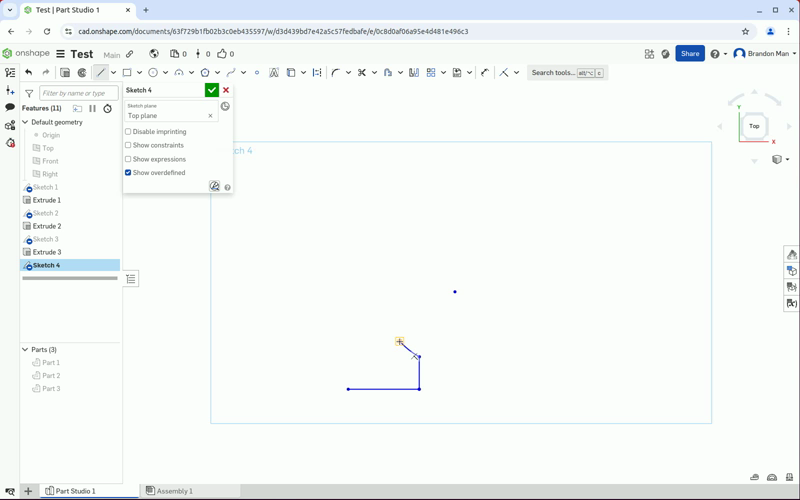
key_down(shift)
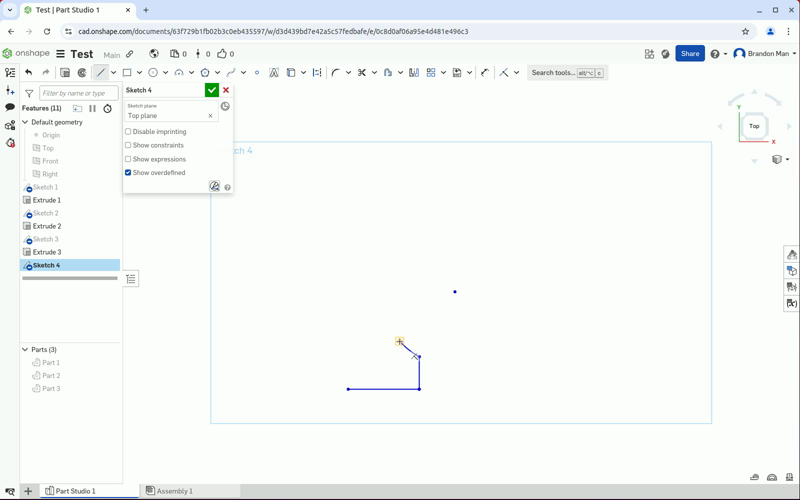
mouse_move(429, 341)
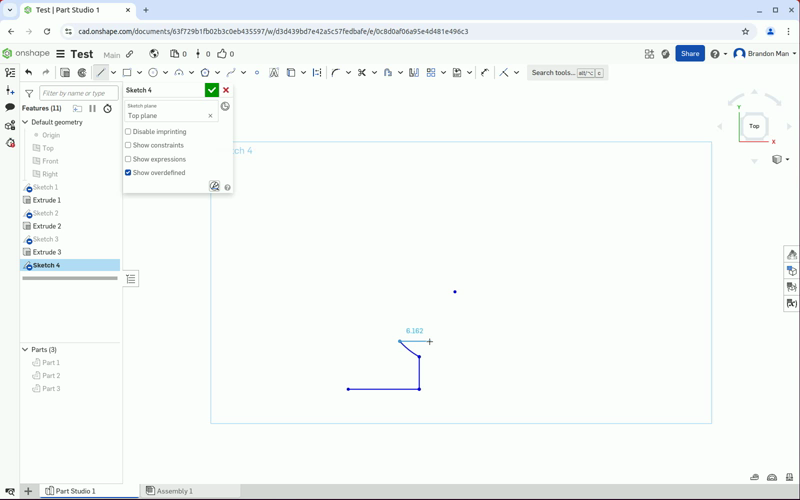
mouse_move(348, 341)
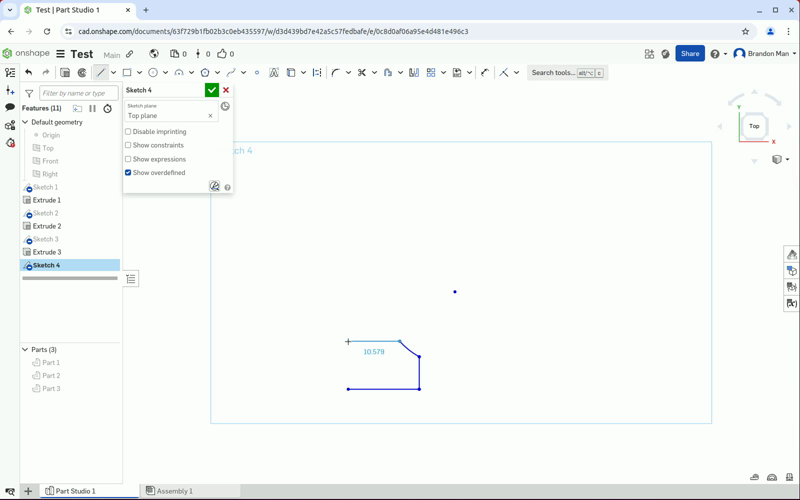
click(348, 341)
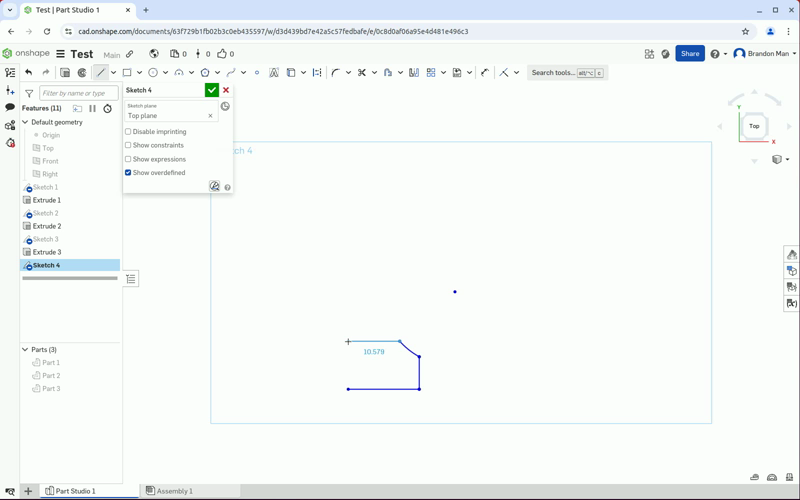
key_up(shift)
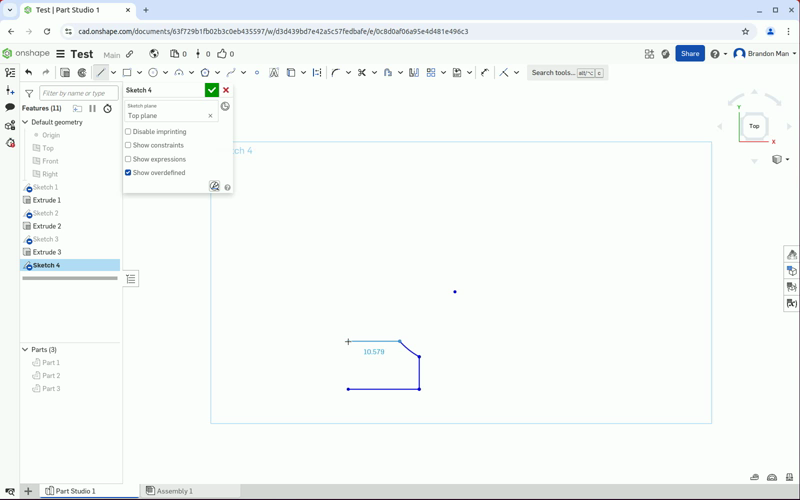
mouse_move(378, 341)
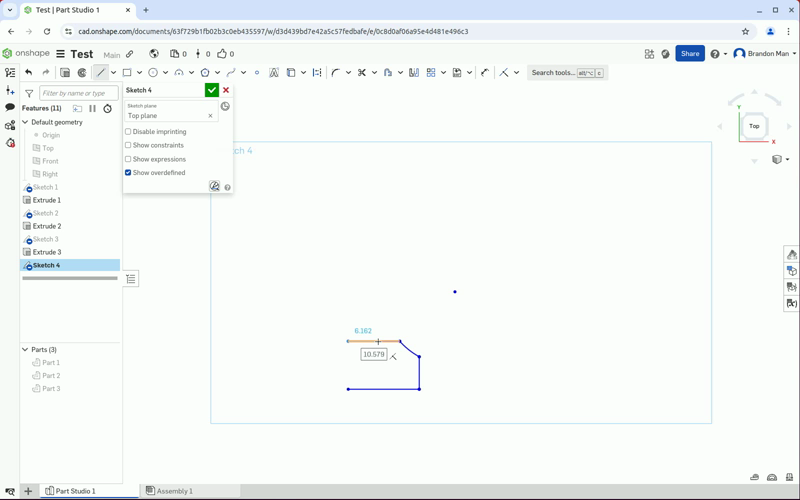
key_down(shift)
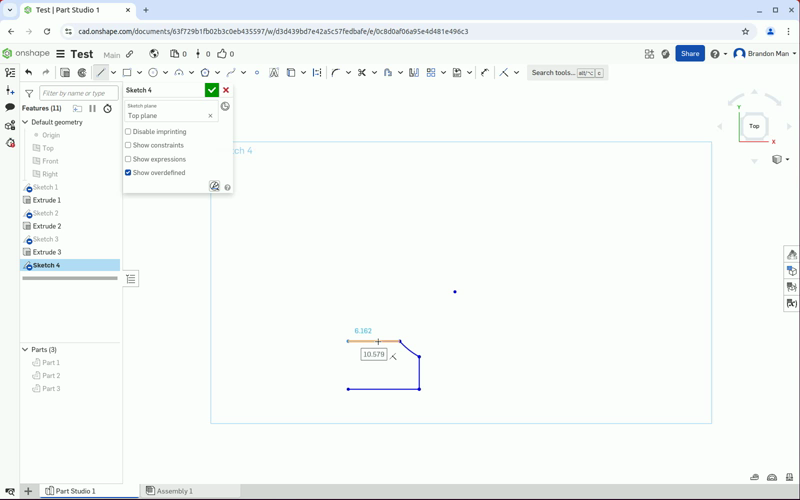
mouse_move(348, 389)
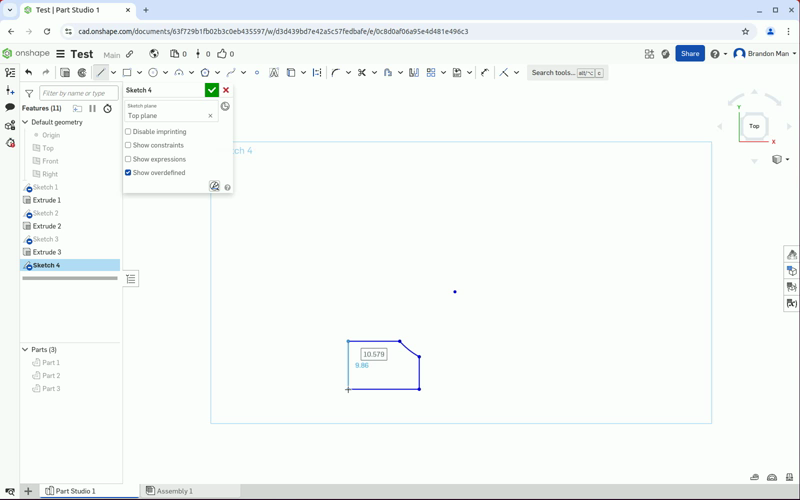
key_up(shift)
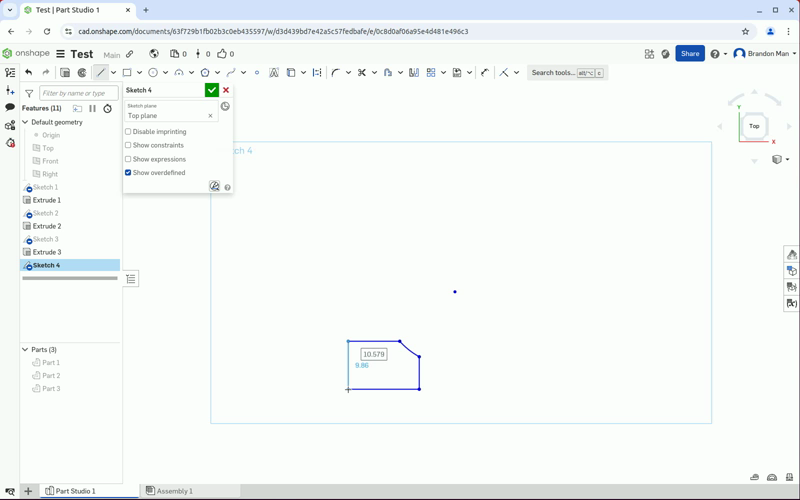
click(348, 389)
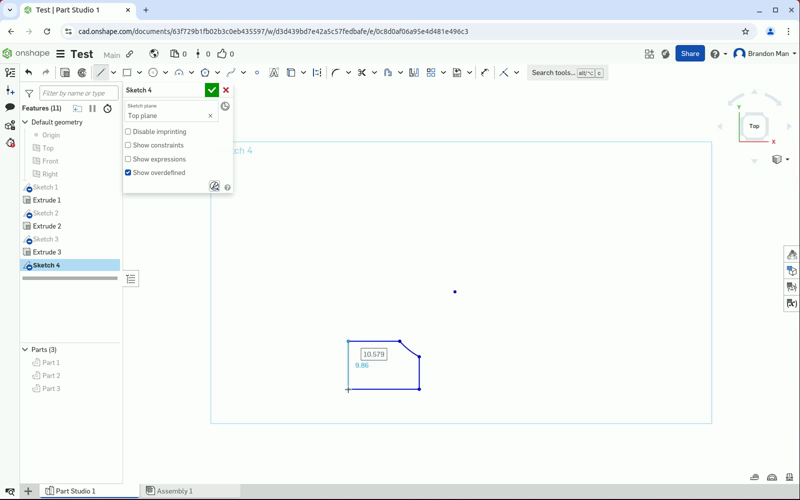
key(esc)
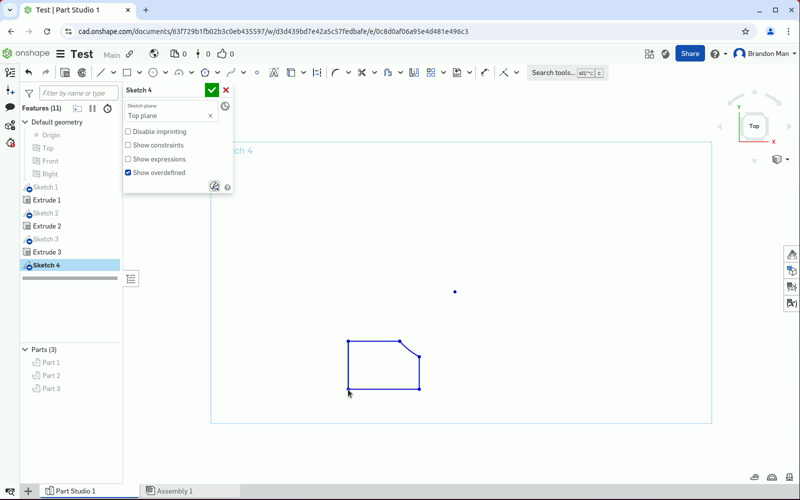
mouse_move(415, 364)
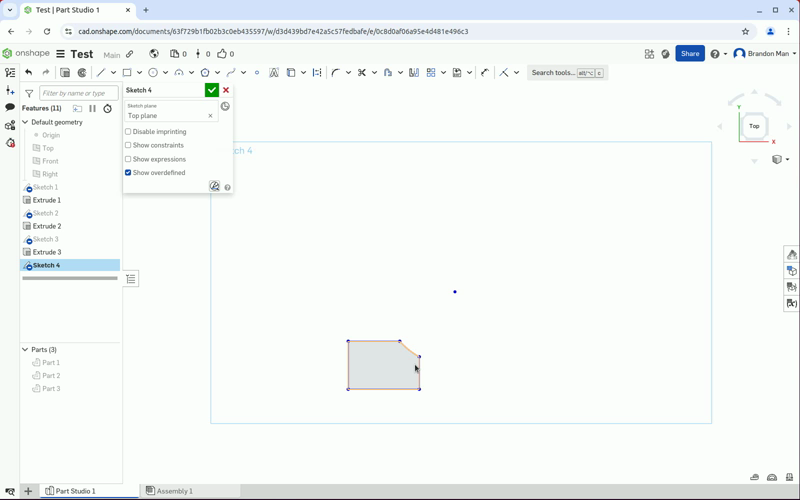
click(415, 364)
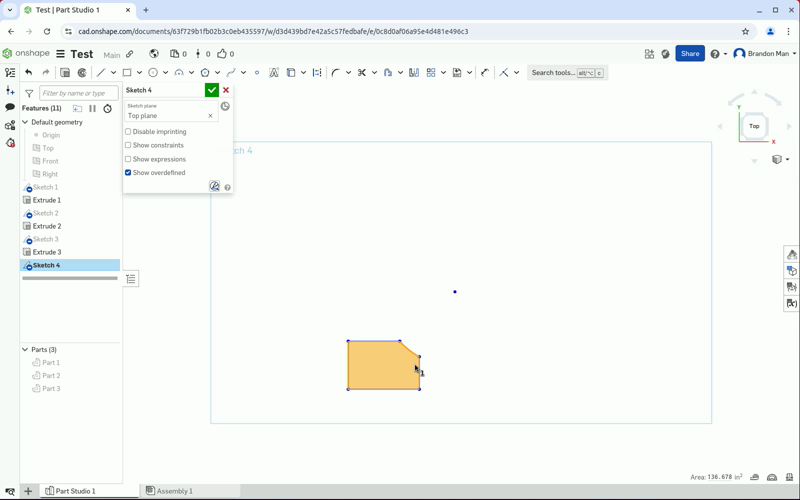
mouse_move(73, 352)
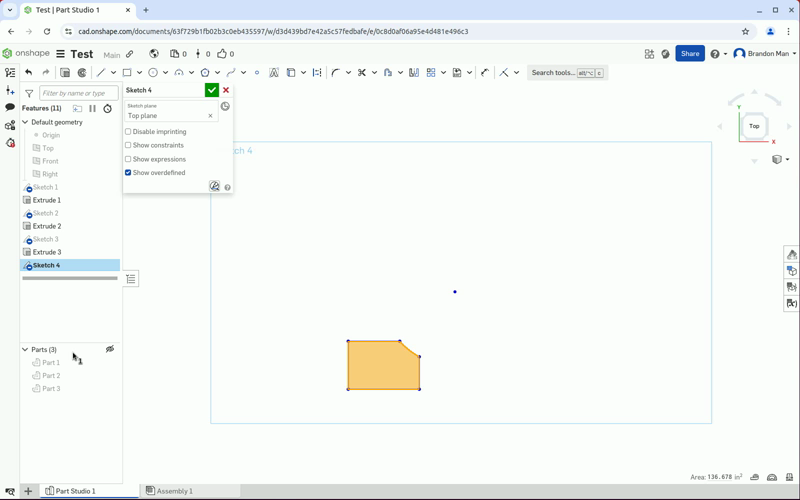
key(shift+y)
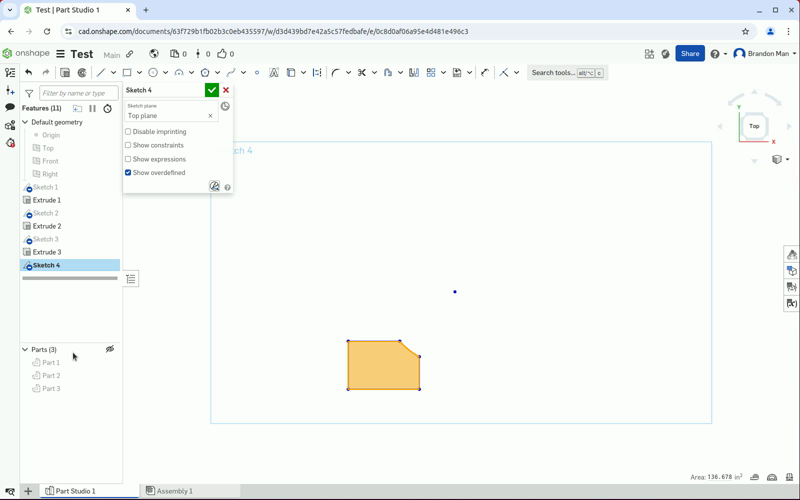
key(shift+e)
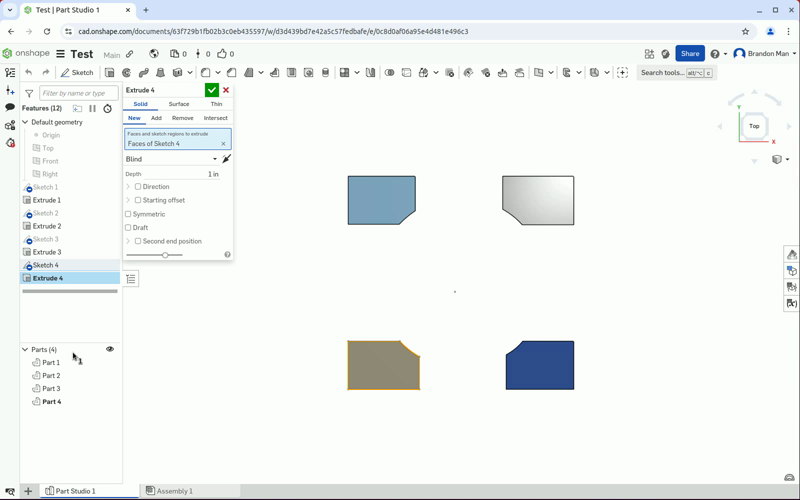
mouse_move(143, 106)
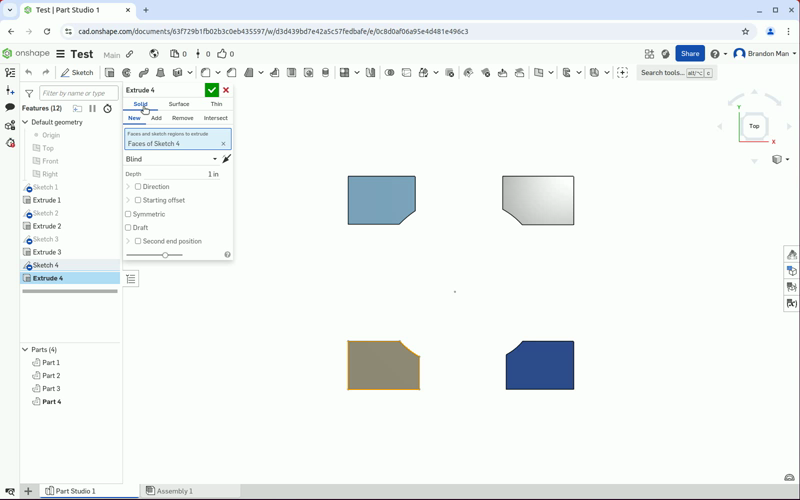
click(143, 106)
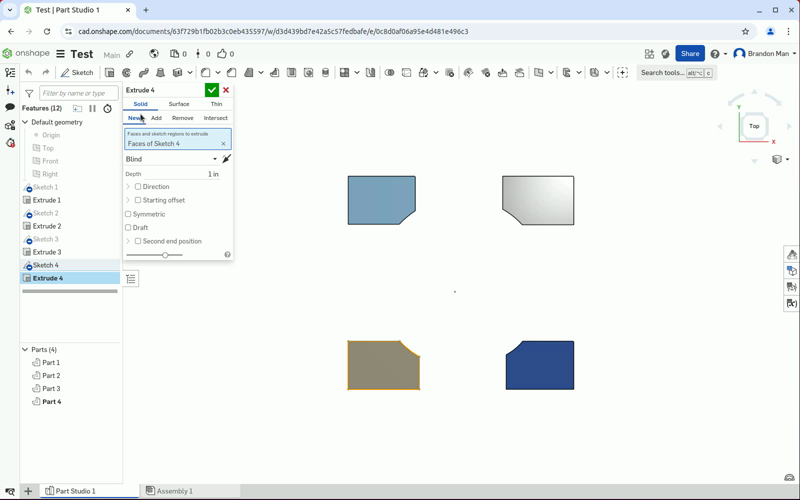
mouse_move(137, 120)
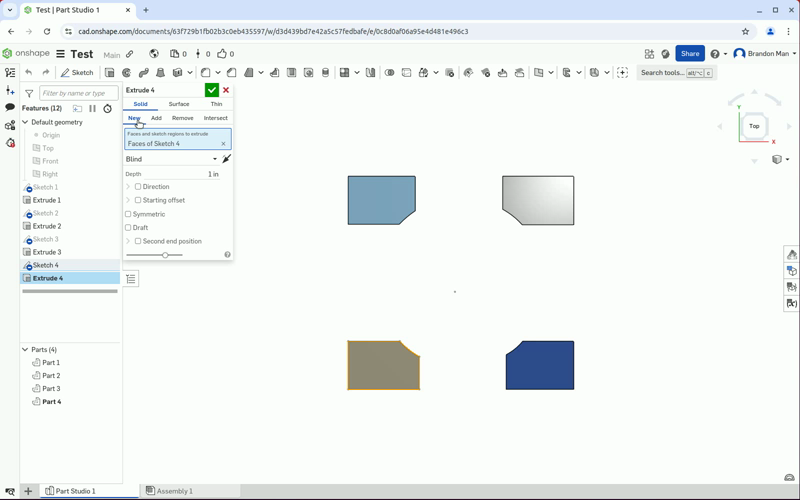
click(137, 120)
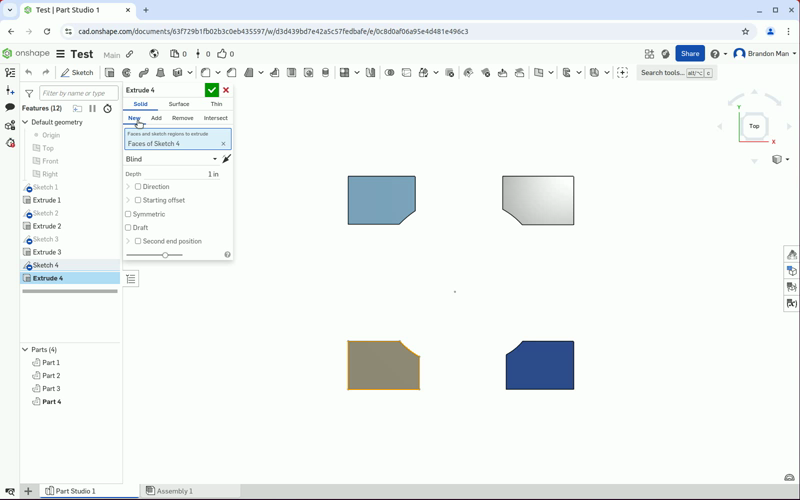
key(tab, 4)
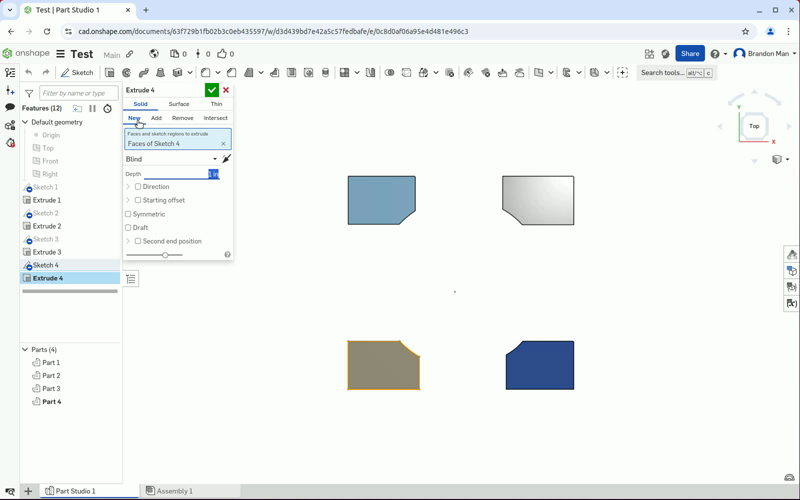
text(9.147)
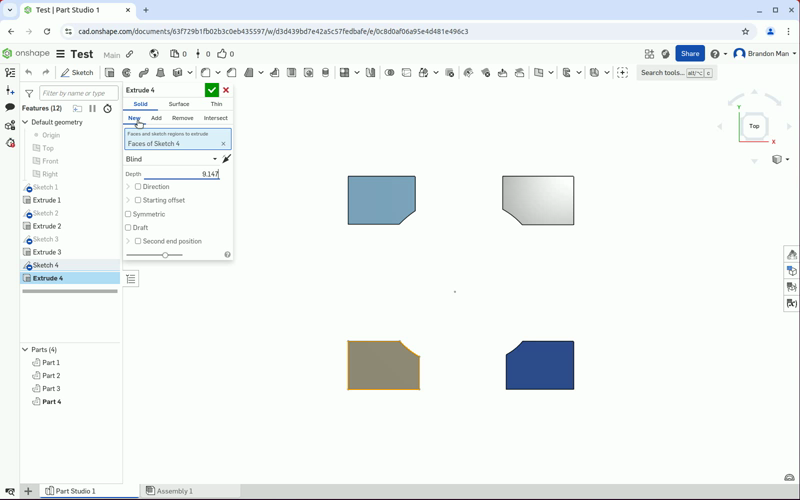
key(enter)
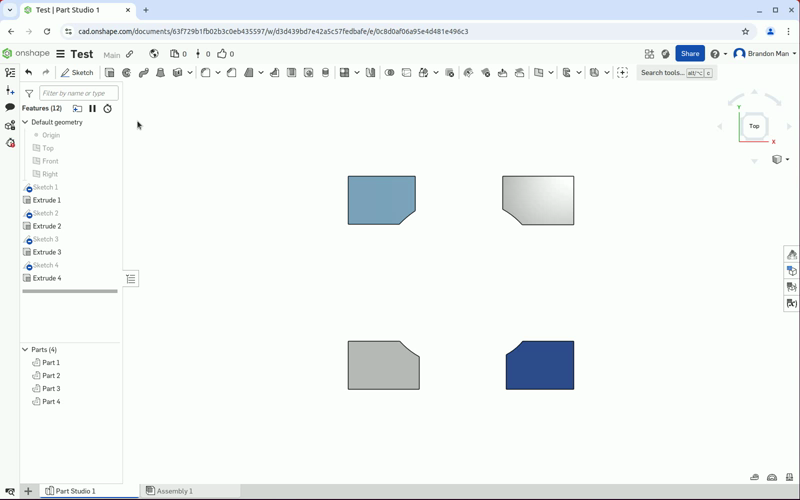
key(shift+h)
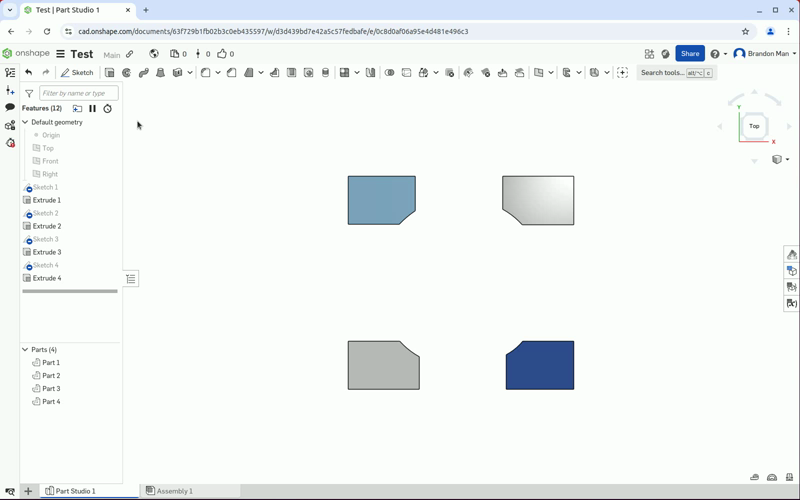
key(shift+h)
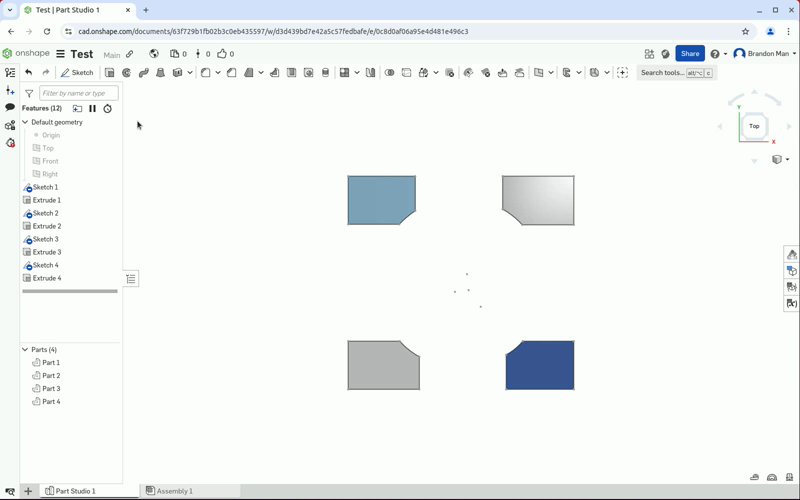
key(shift+7)
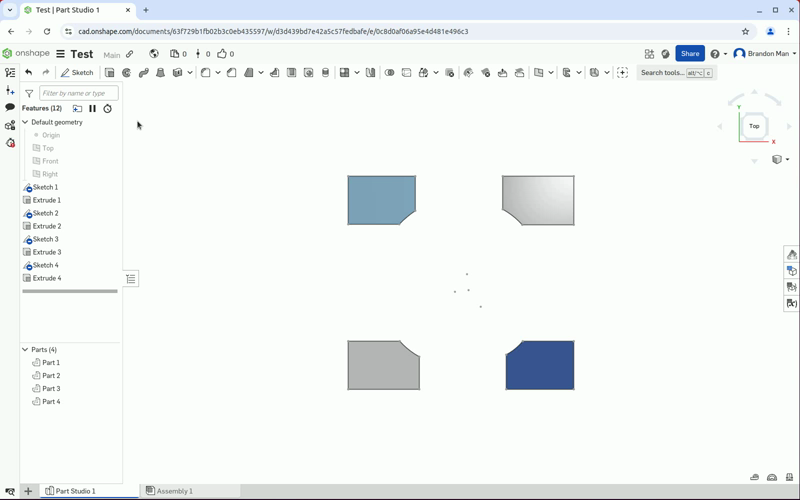
key(up, 3)
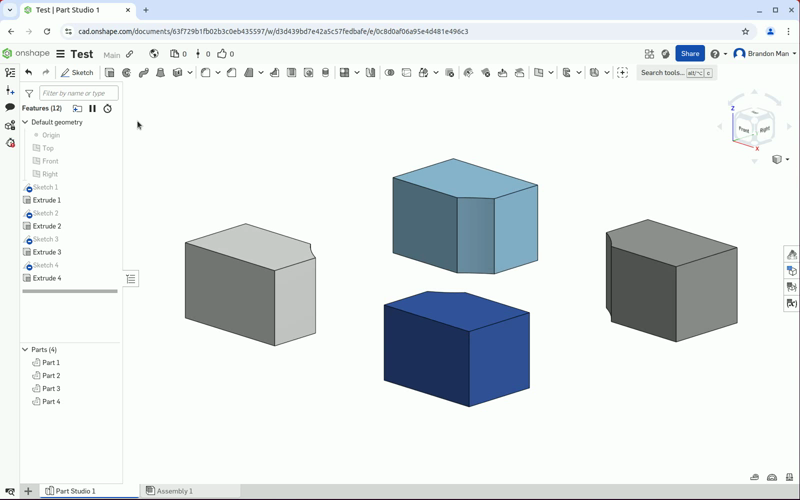
key(left, 3)
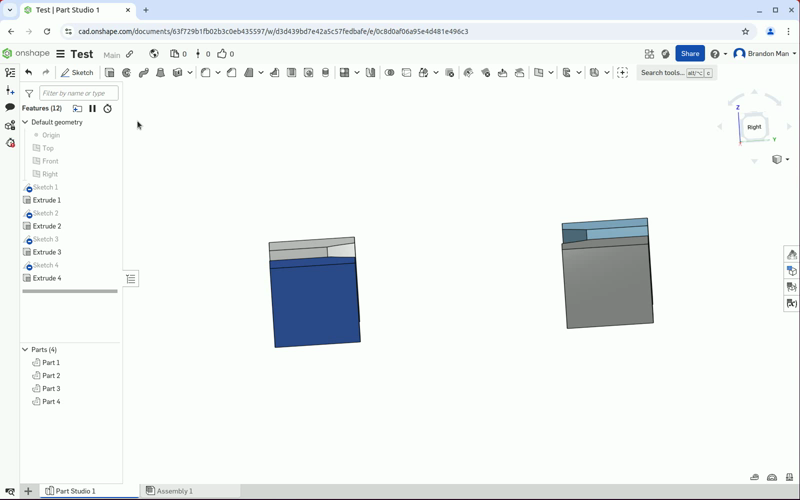
key(right, 3)
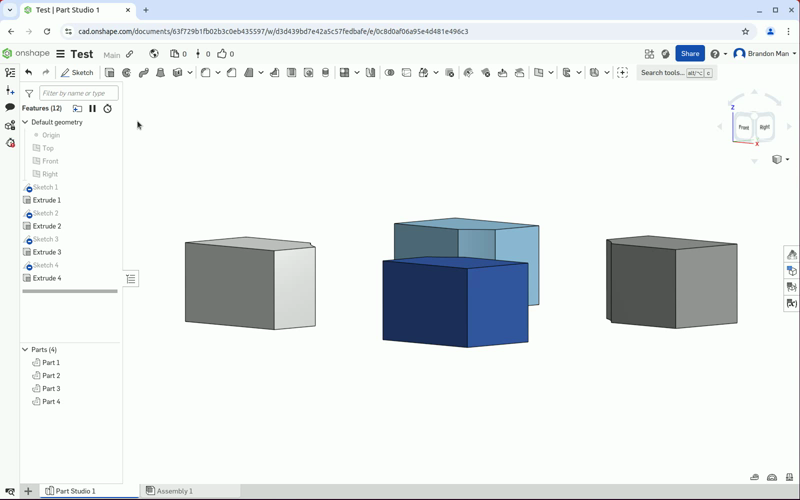
key(down, 3)
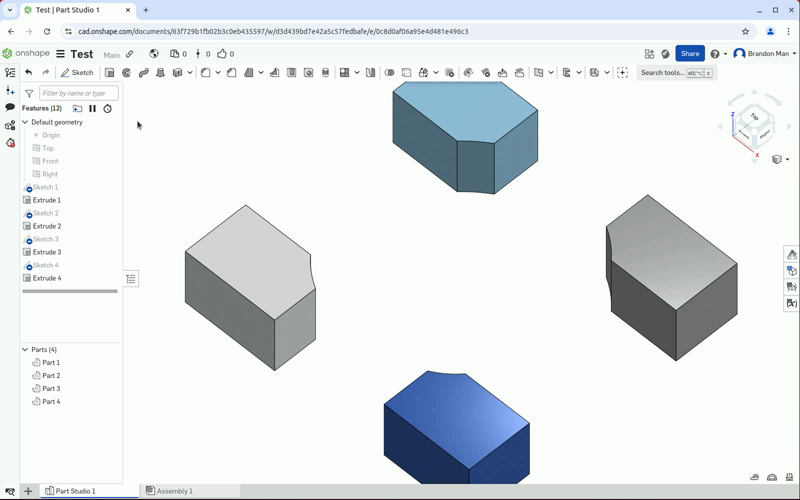
mouse_move(73, 189)
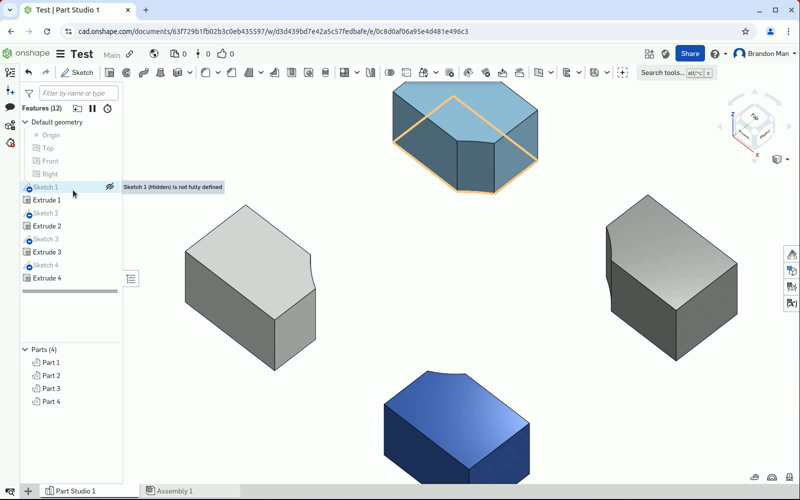
click(73, 189)